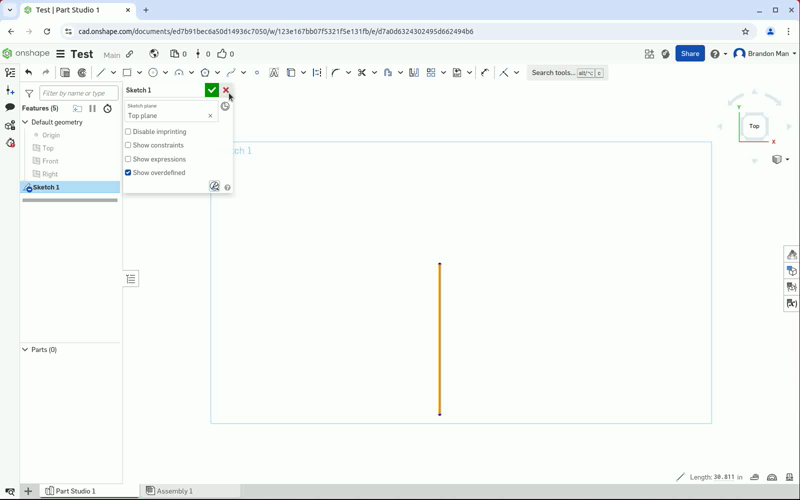
key(shift+h)
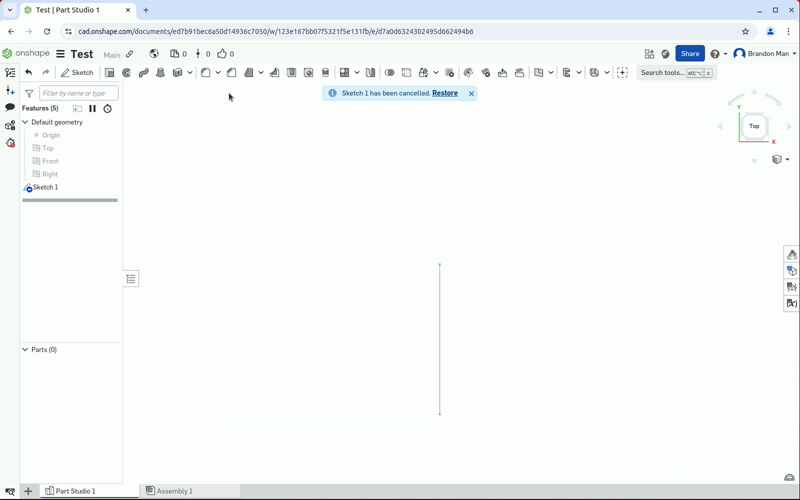
key(shift+s)
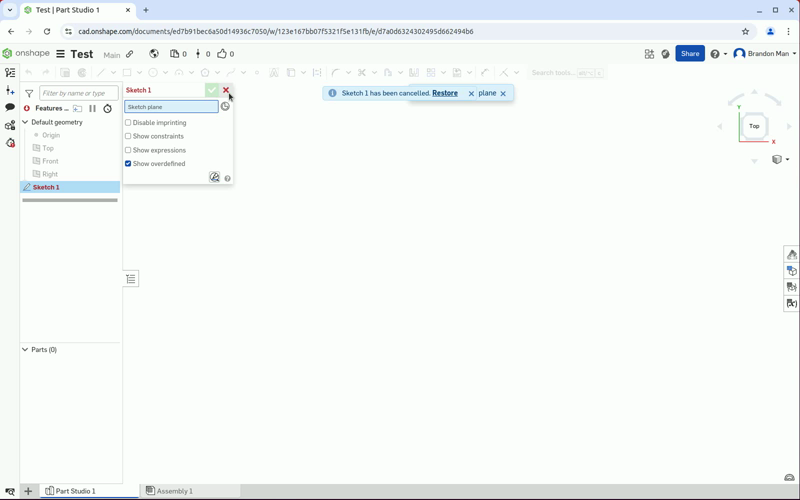
mouse_move(73, 150)
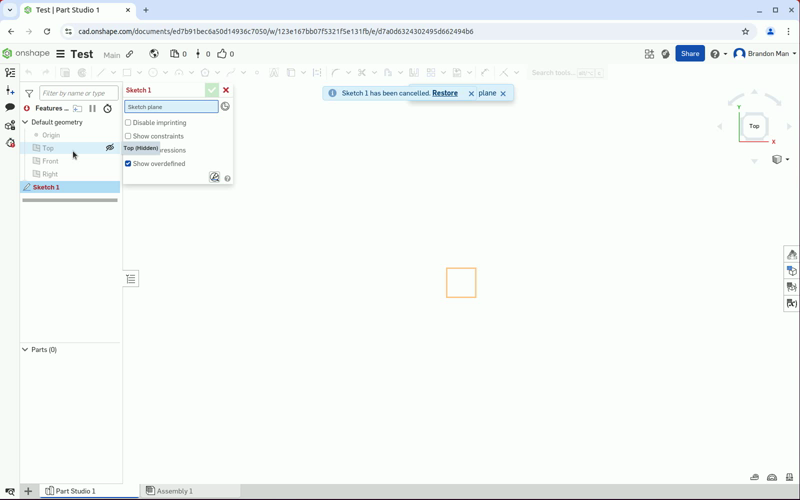
click(73, 150)
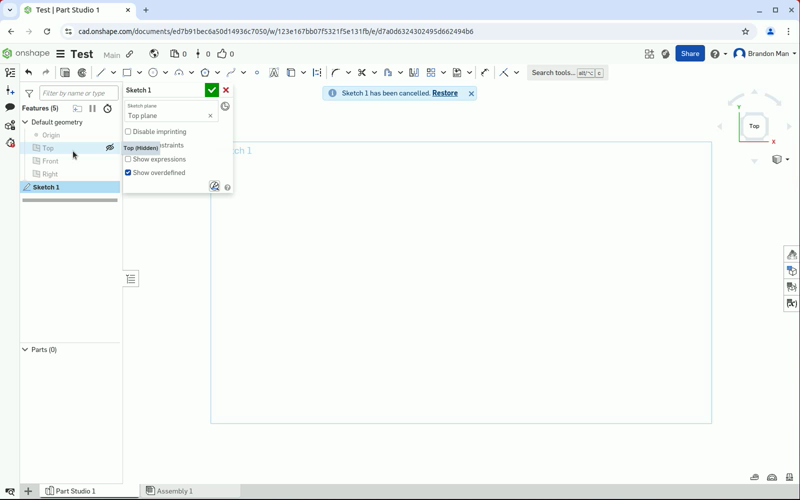
mouse_move(73, 352)
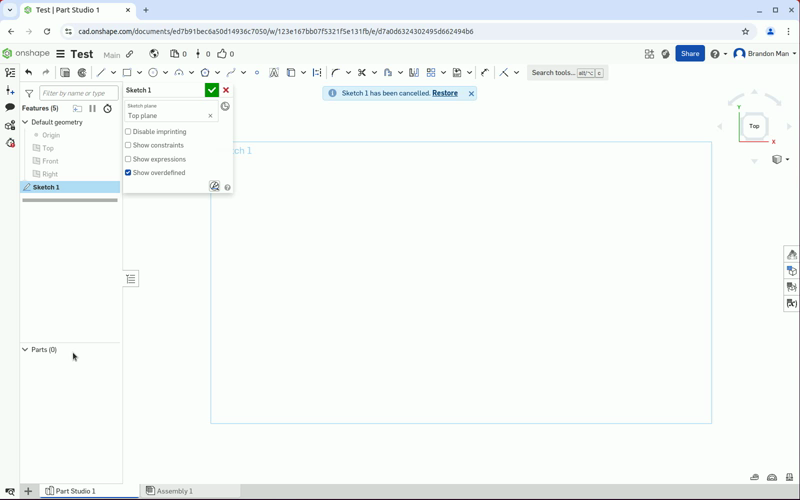
key(y)
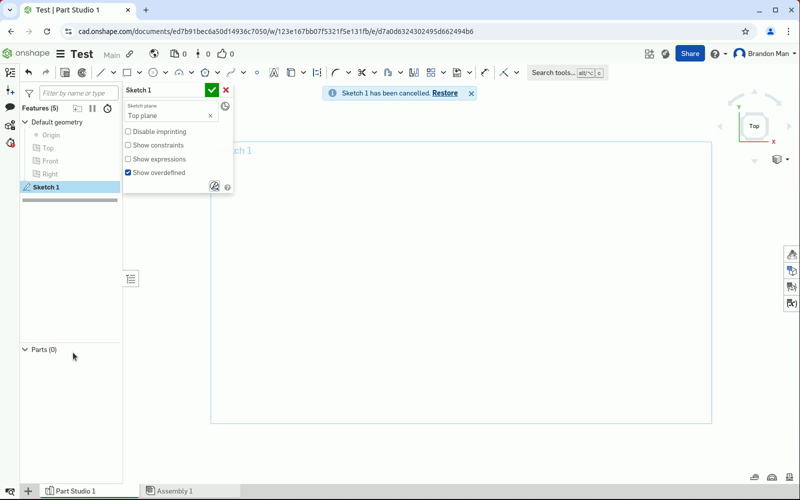
key(a)
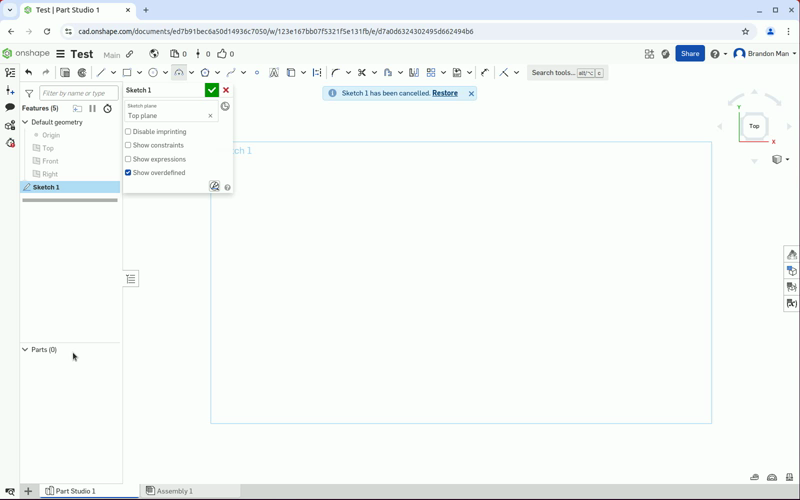
key_down(shift)
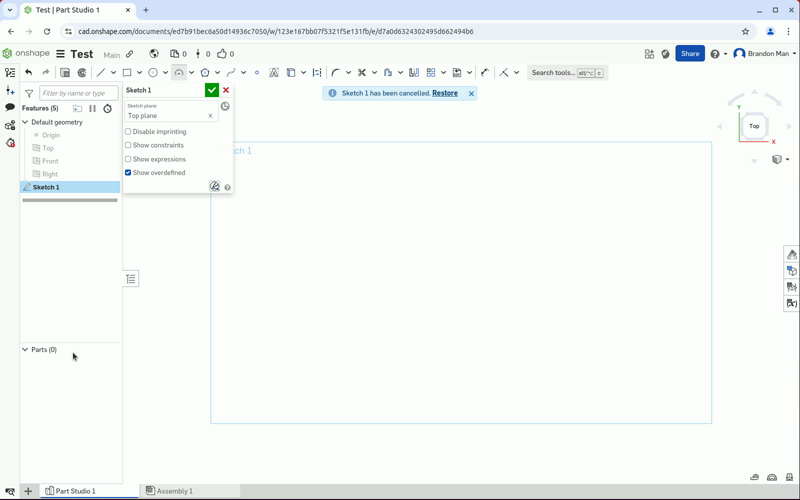
mouse_move(554, 301)
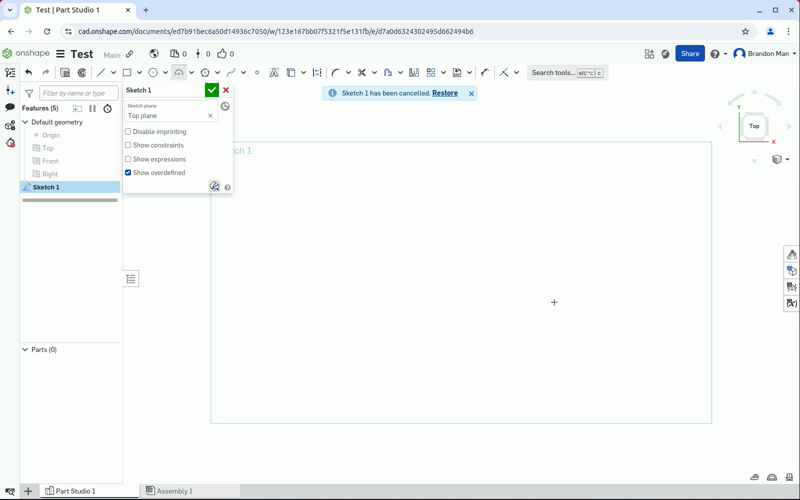
click(554, 301)
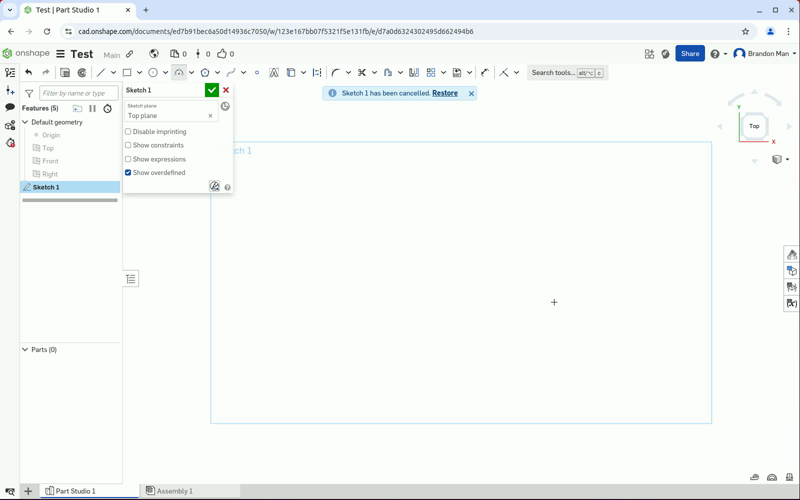
key_up(shift)
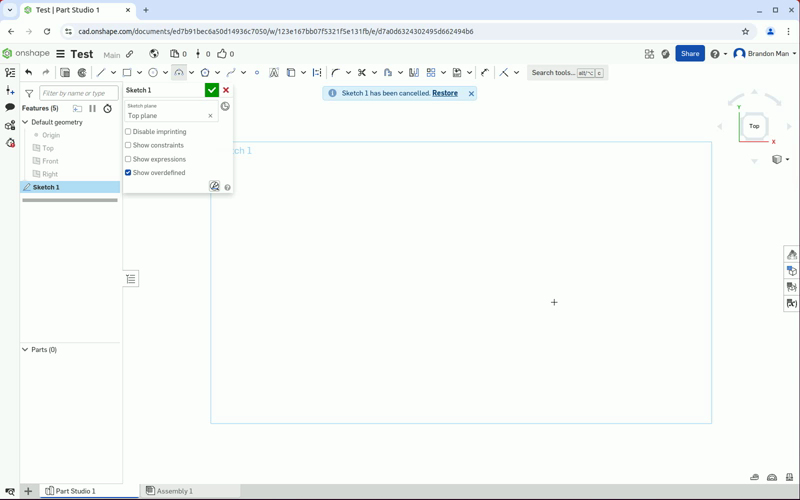
key_down(shift)
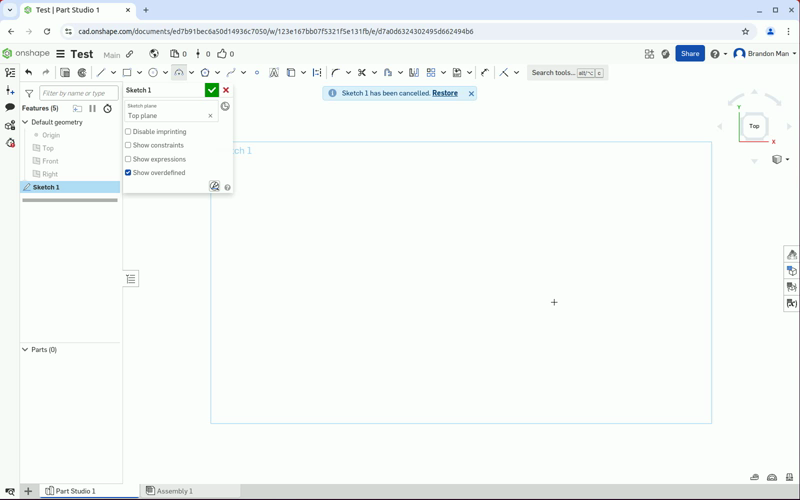
mouse_move(554, 263)
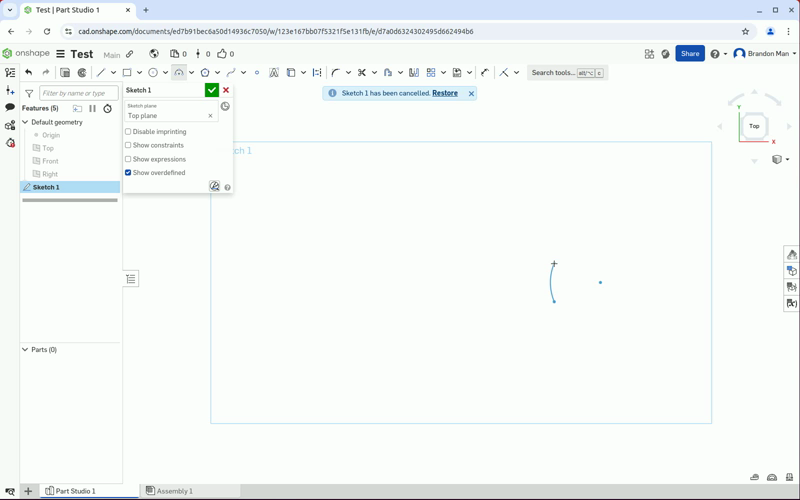
click(554, 263)
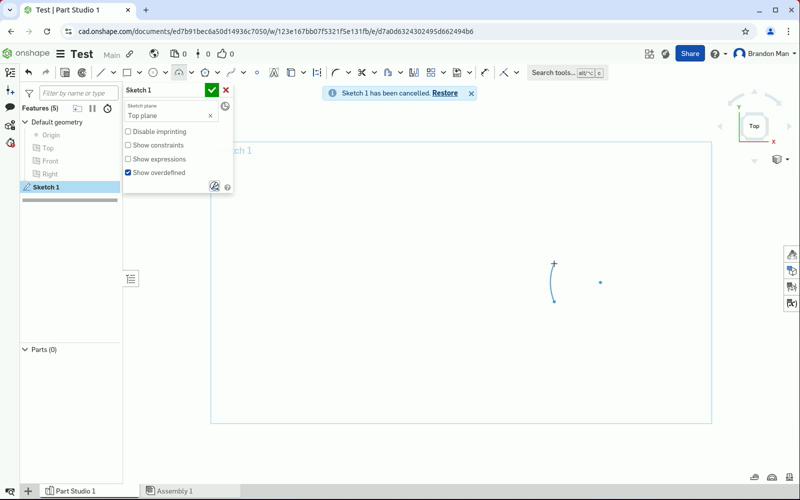
mouse_move(573, 282)
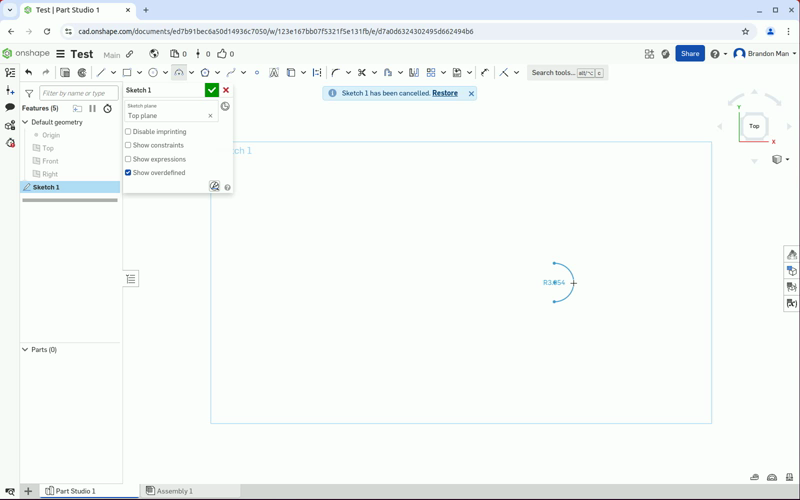
click(573, 282)
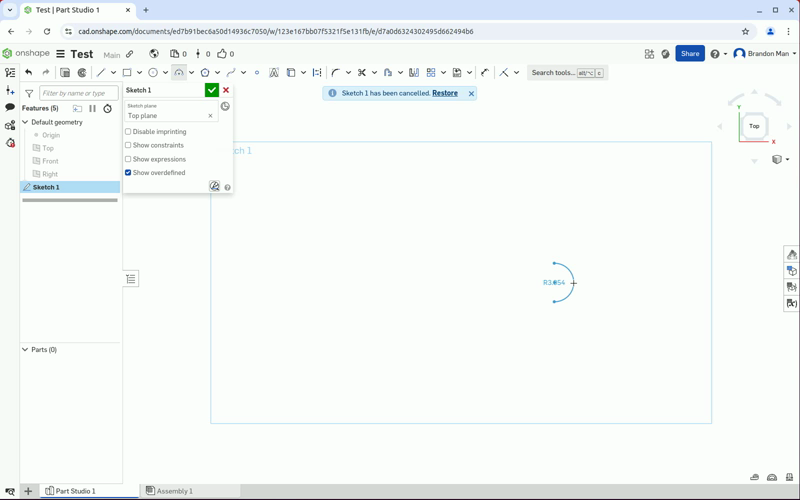
key_up(shift)
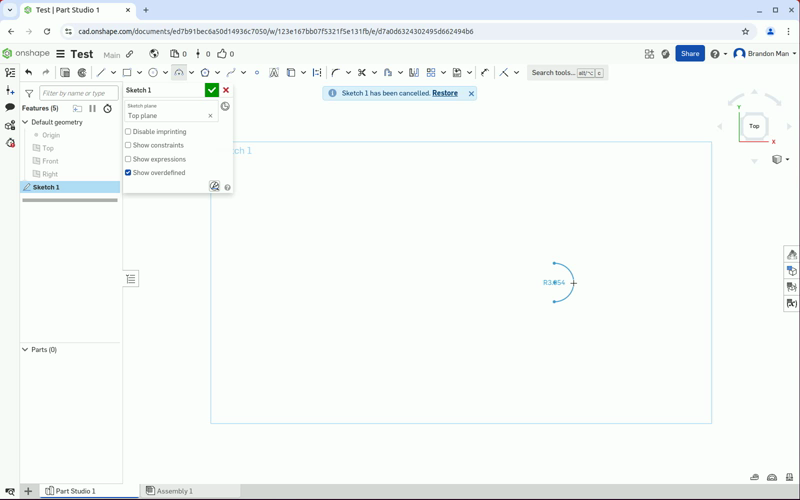
key(esc)
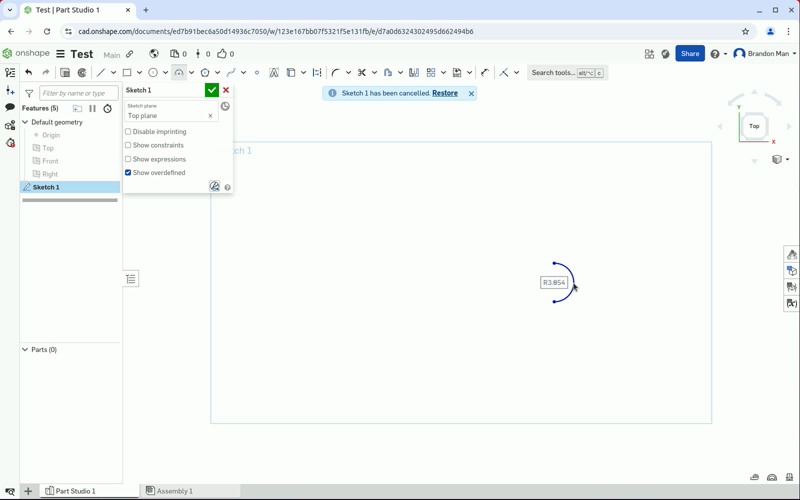
key(l)
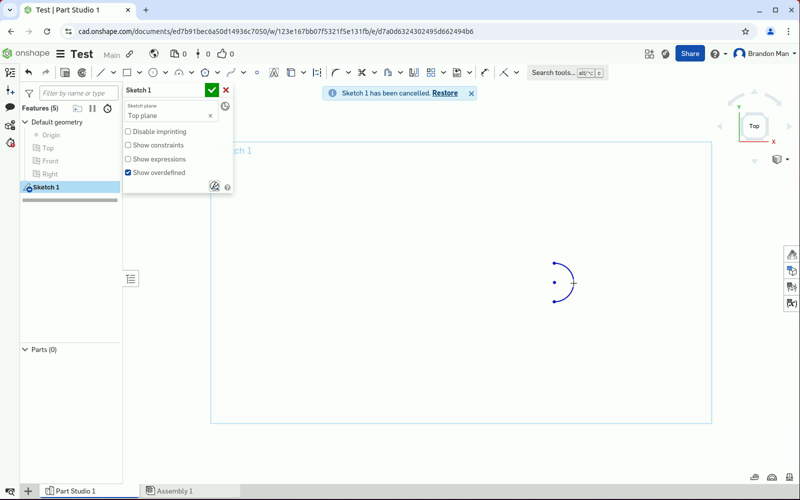
mouse_move(554, 263)
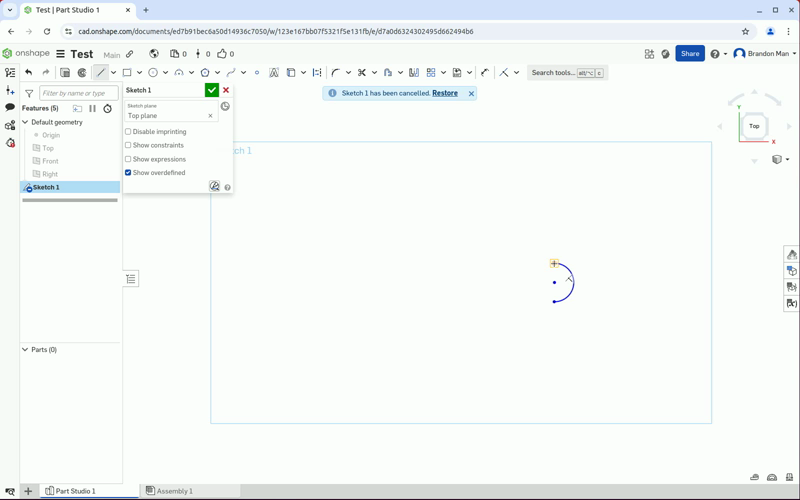
click(554, 263)
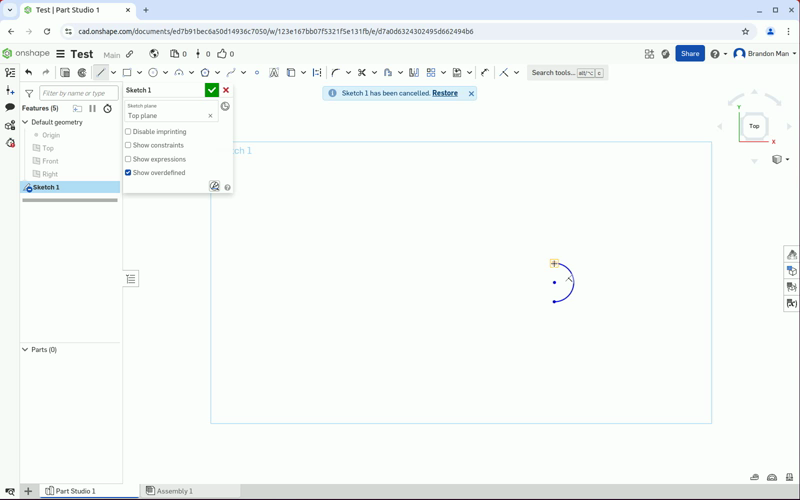
mouse_move(584, 263)
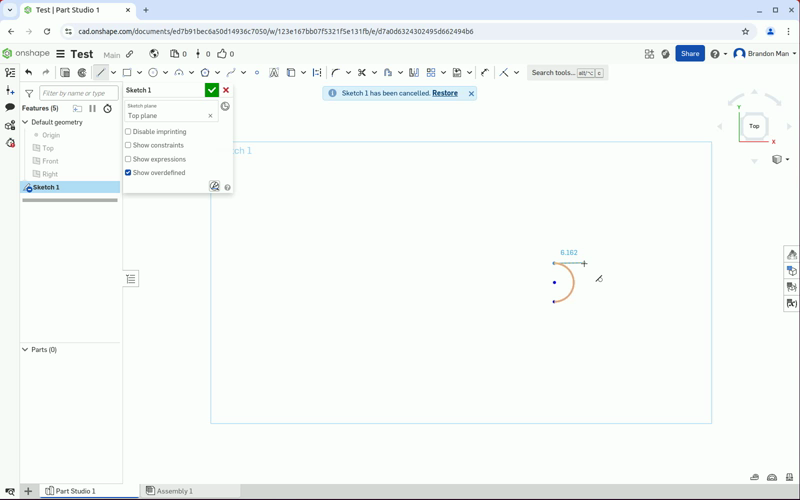
key_down(shift)
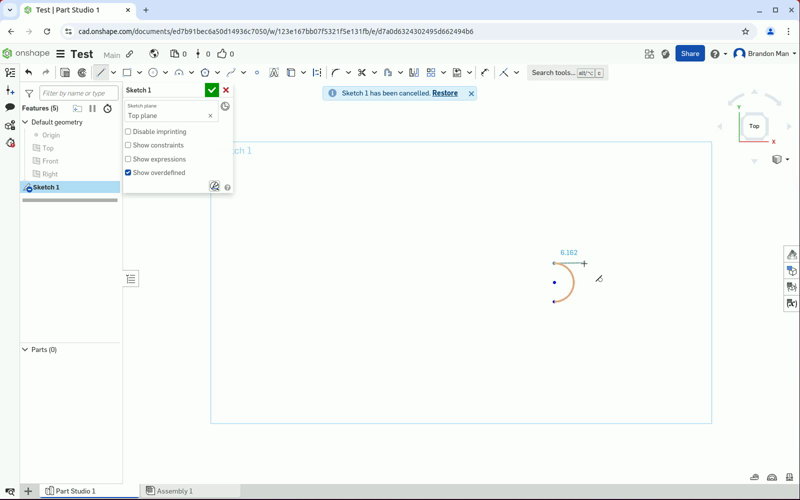
mouse_move(554, 301)
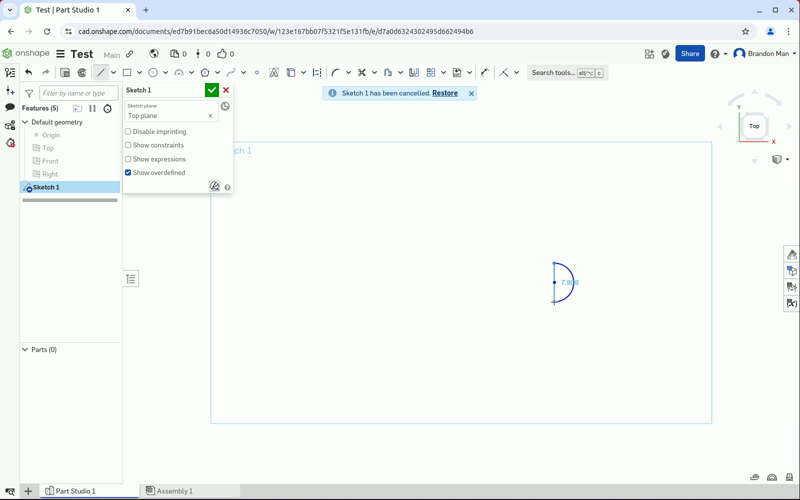
key_up(shift)
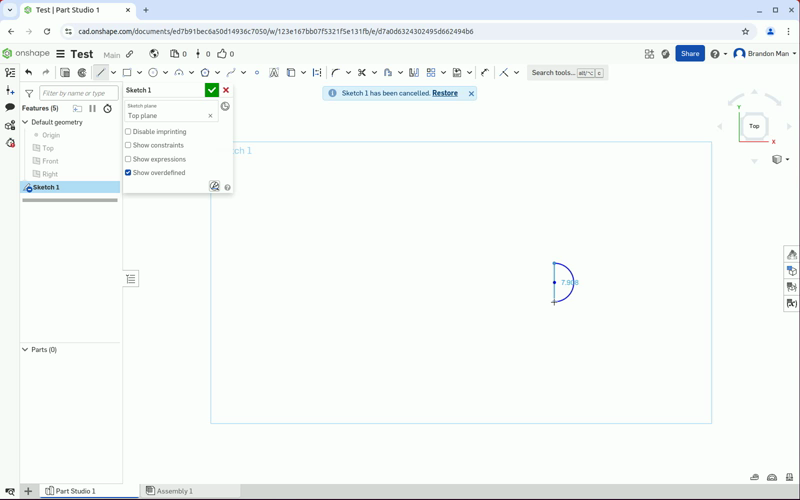
click(554, 301)
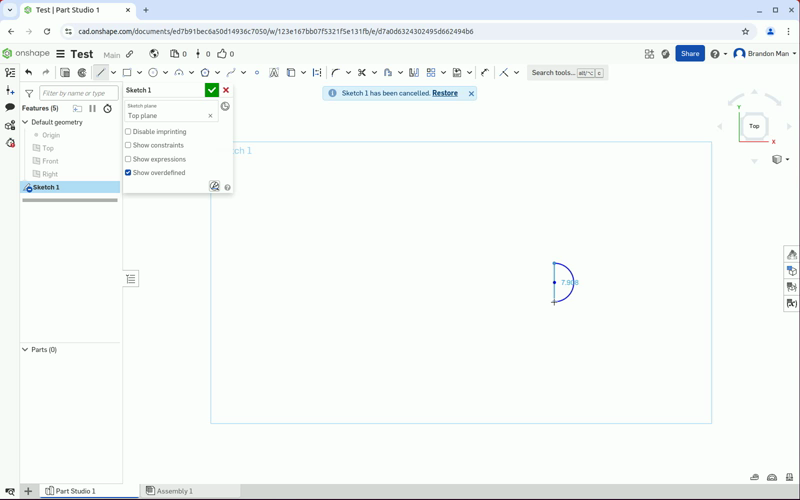
key(esc)
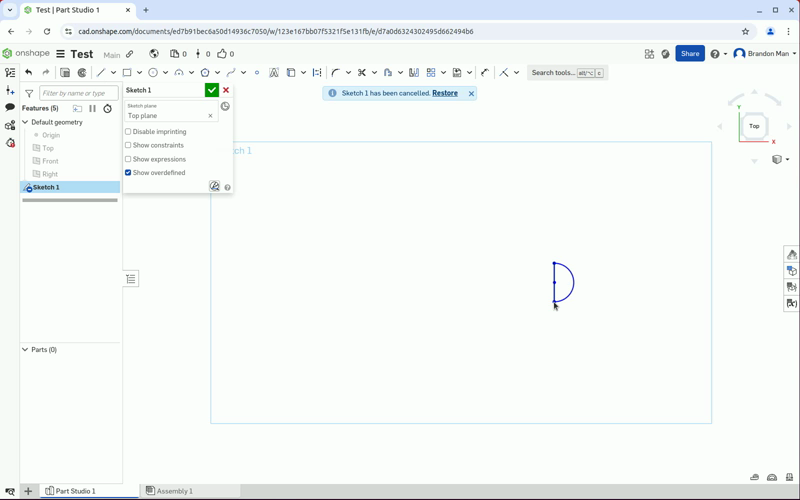
mouse_move(566, 286)
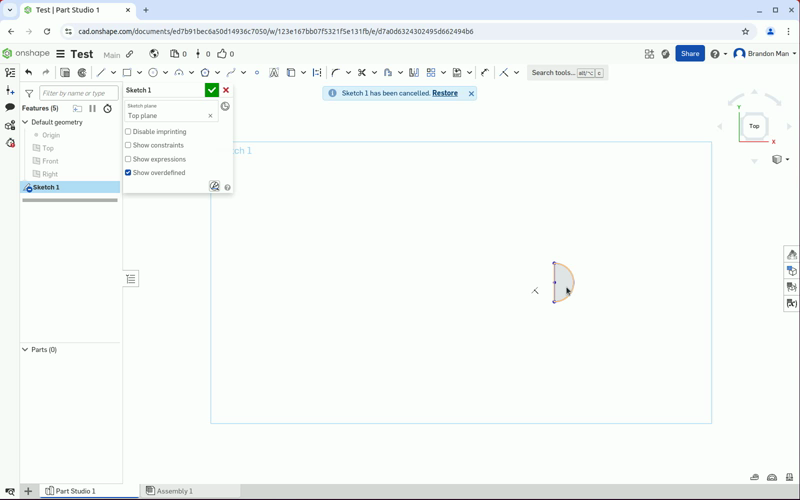
scroll(6)
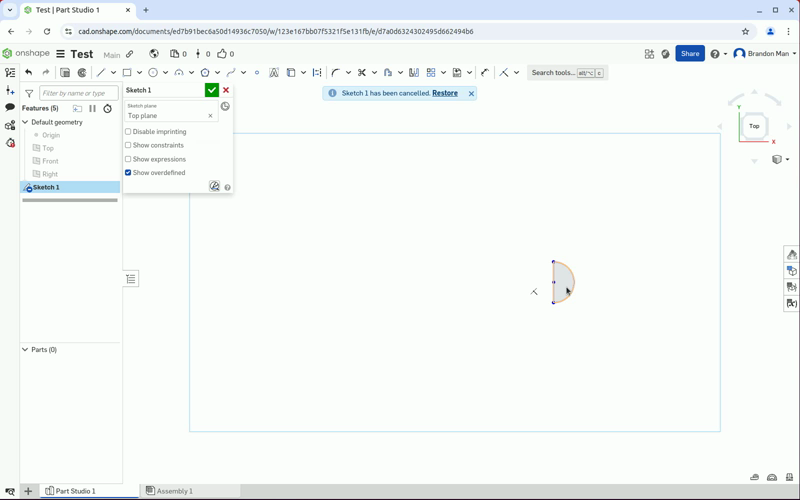
scroll(6)
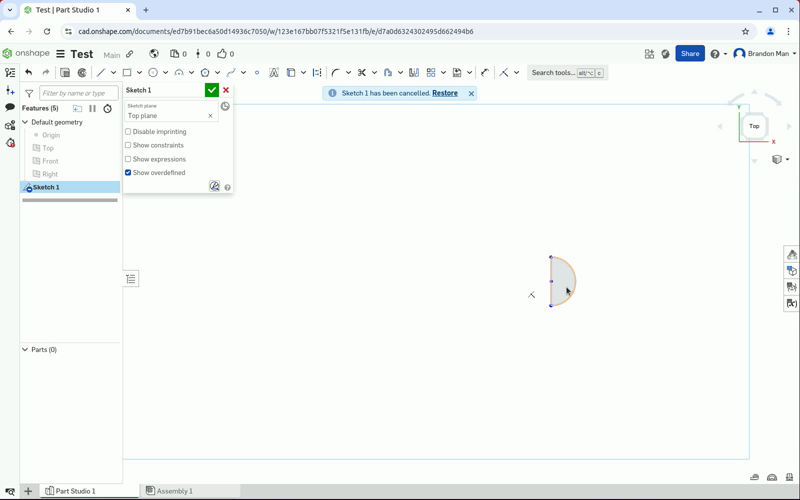
scroll(6)
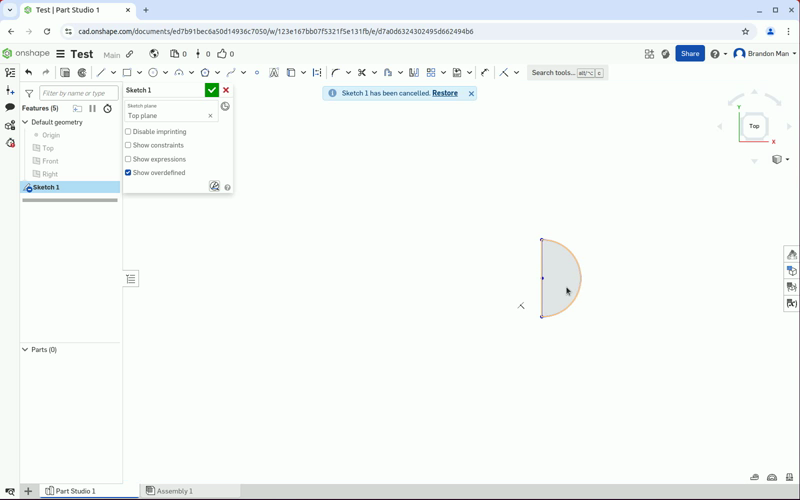
scroll(6)
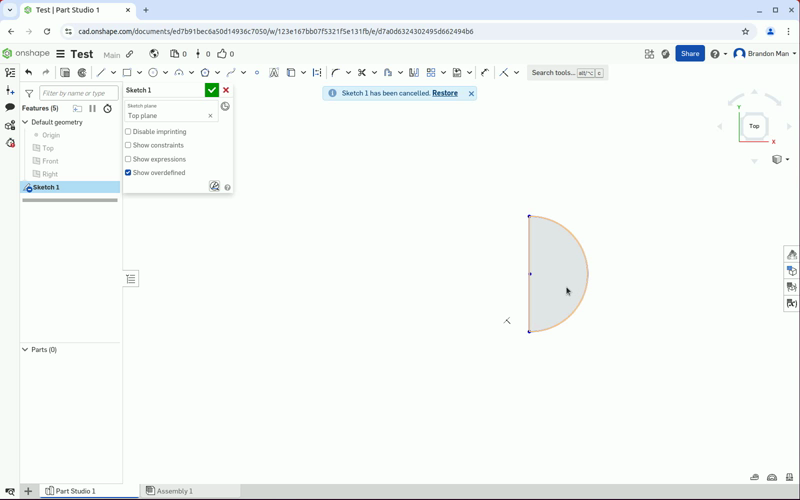
scroll(6)
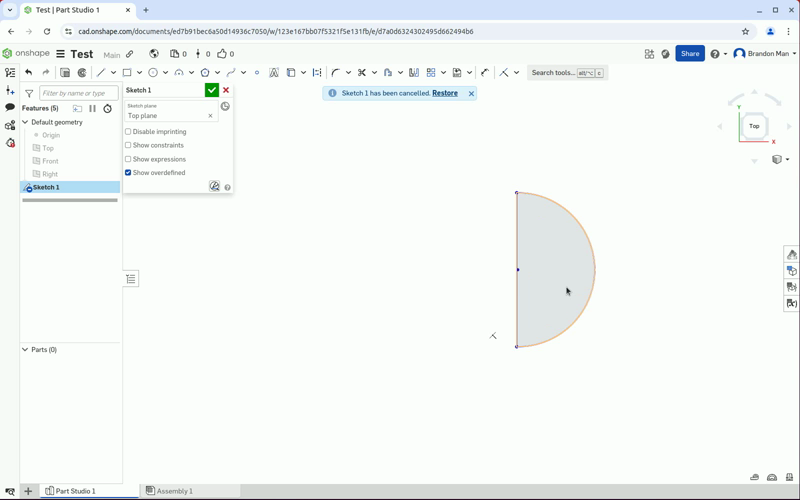
scroll(6)
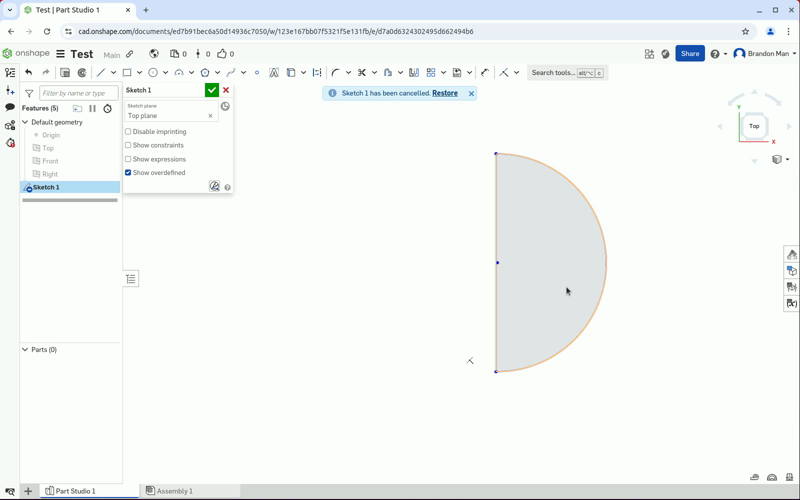
scroll(6)
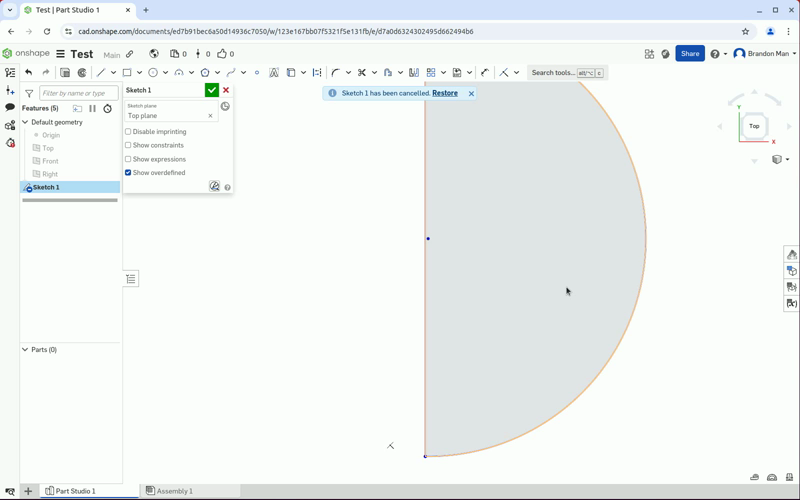
click(566, 286)
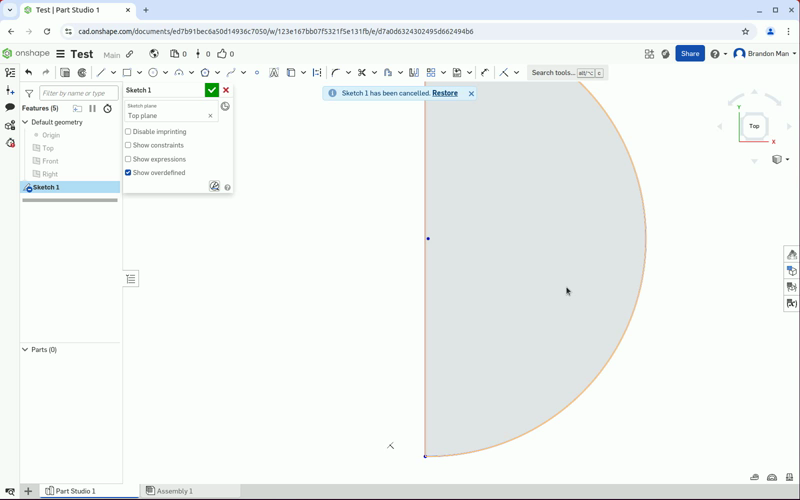
scroll(-6)
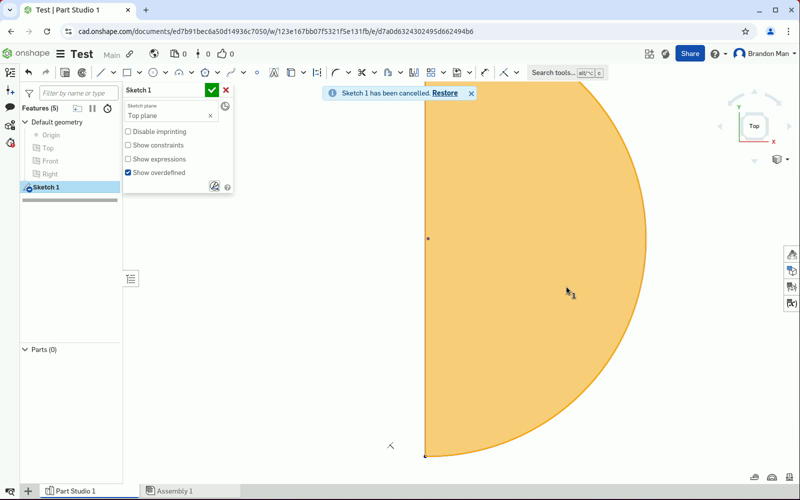
scroll(-6)
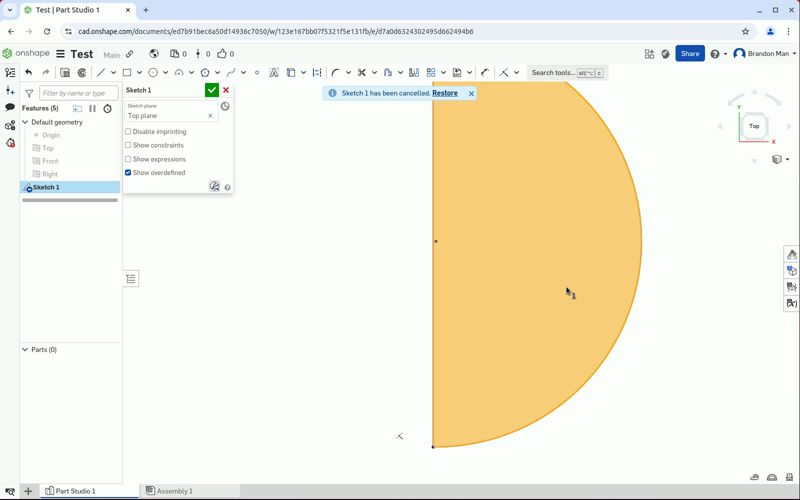
scroll(-6)
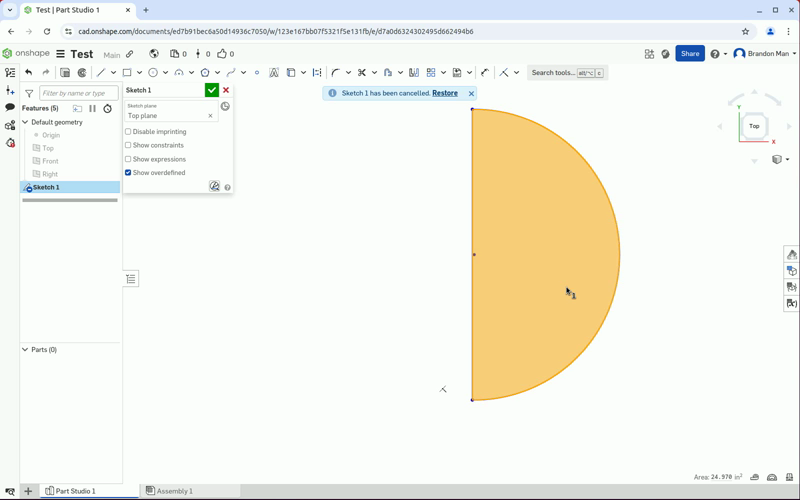
scroll(-6)
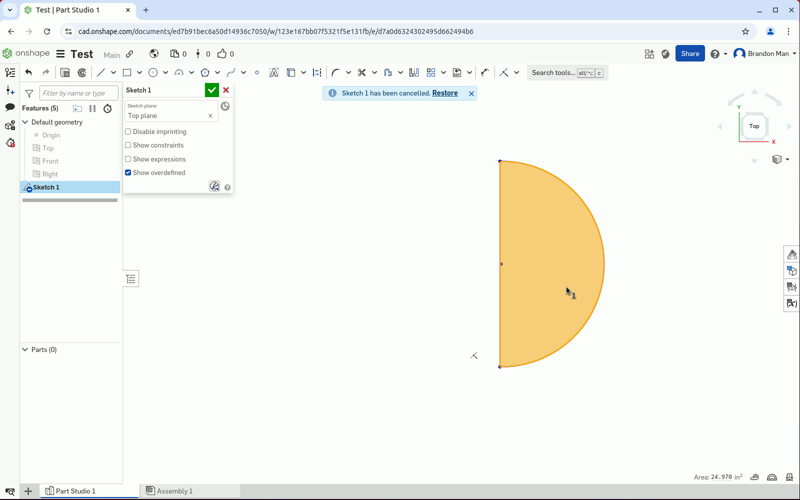
scroll(-6)
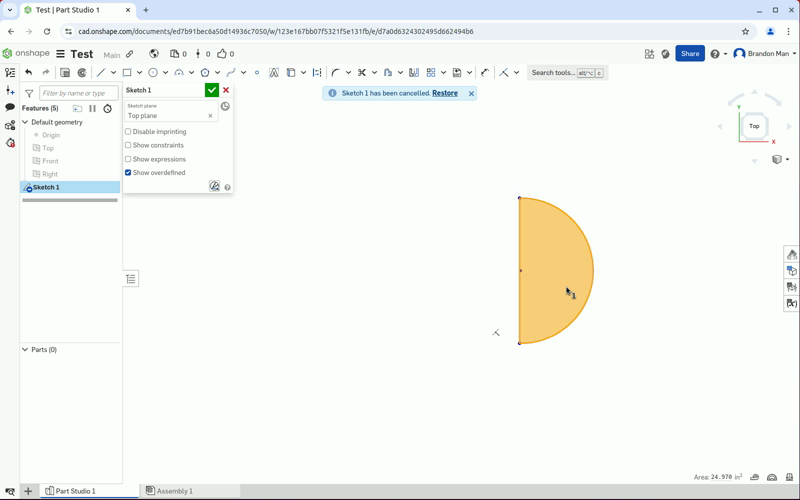
scroll(-6)
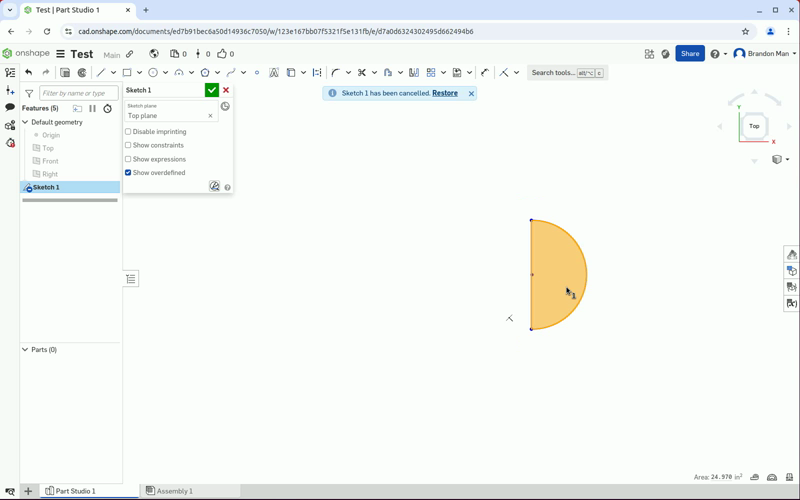
scroll(-6)
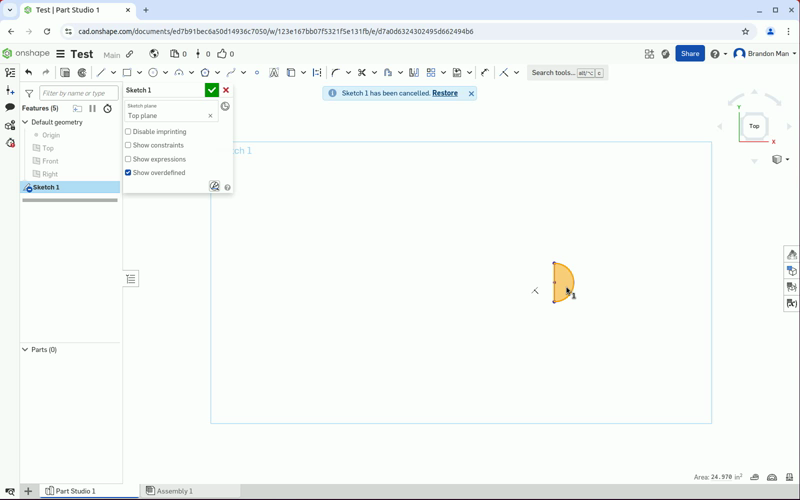
mouse_move(73, 352)
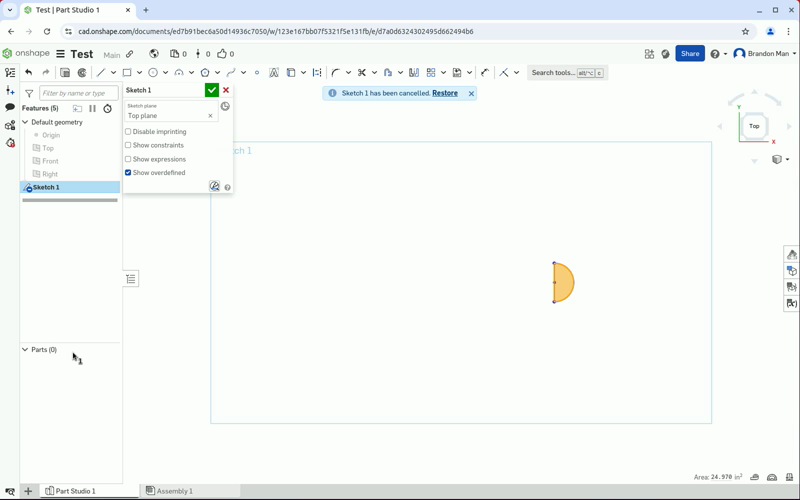
key(shift+y)
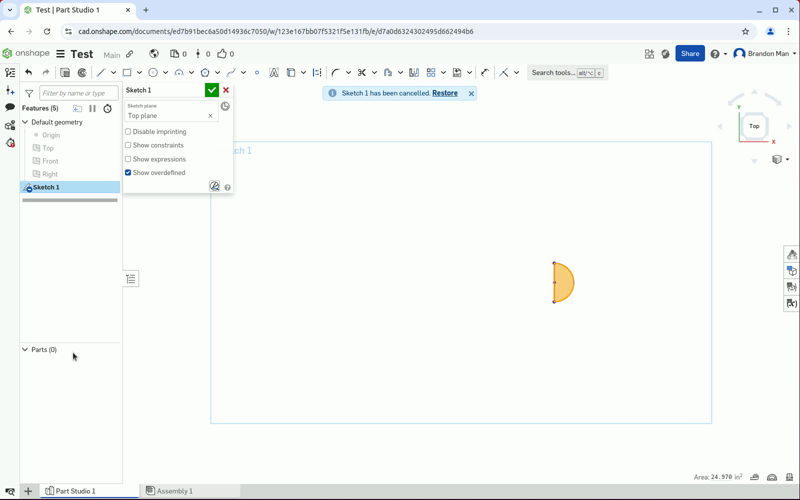
key(shift+e)
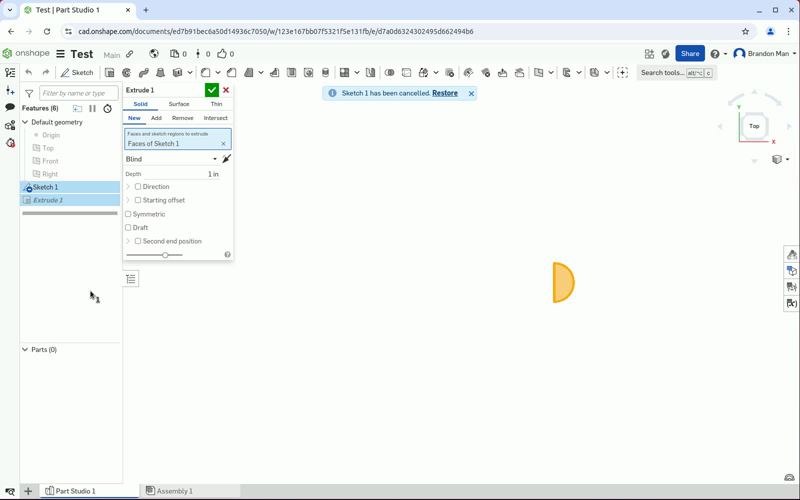
mouse_move(143, 106)
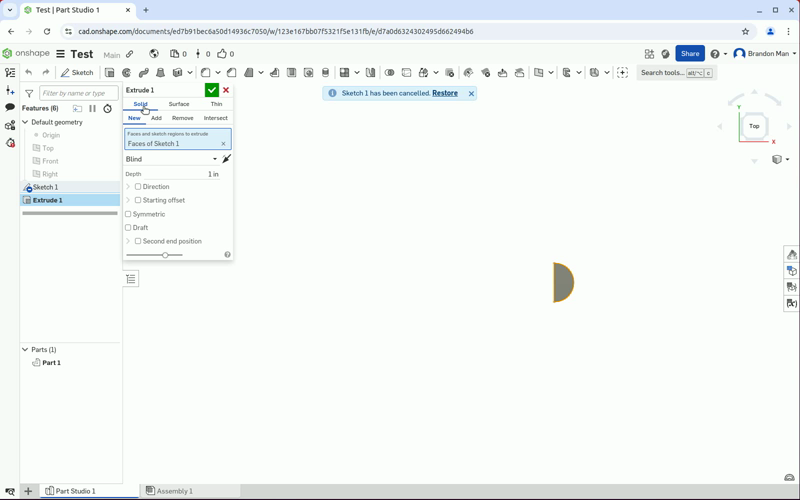
click(143, 106)
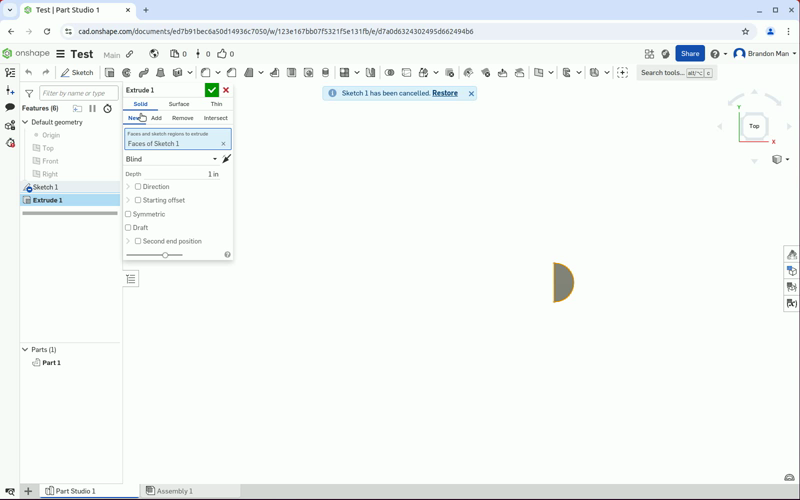
mouse_move(137, 120)
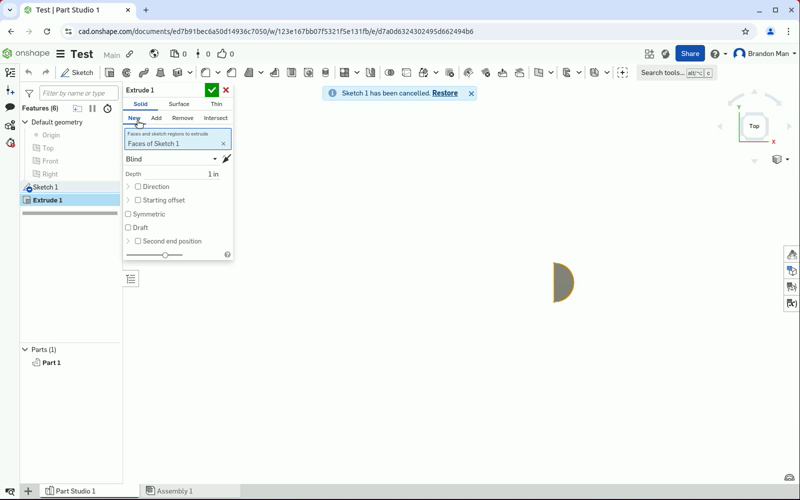
click(137, 120)
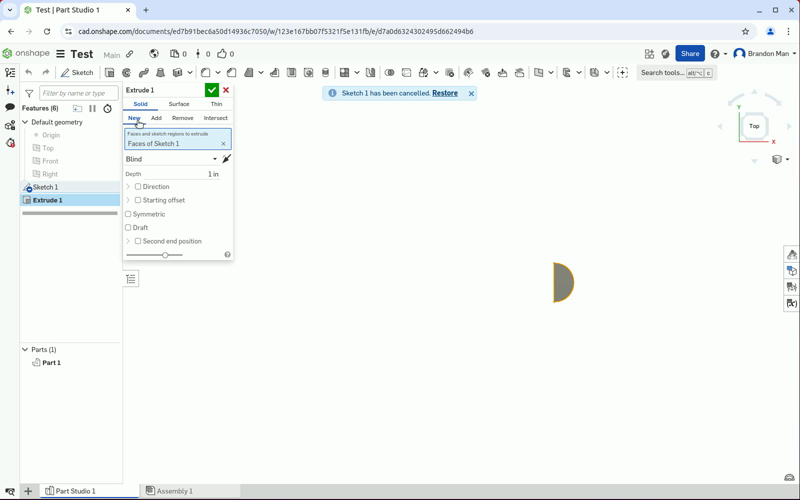
key(tab, 4)
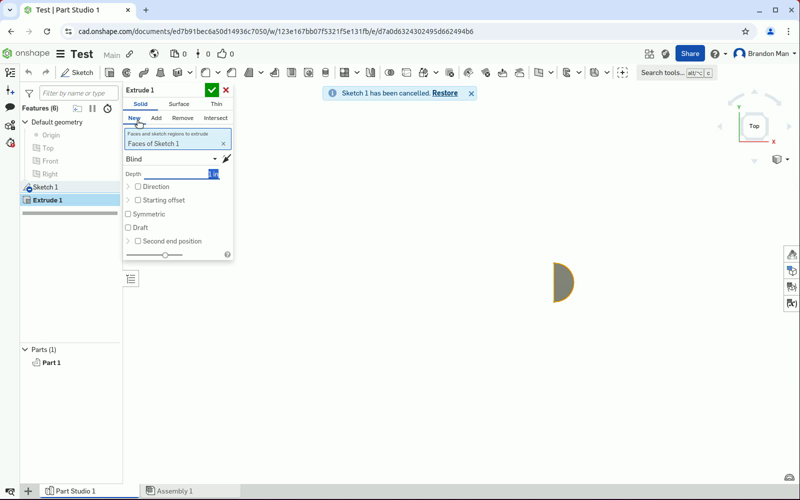
text(3.37)
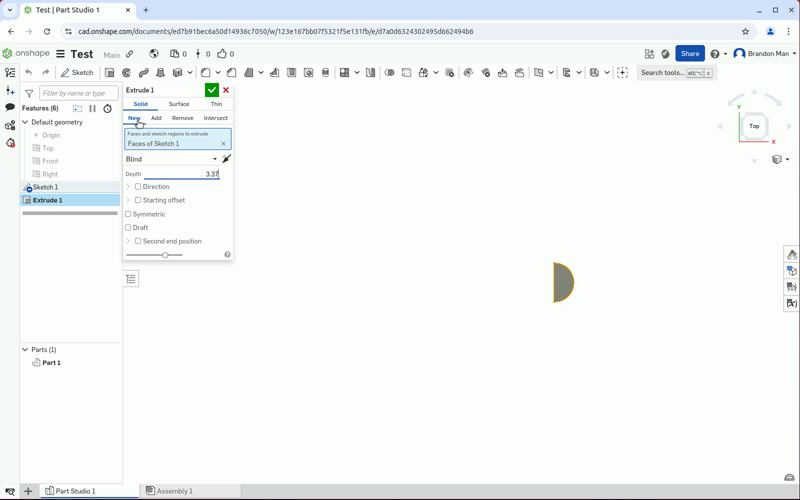
key(enter)
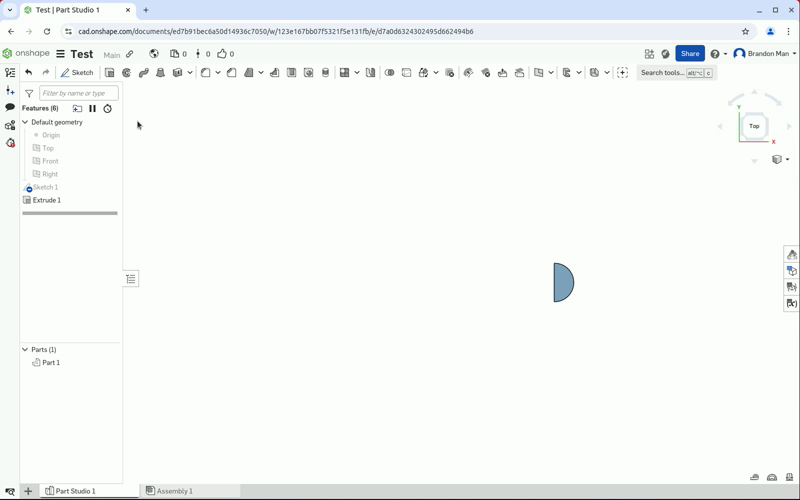
key(shift+h)
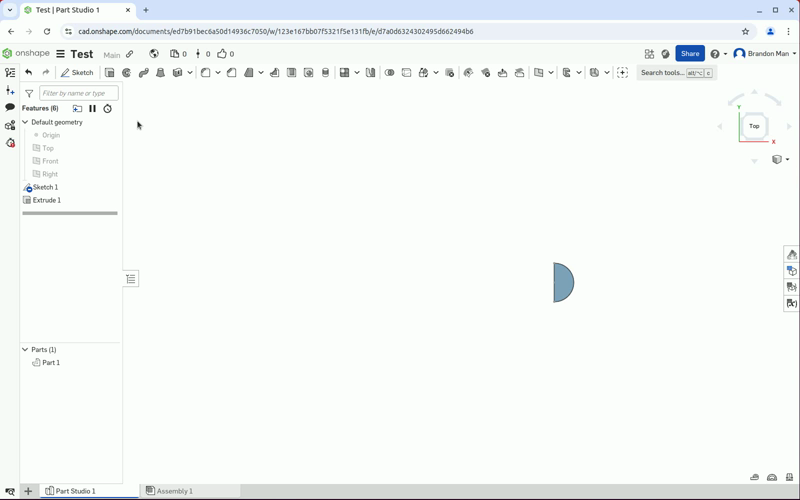
key(shift+h)
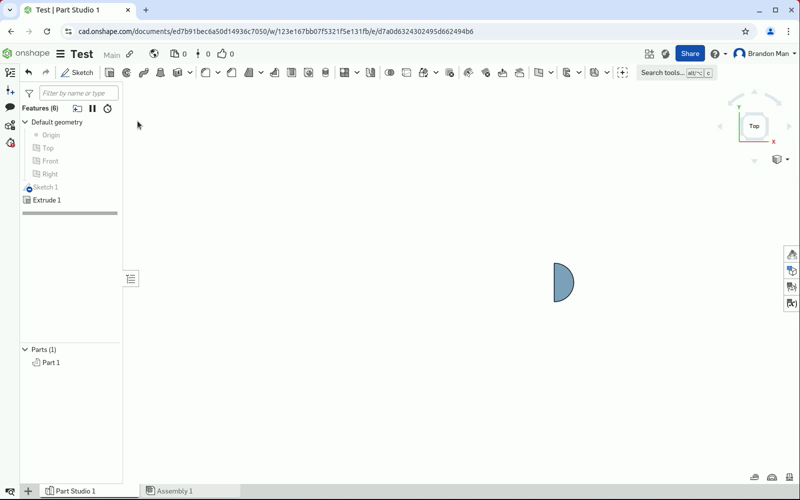
mouse_move(73, 189)
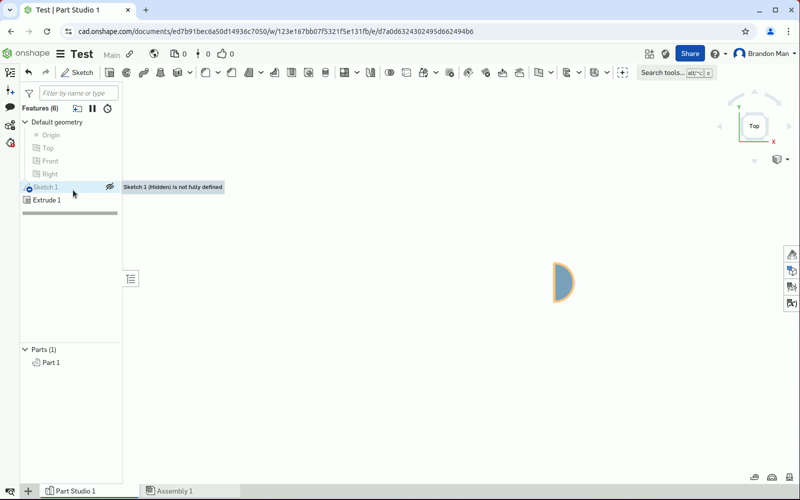
click(73, 189)
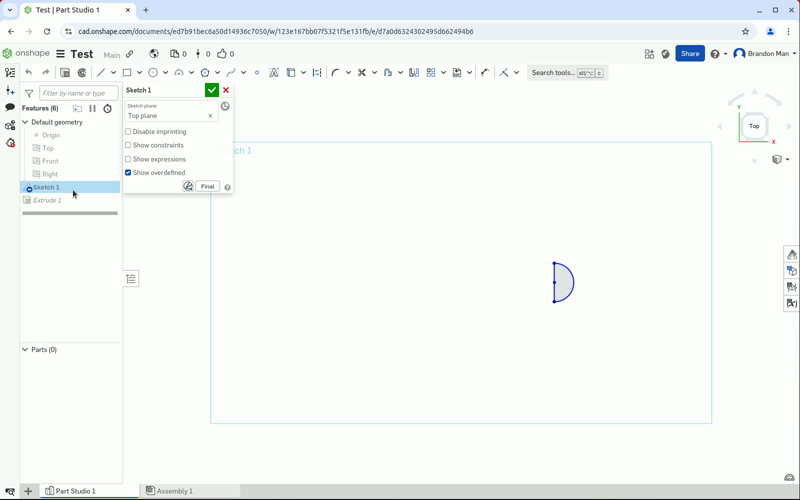
mouse_move(229, 92)
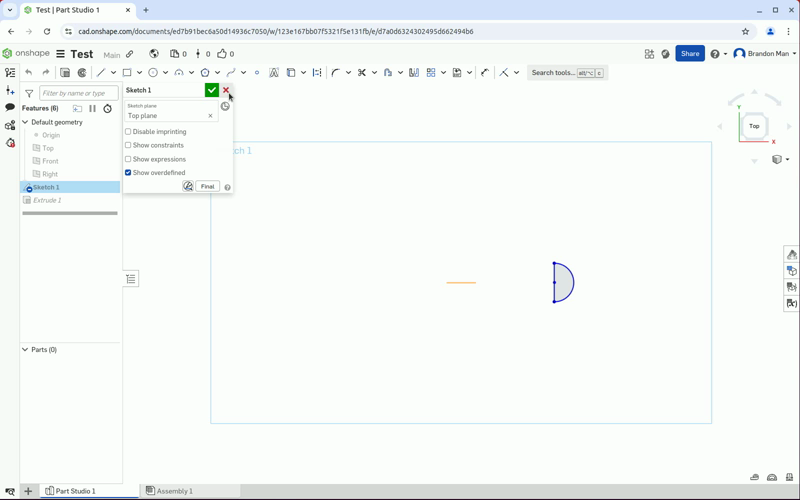
click(229, 92)
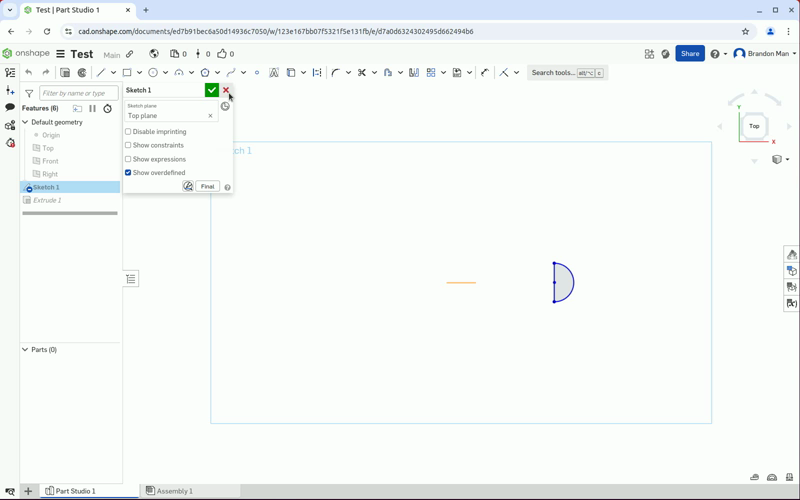
key(shift+s)
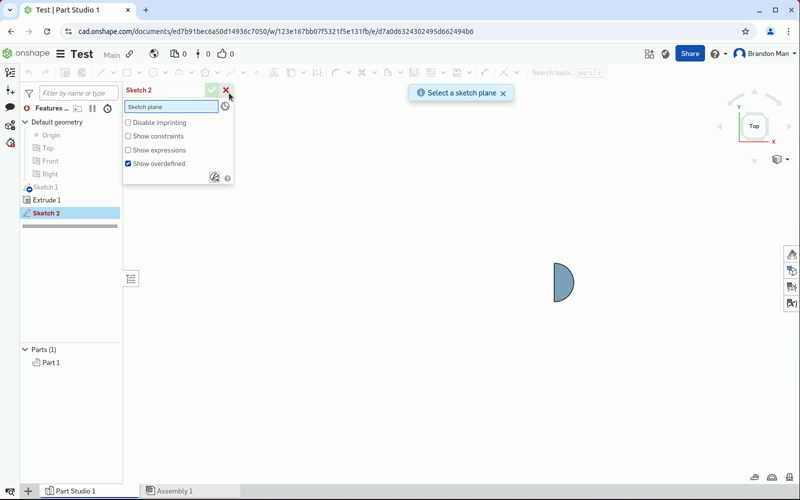
mouse_move(73, 150)
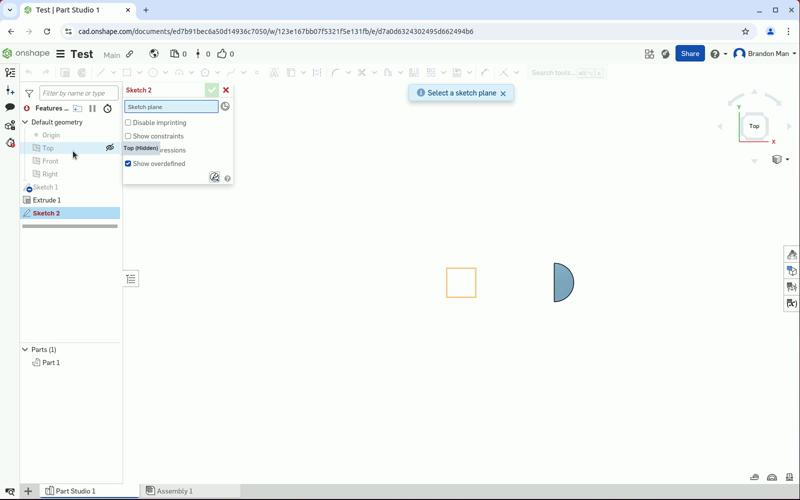
click(73, 150)
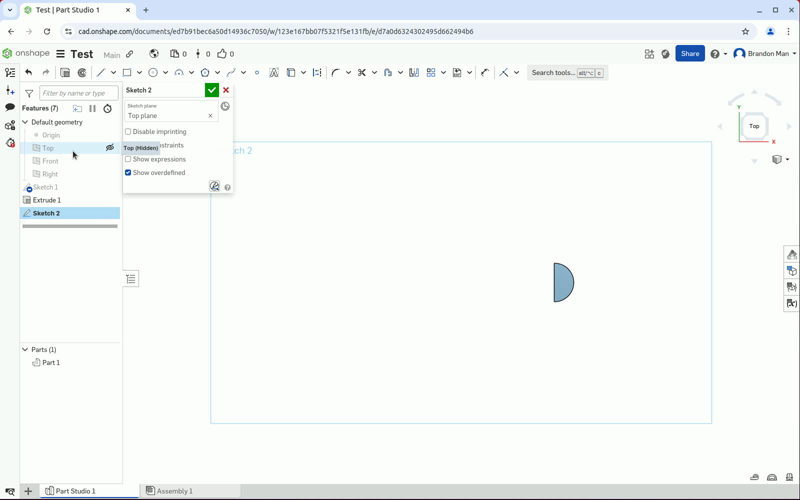
mouse_move(73, 352)
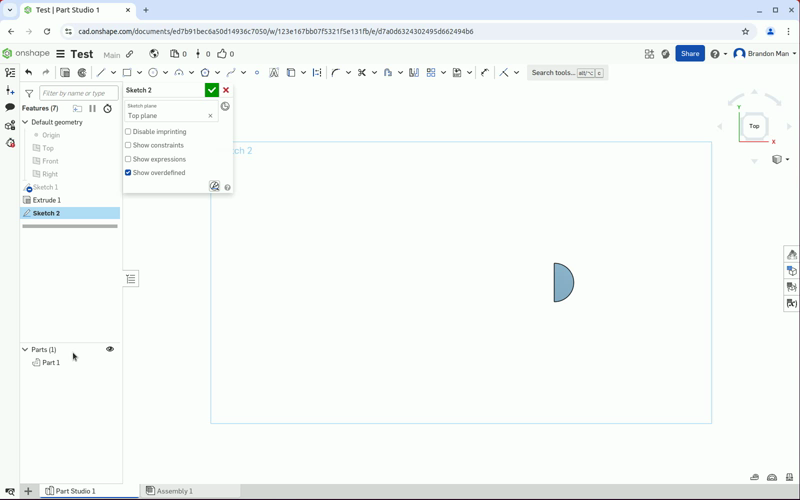
key(y)
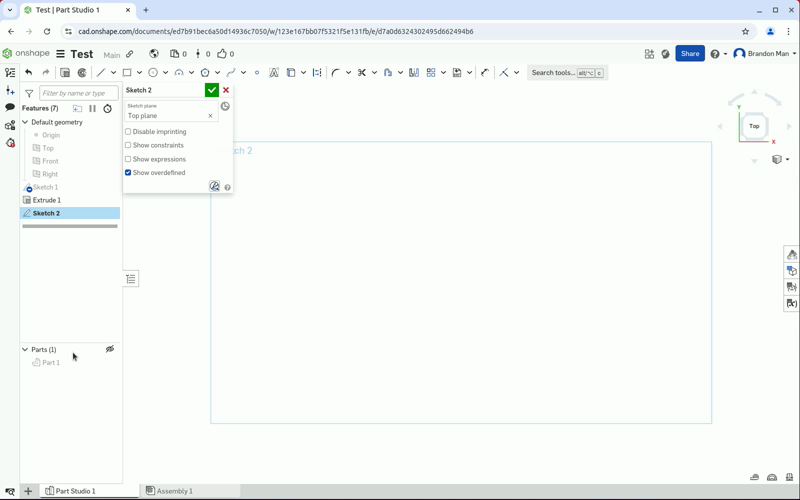
key(l)
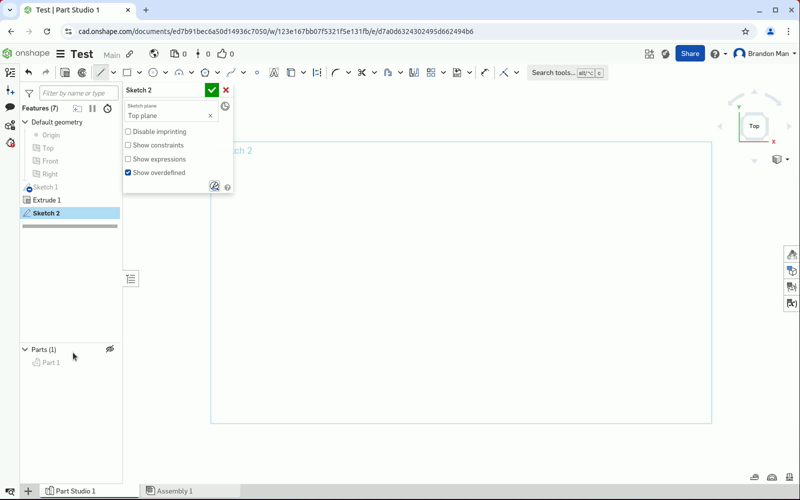
key_down(shift)
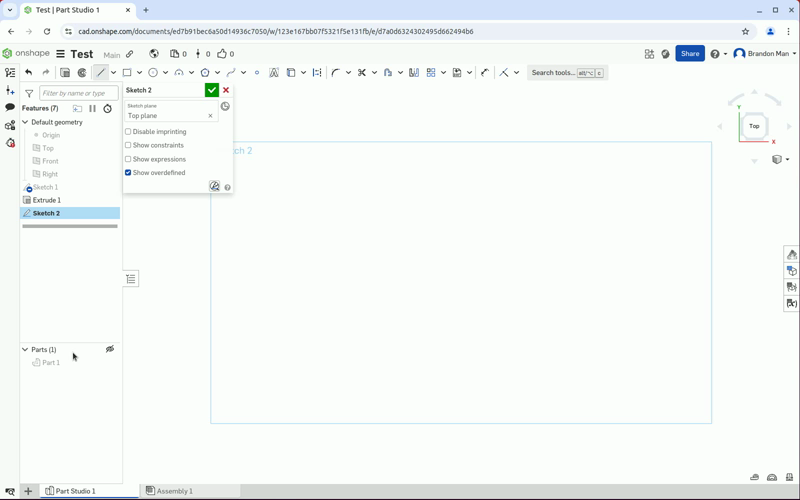
mouse_move(366, 301)
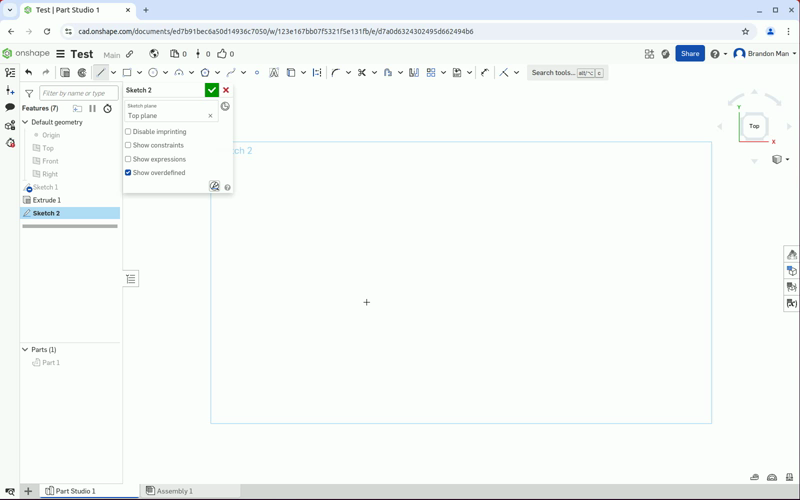
click(366, 301)
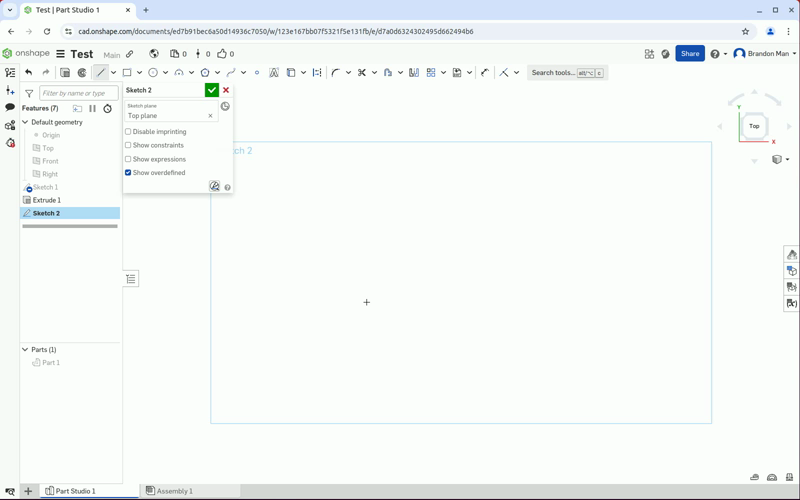
key_up(shift)
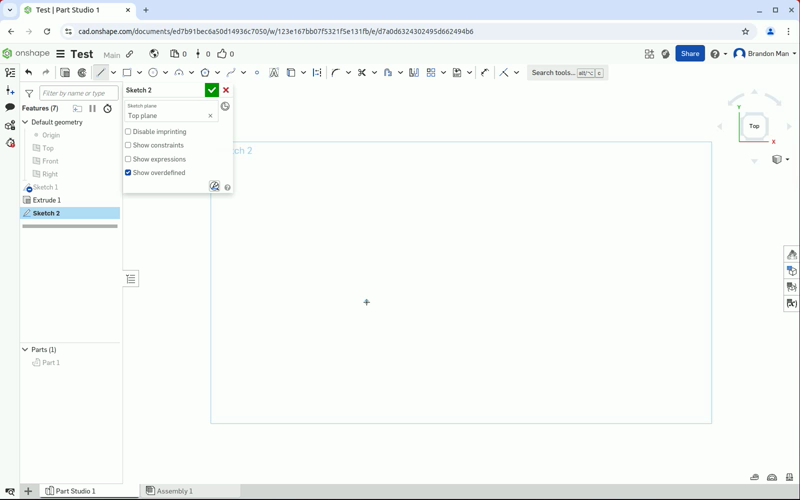
key_down(shift)
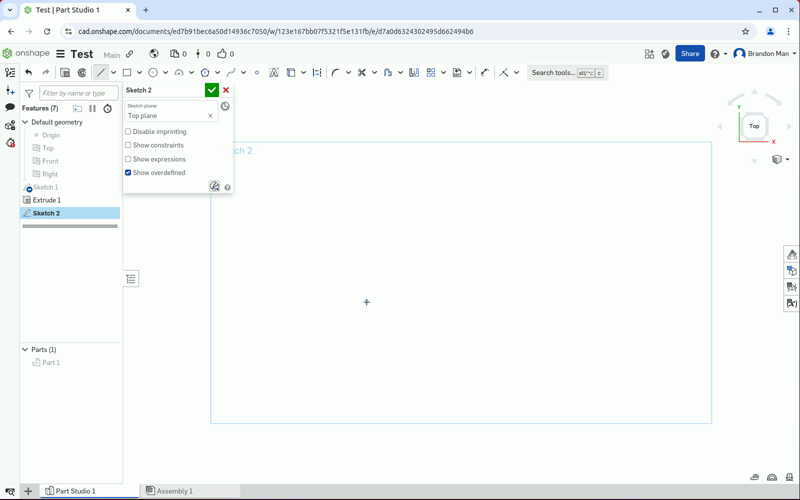
mouse_move(396, 301)
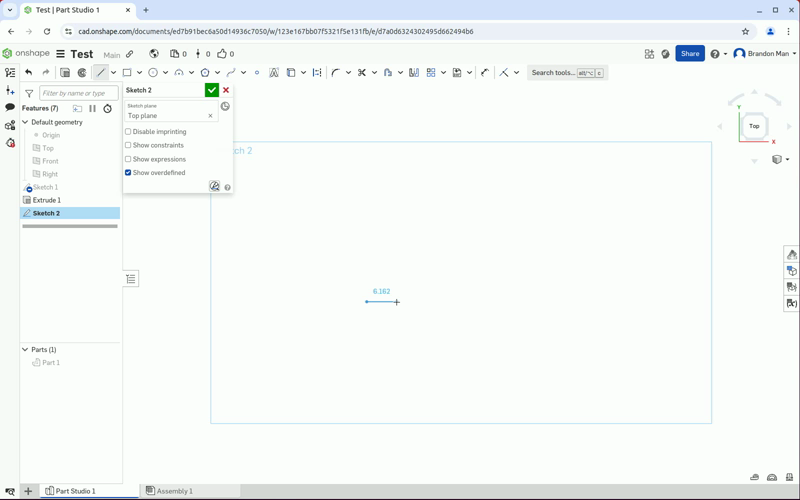
mouse_move(366, 263)
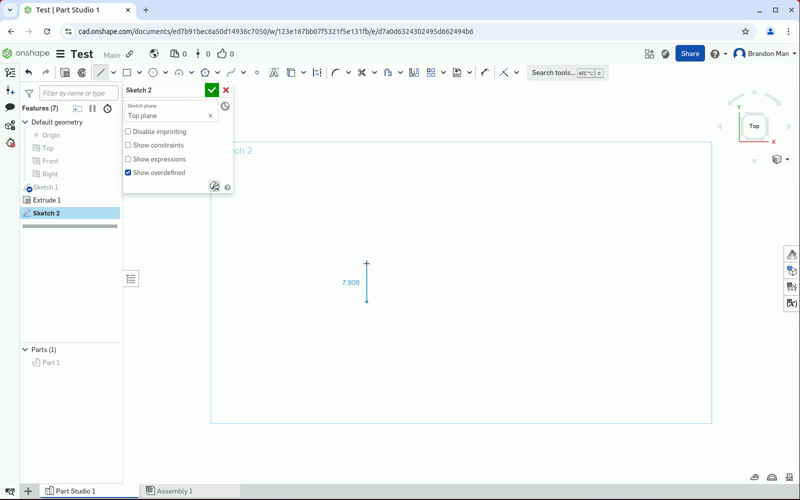
click(366, 263)
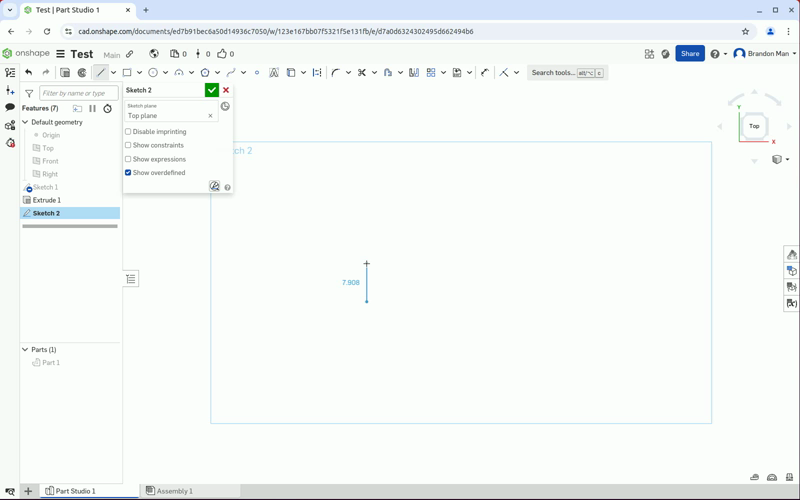
key_up(shift)
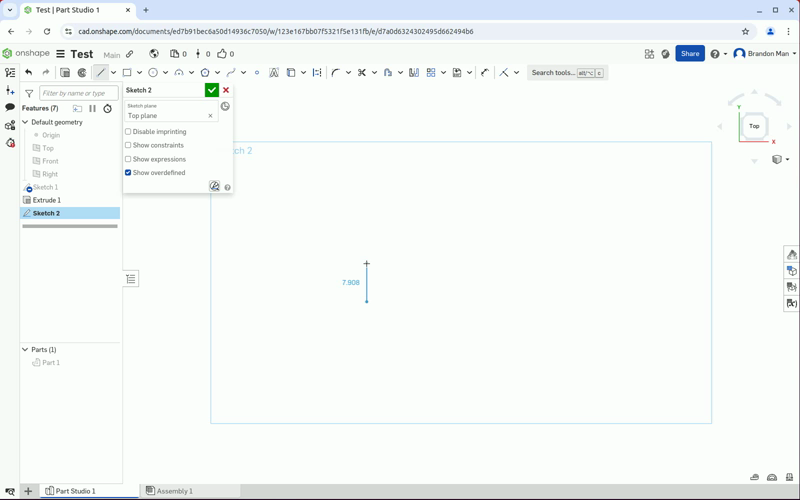
key(esc)
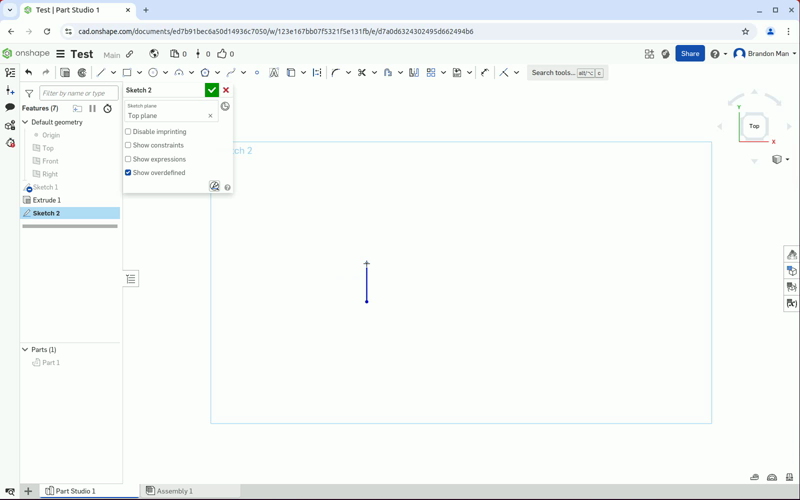
key(a)
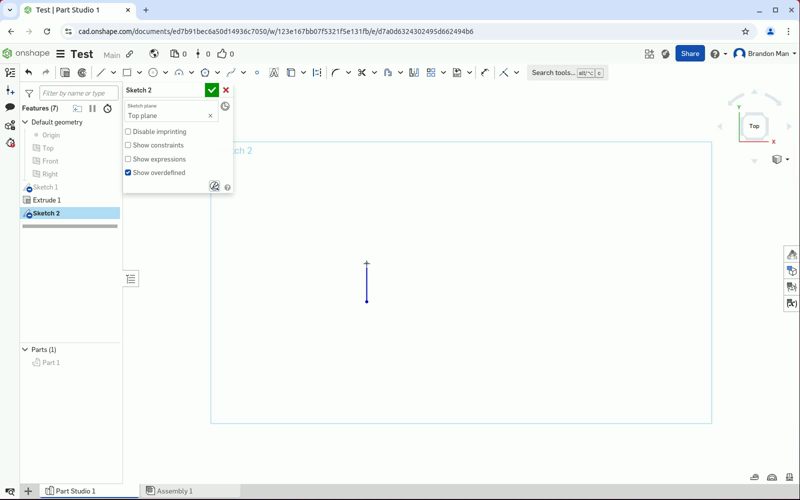
mouse_move(366, 263)
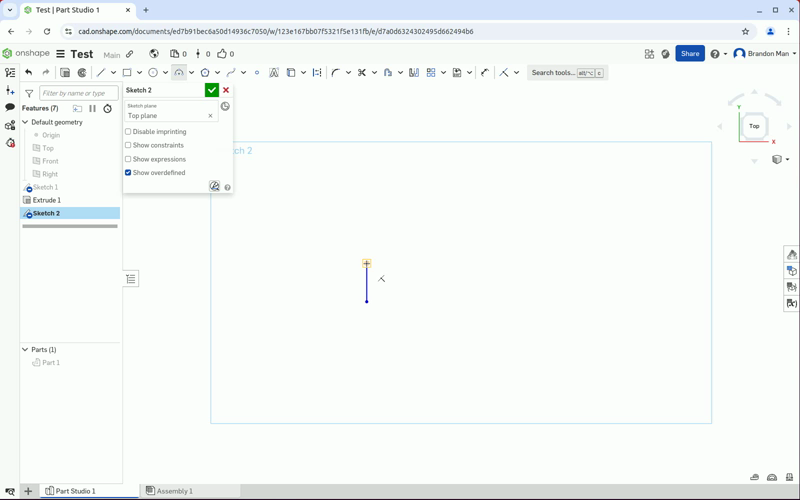
click(366, 263)
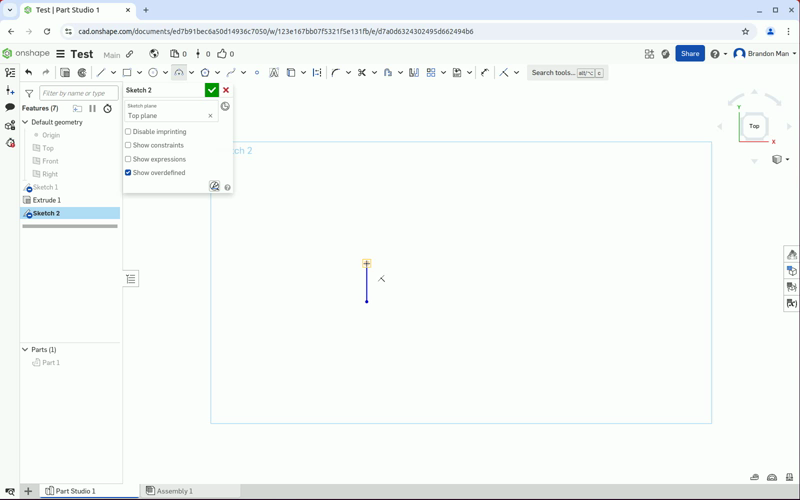
mouse_move(366, 301)
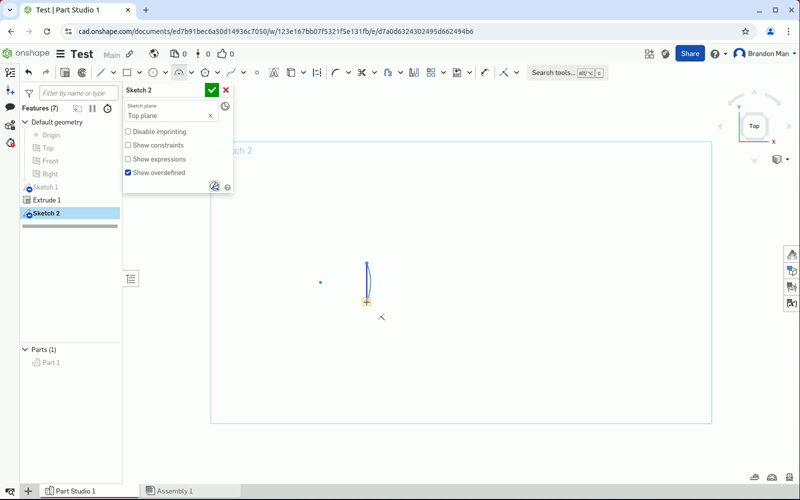
click(366, 301)
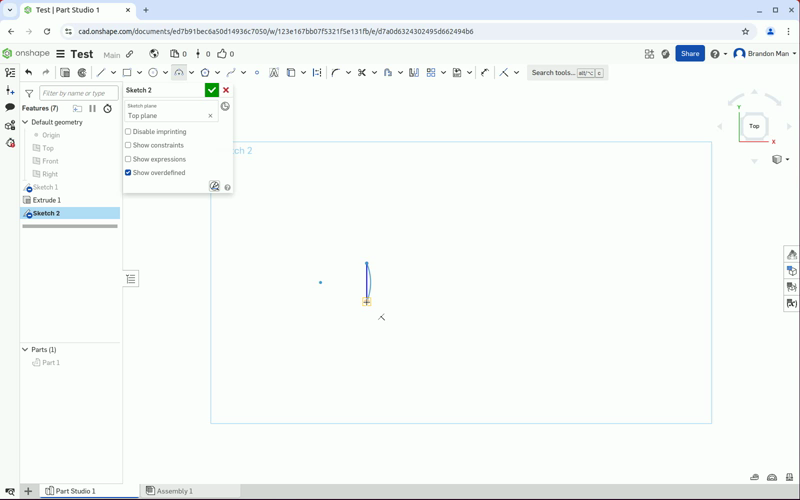
key_down(shift)
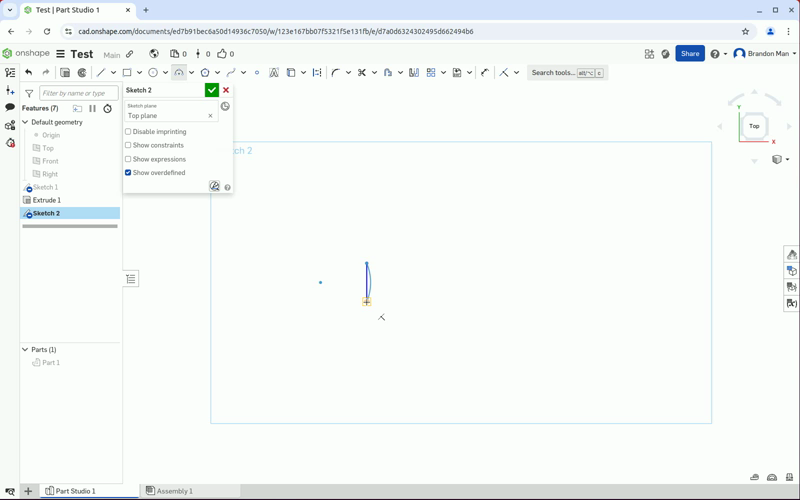
mouse_move(347, 282)
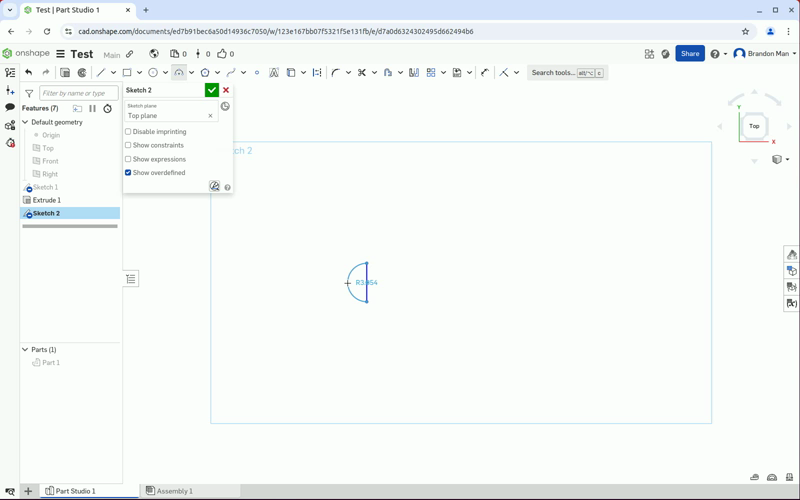
click(347, 282)
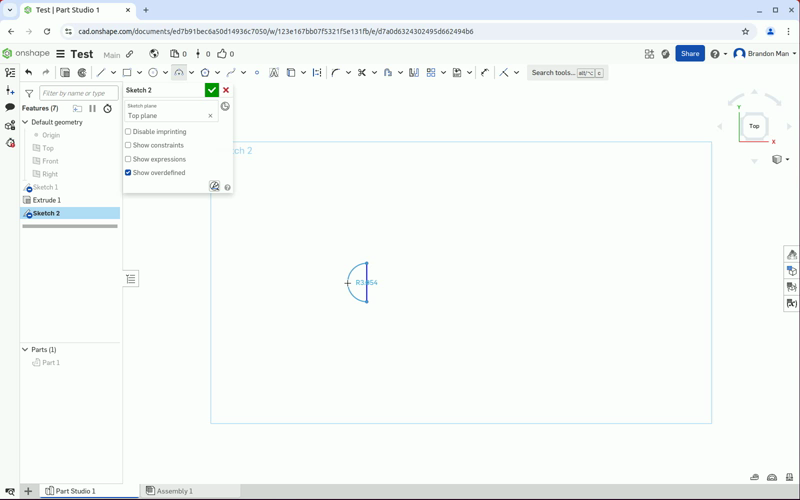
key_up(shift)
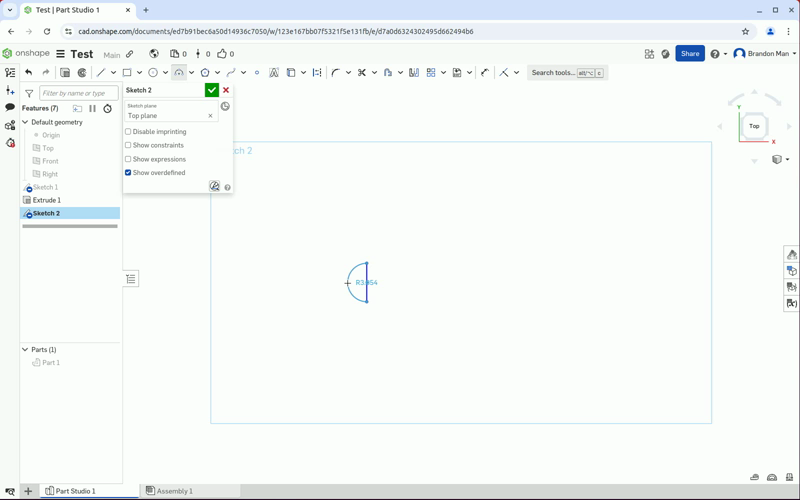
key(esc)
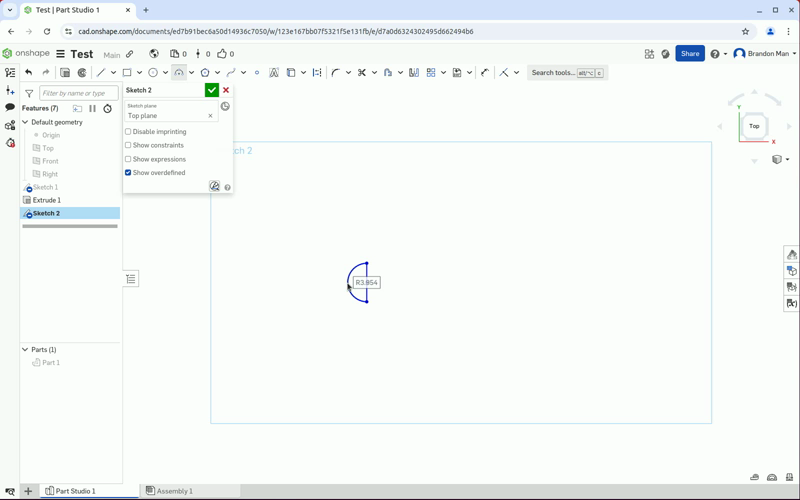
mouse_move(365, 281)
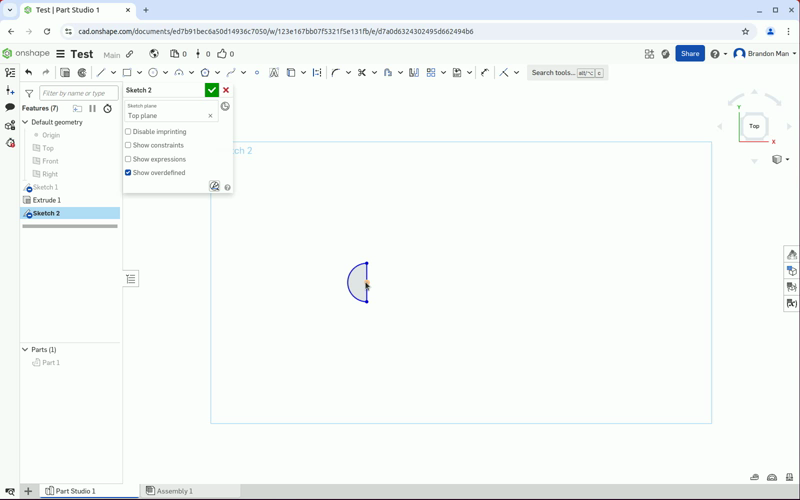
scroll(6)
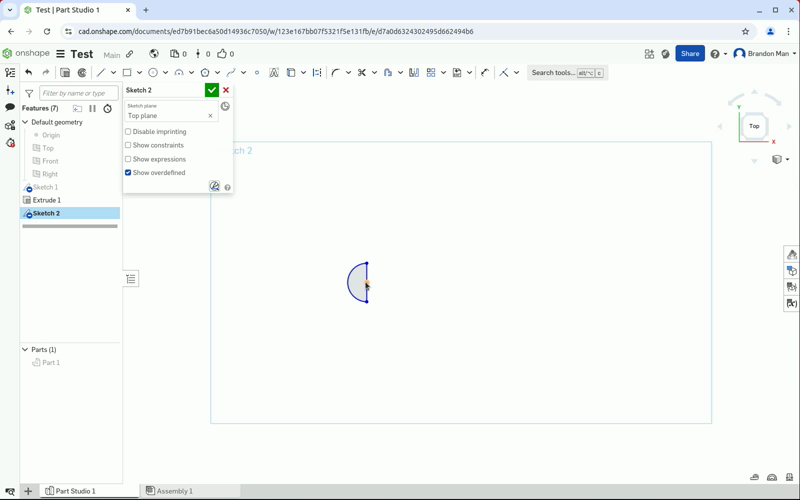
scroll(6)
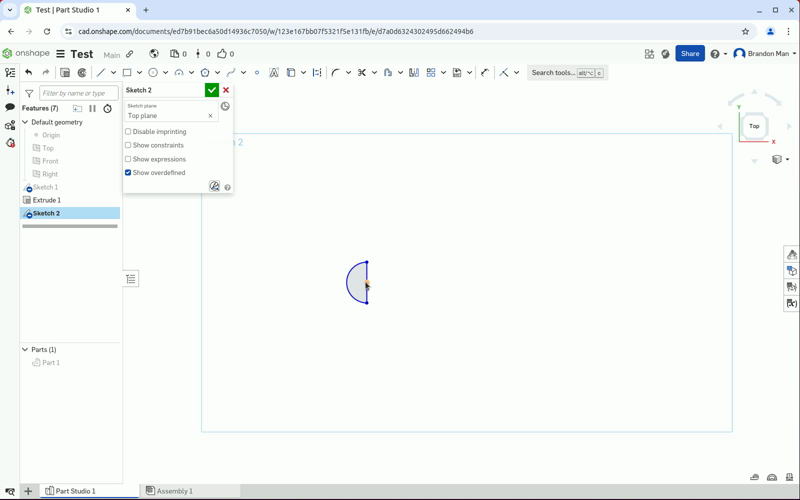
scroll(6)
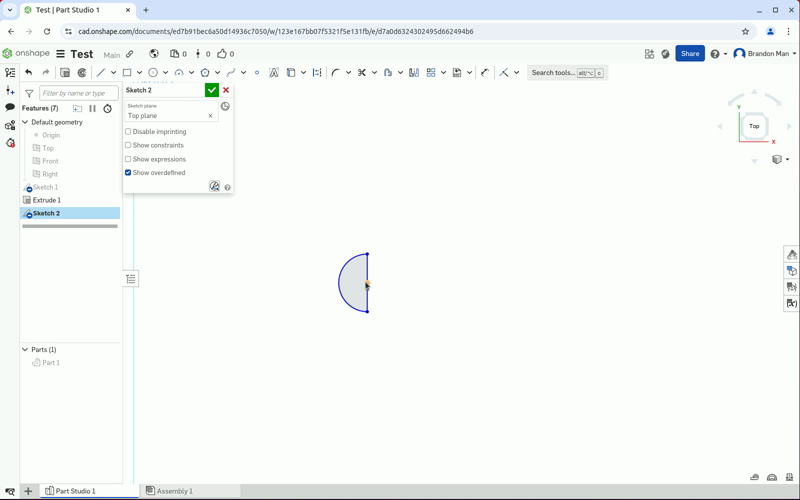
scroll(6)
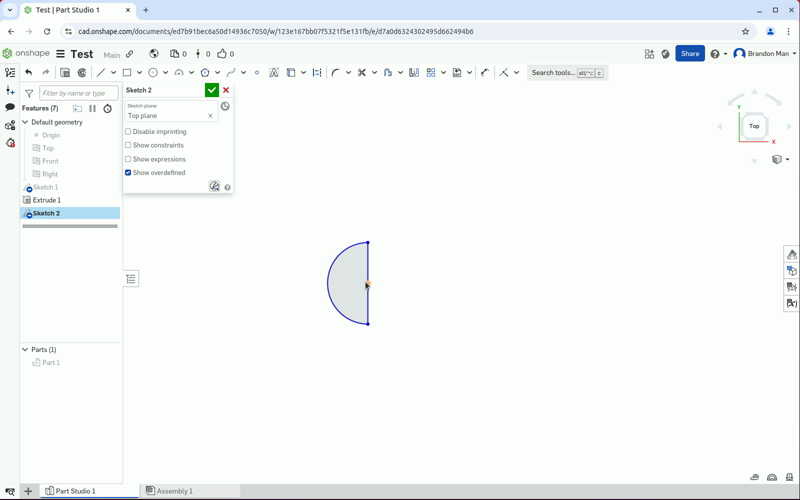
scroll(6)
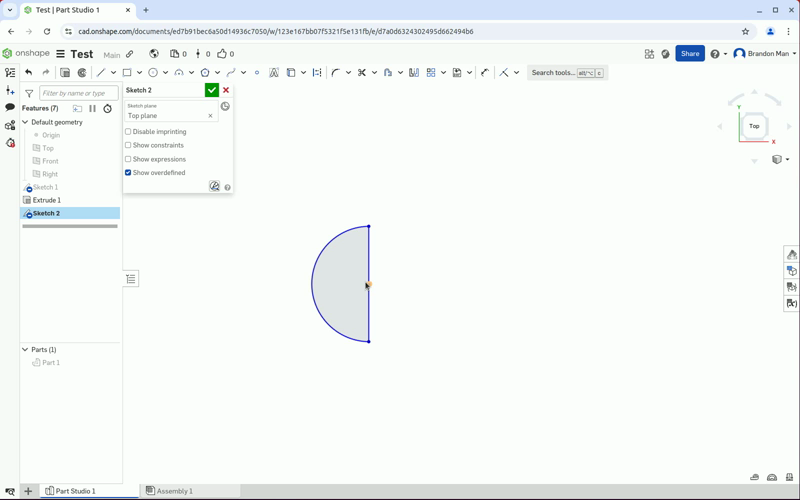
scroll(6)
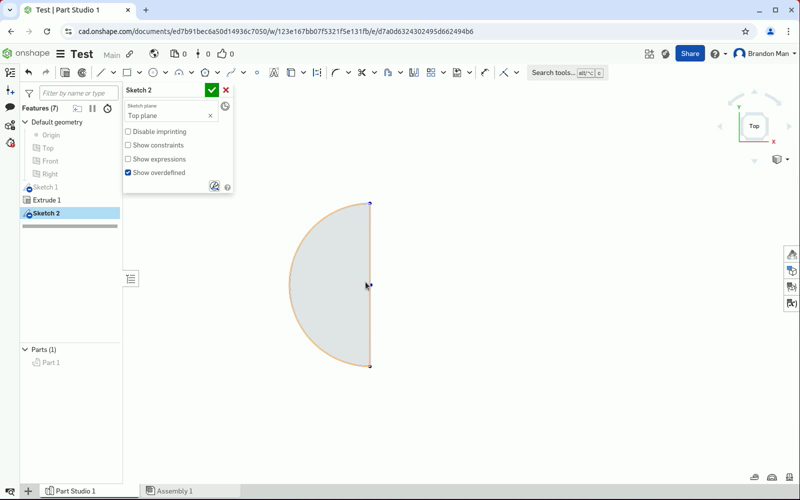
scroll(6)
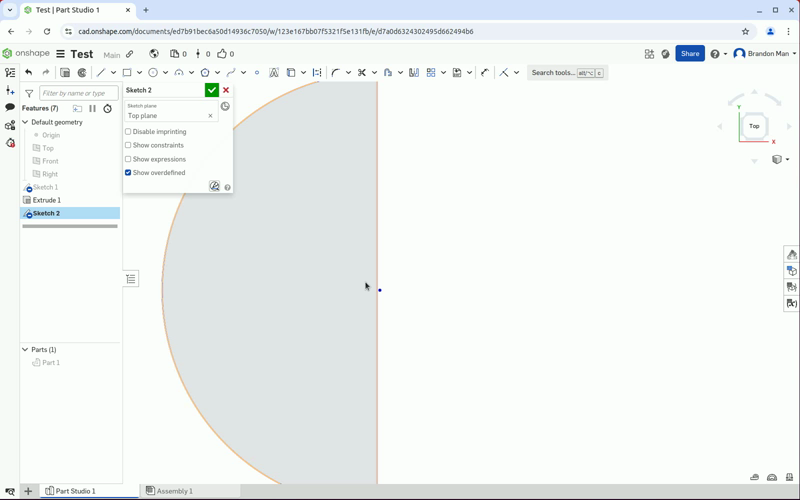
click(365, 281)
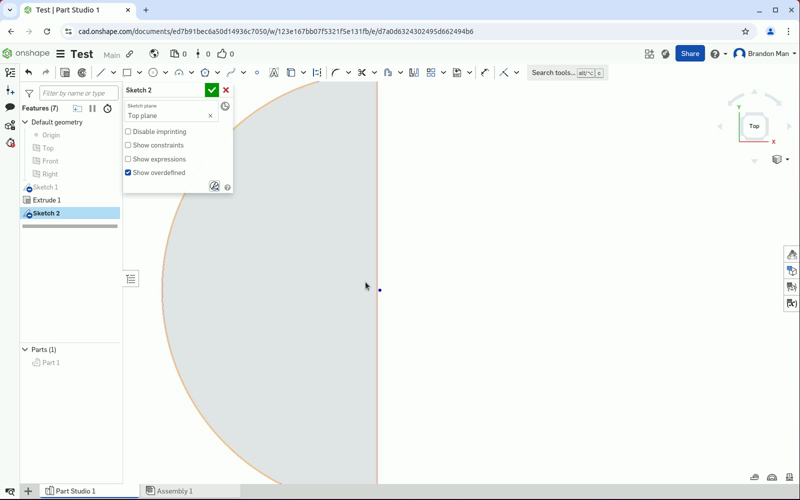
scroll(-6)
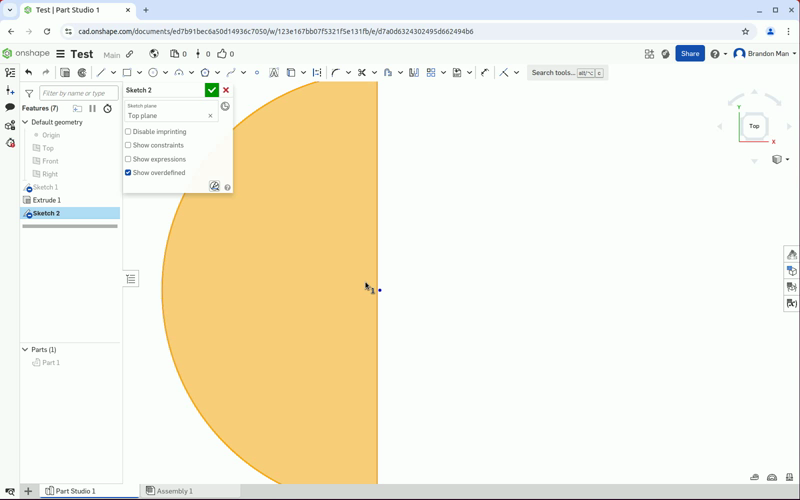
scroll(-6)
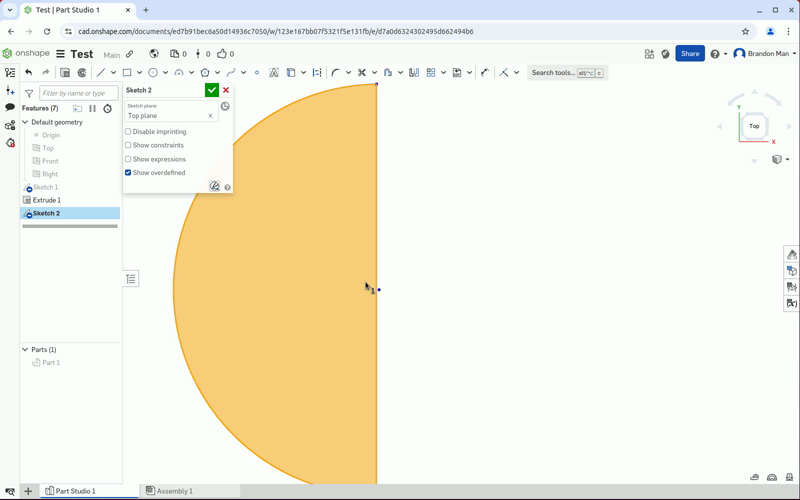
scroll(-6)
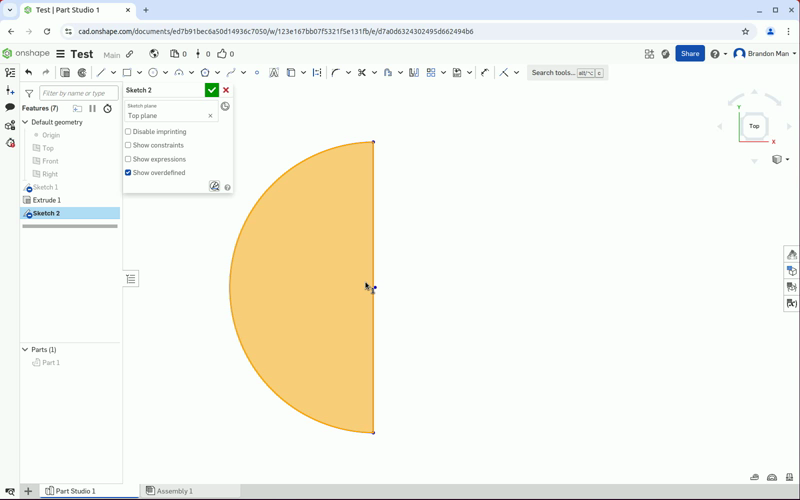
scroll(-6)
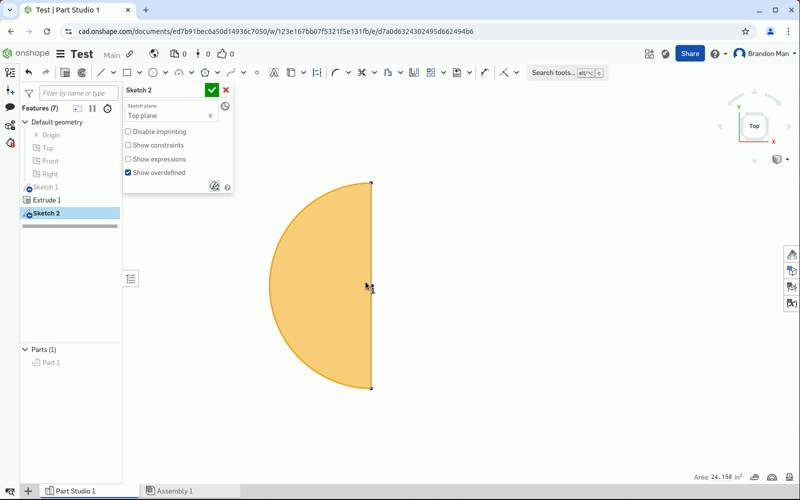
scroll(-6)
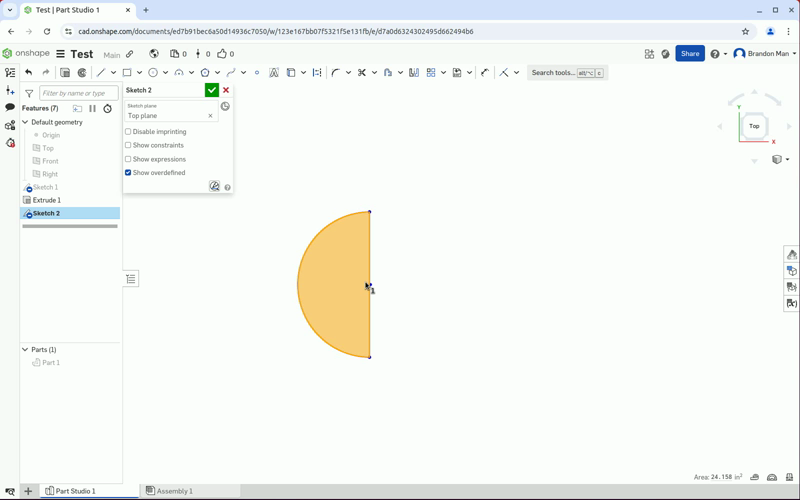
scroll(-6)
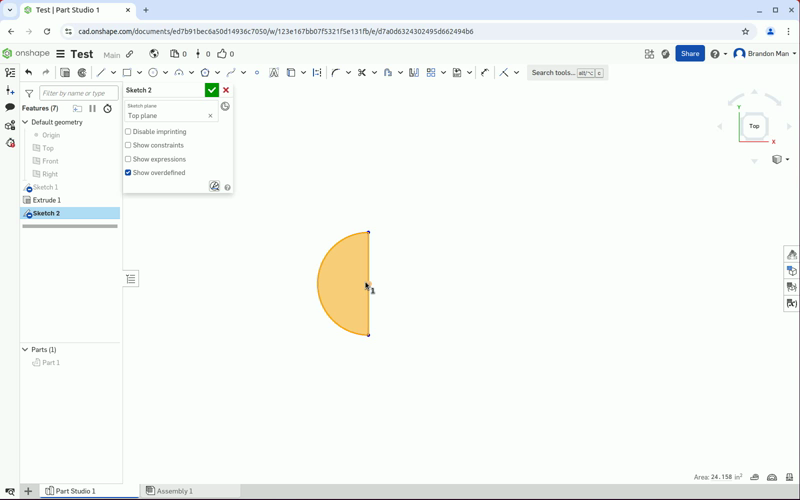
scroll(-6)
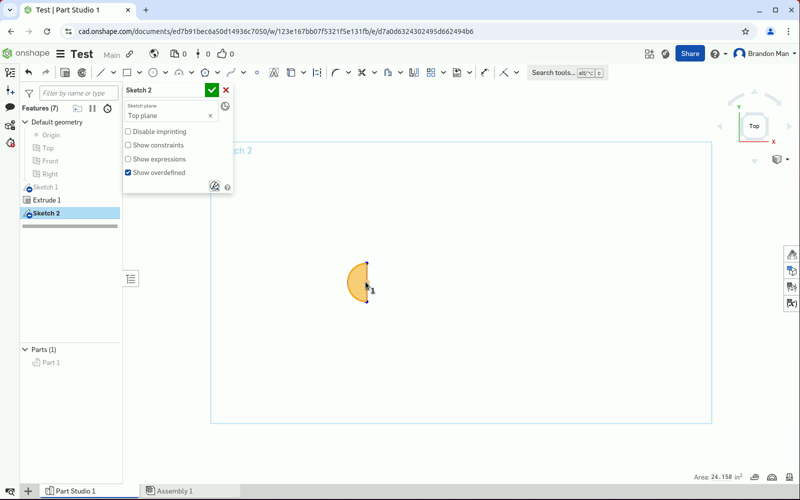
mouse_move(73, 352)
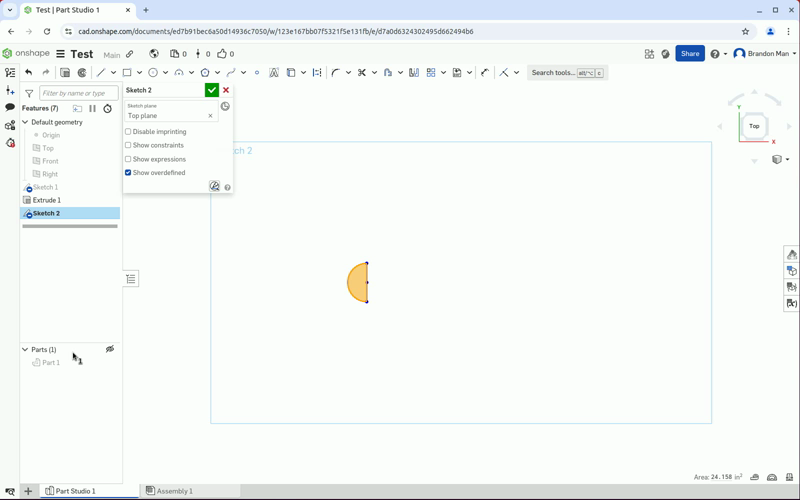
key(shift+y)
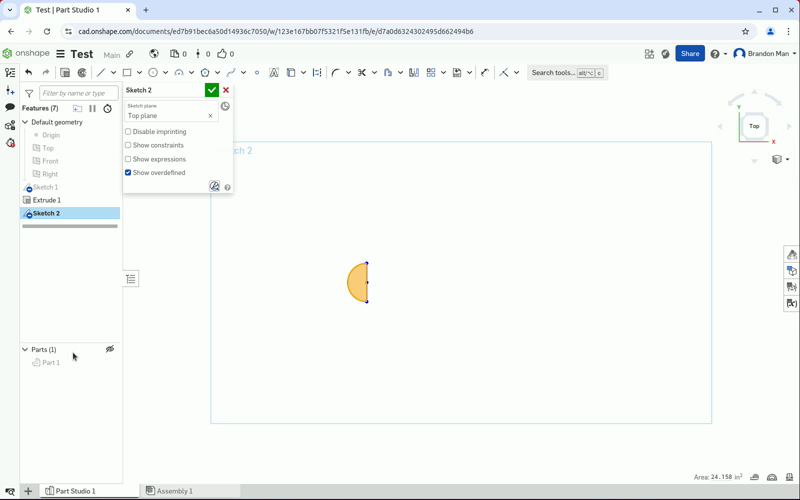
key(shift+e)
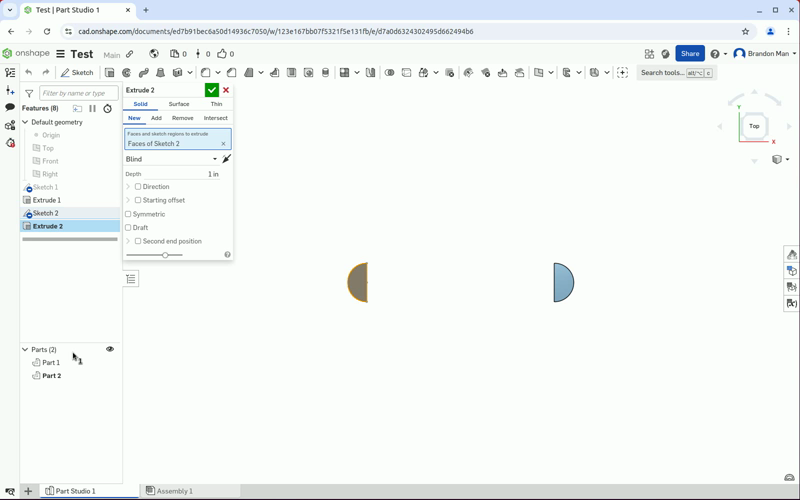
mouse_move(143, 106)
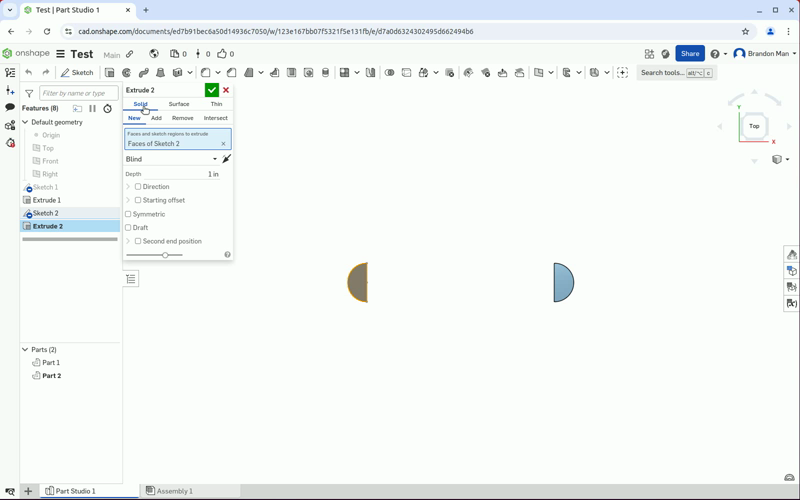
click(143, 106)
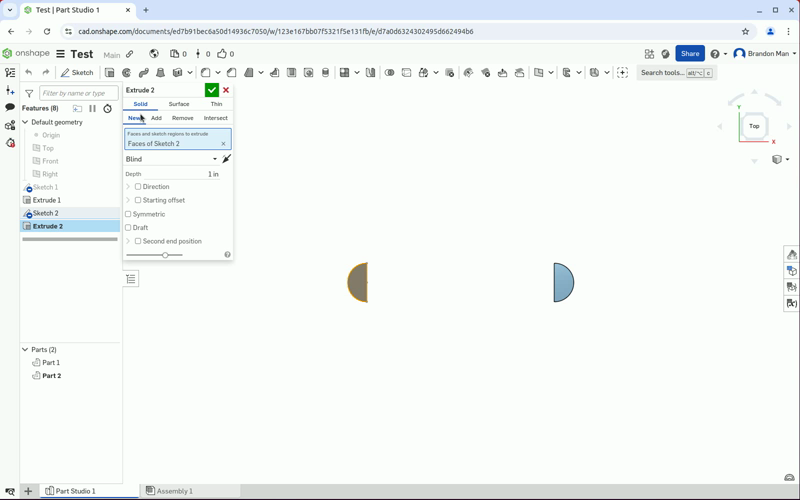
mouse_move(137, 120)
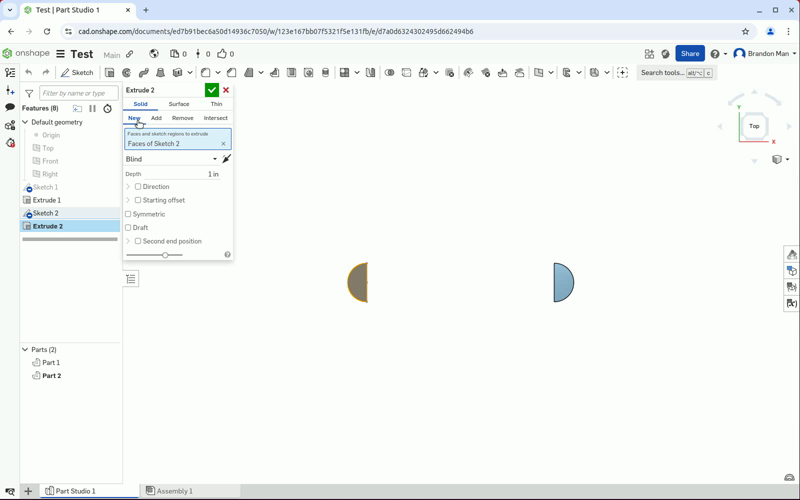
click(137, 120)
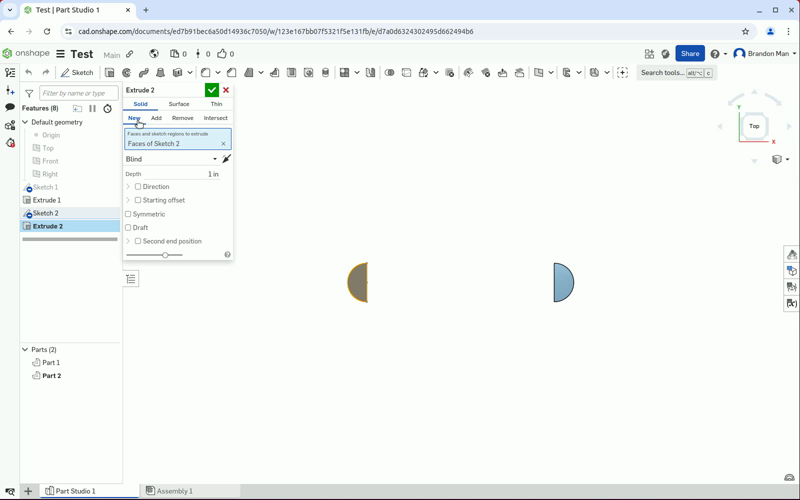
key(tab, 4)
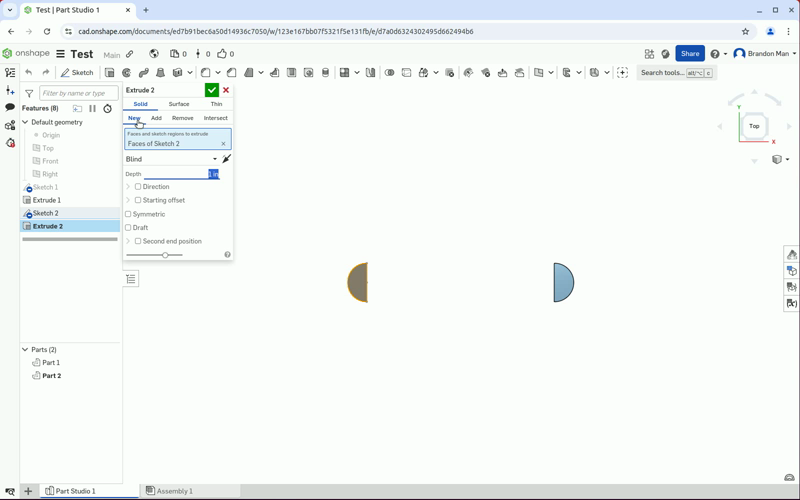
text(3.37)
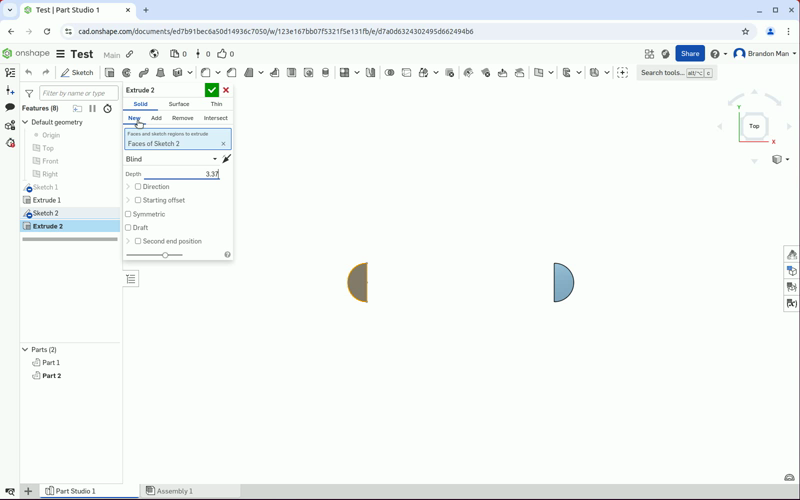
key(enter)
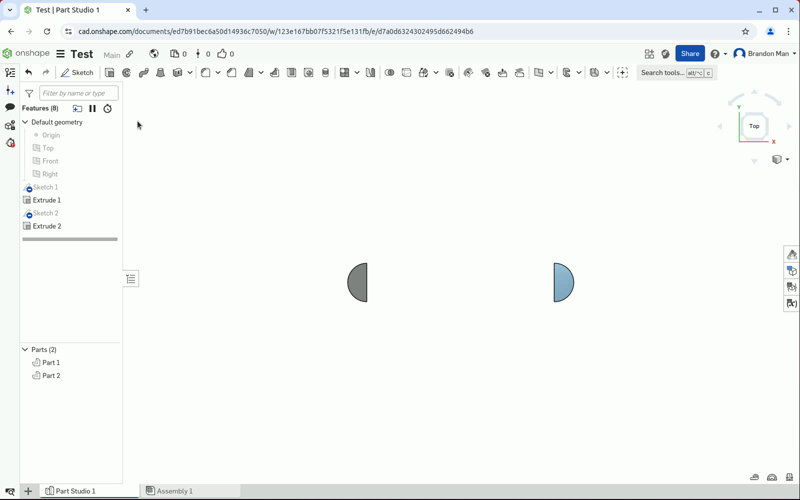
key(shift+h)
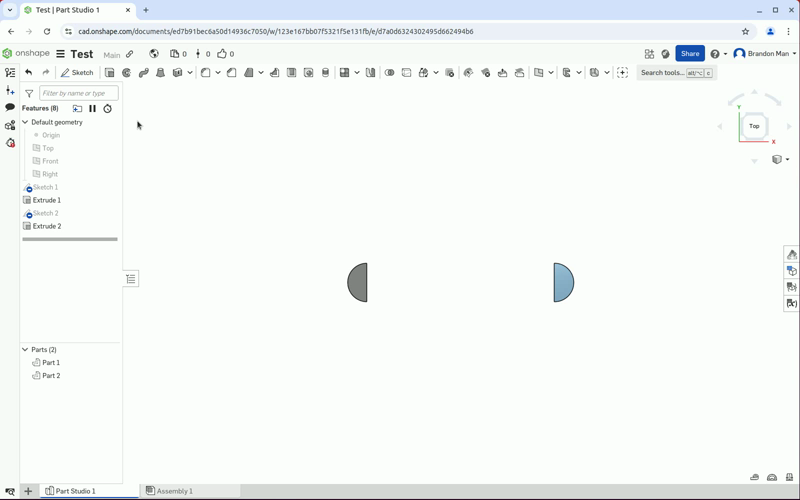
key(shift+h)
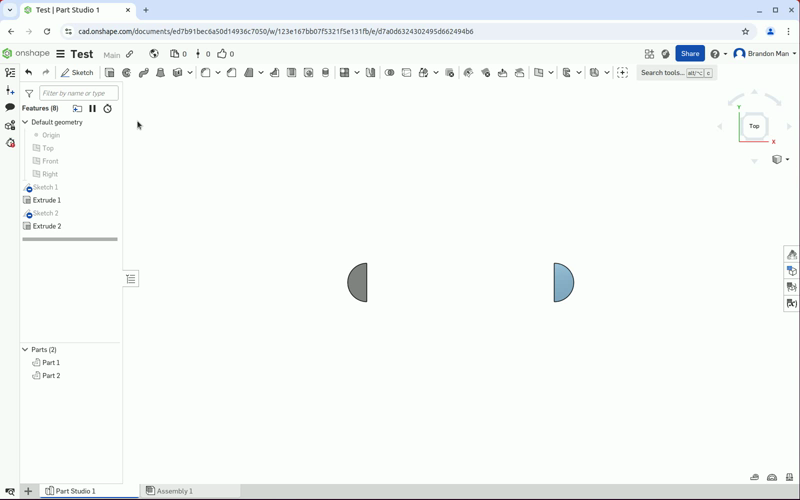
mouse_move(73, 189)
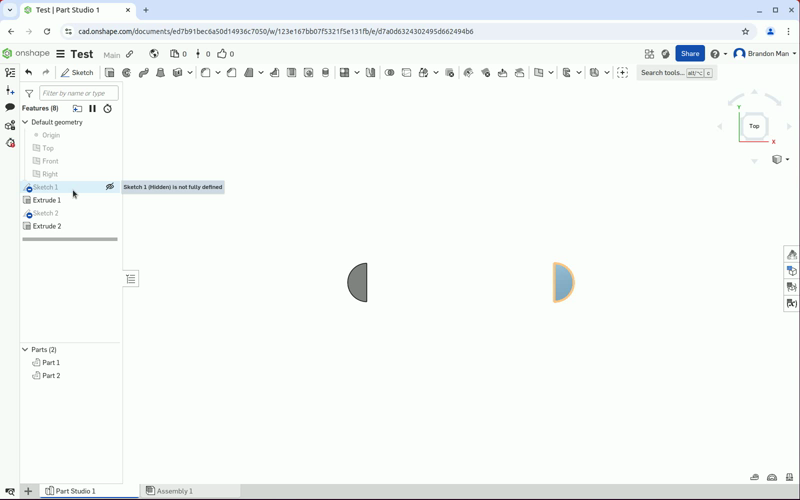
click(73, 189)
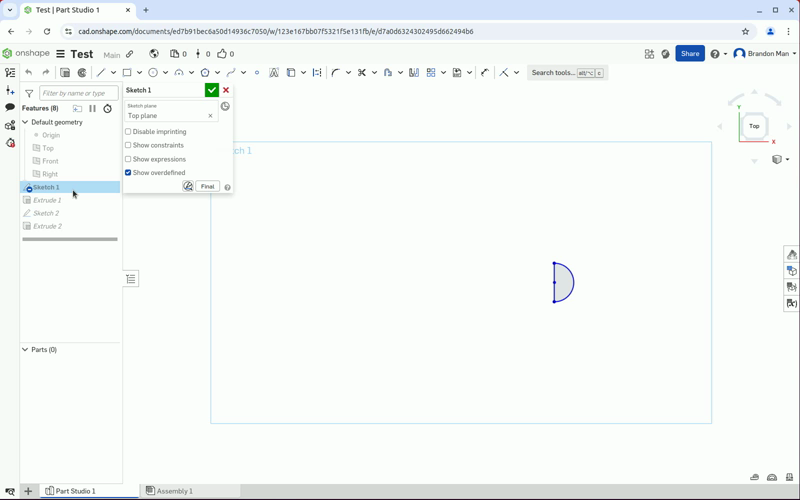
mouse_move(229, 92)
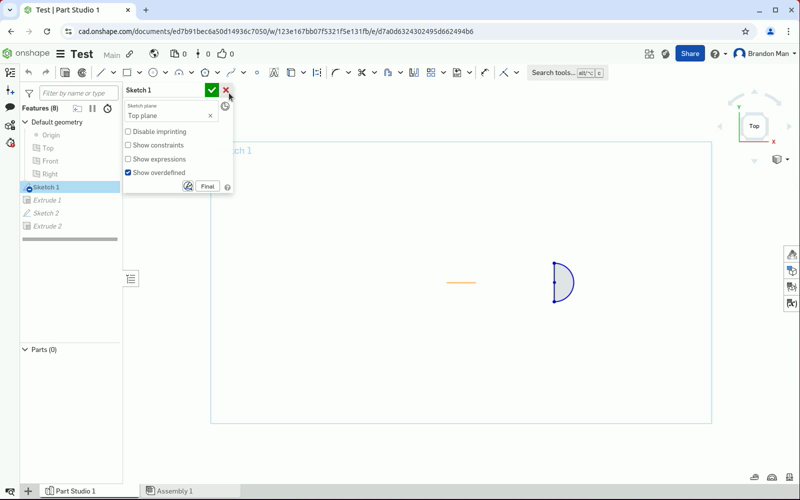
click(229, 92)
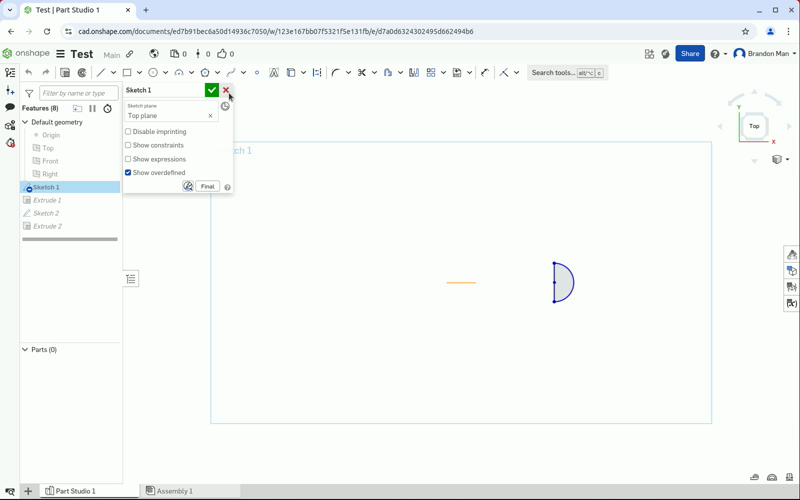
key(shift+s)
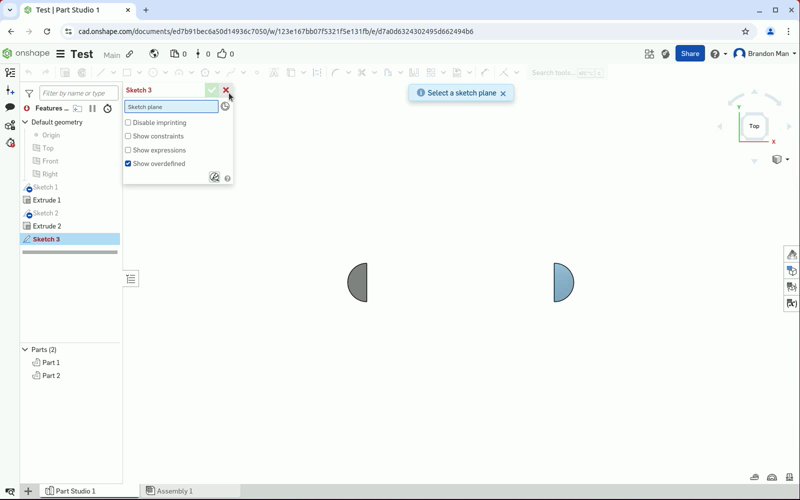
mouse_move(73, 150)
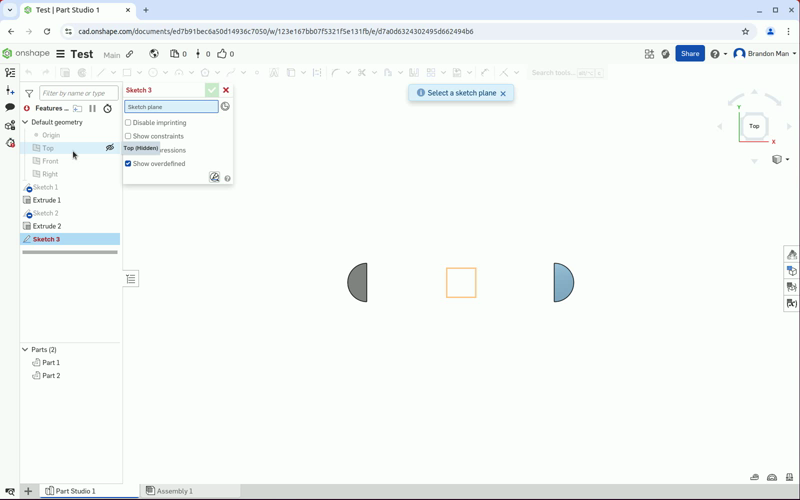
click(73, 150)
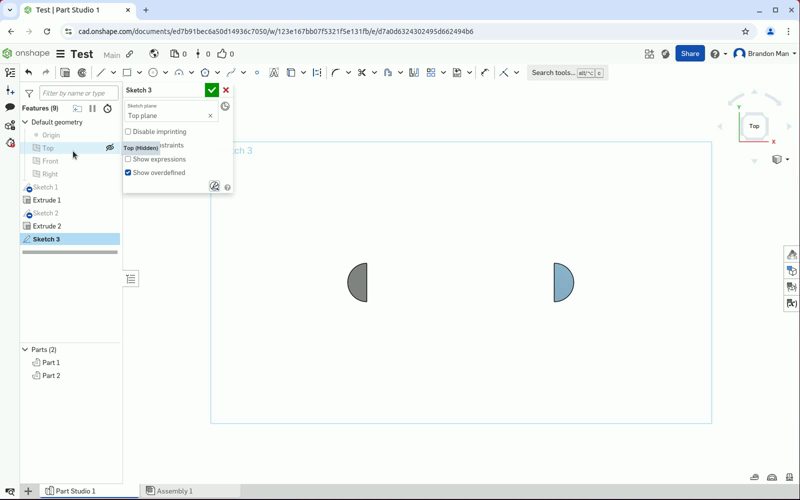
mouse_move(73, 352)
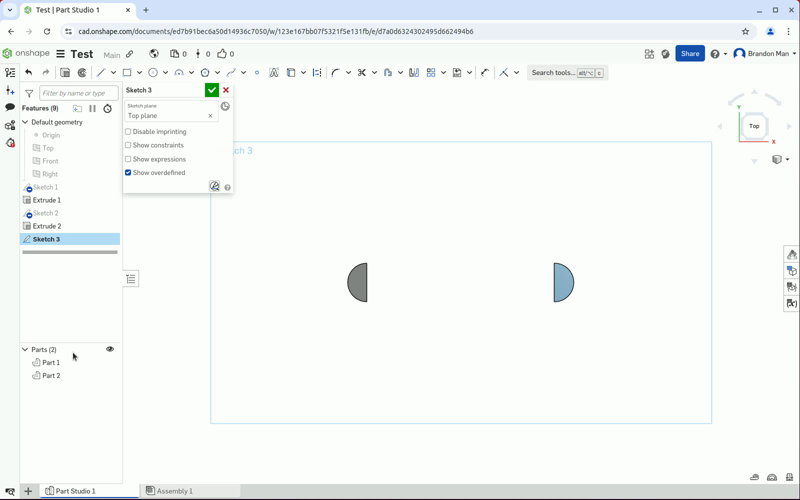
key(y)
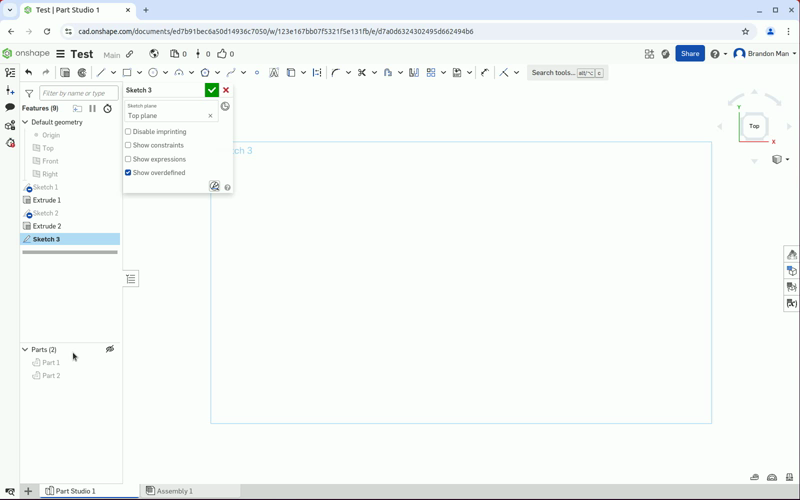
key(l)
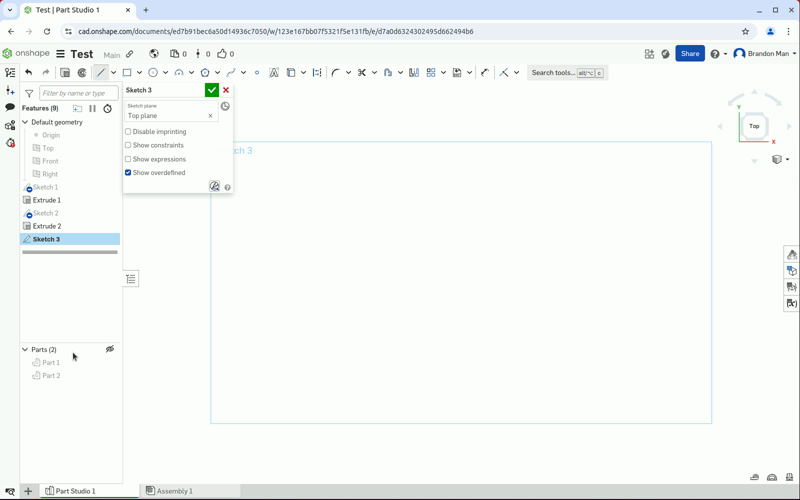
key_down(shift)
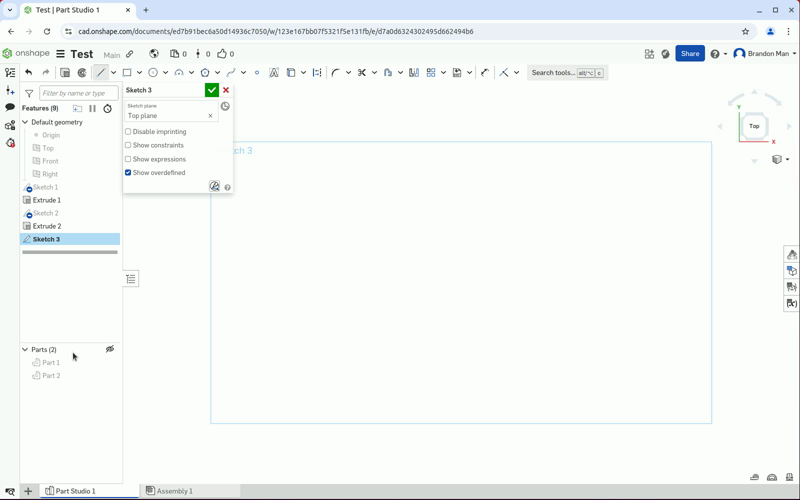
mouse_move(366, 301)
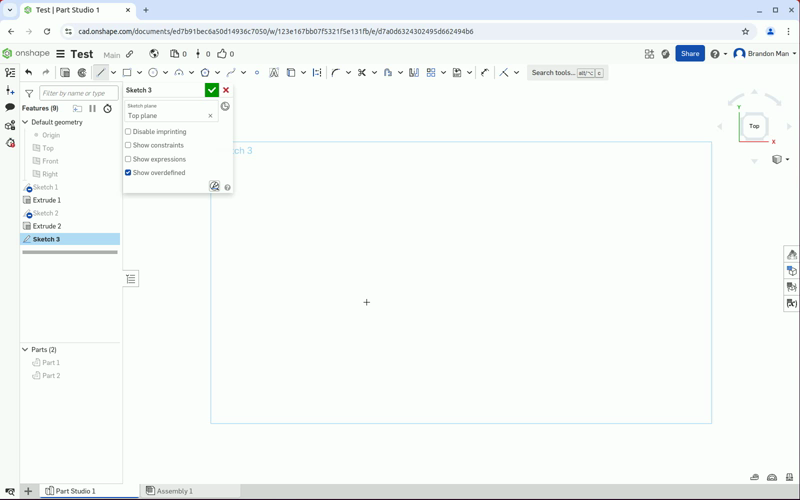
click(366, 301)
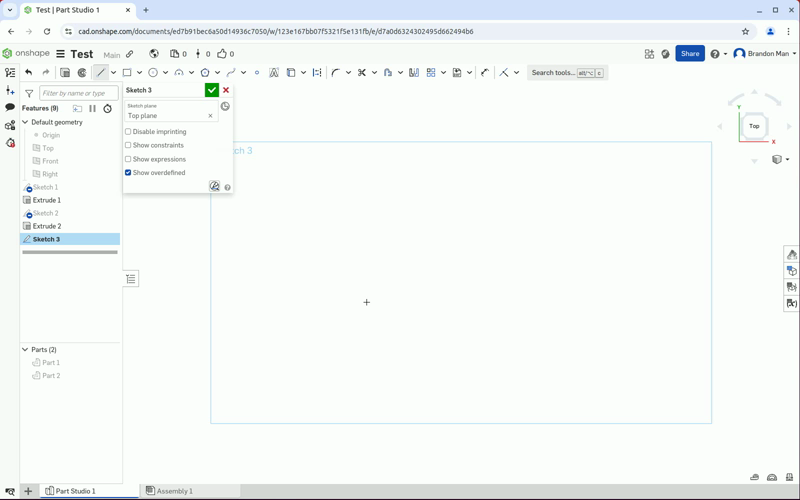
key_up(shift)
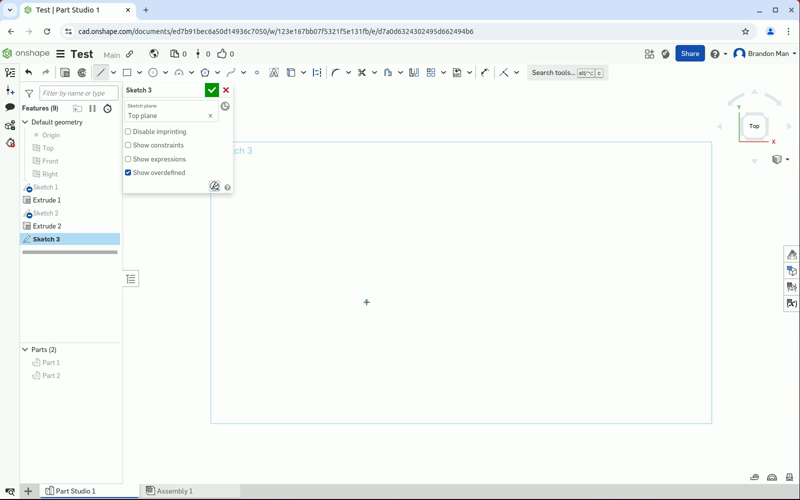
key_down(shift)
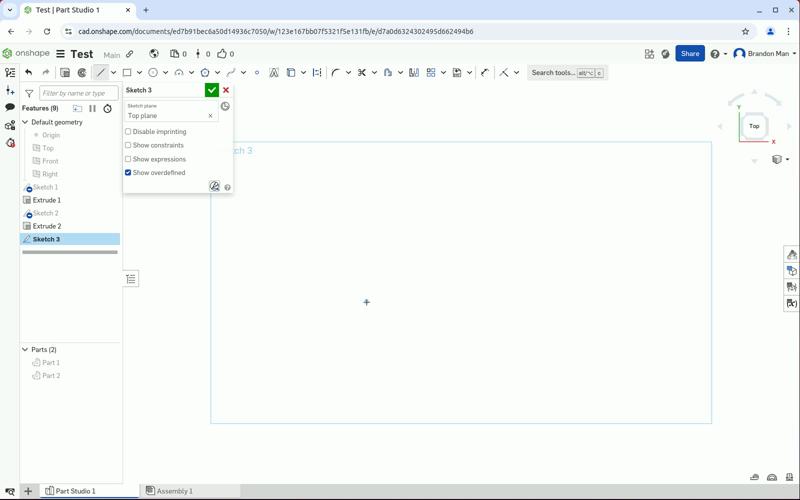
mouse_move(553, 301)
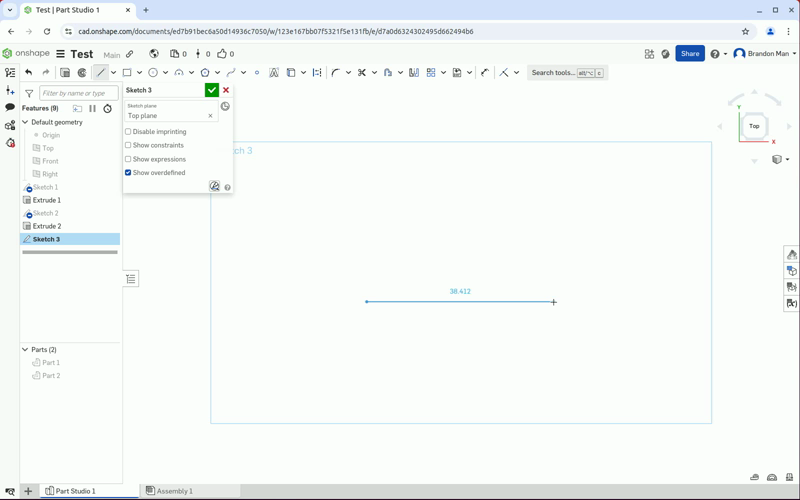
click(553, 301)
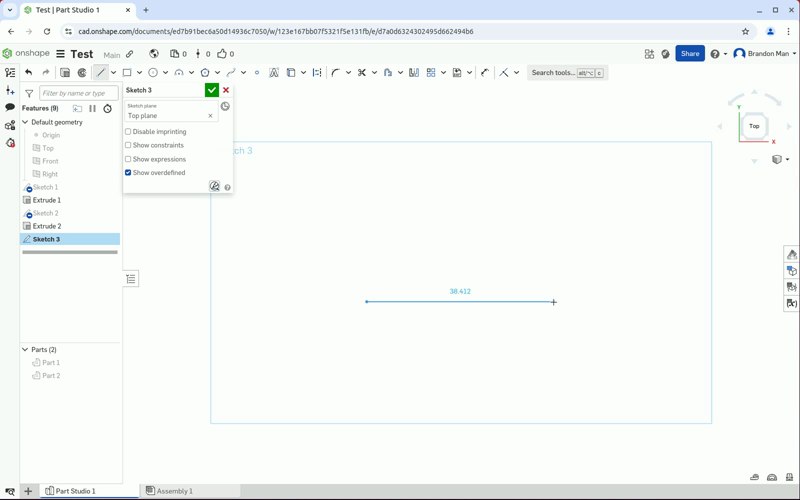
key_up(shift)
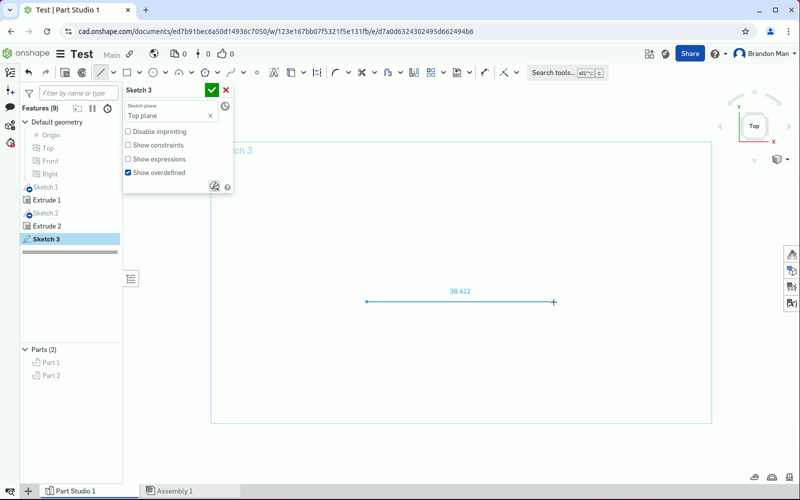
key(esc)
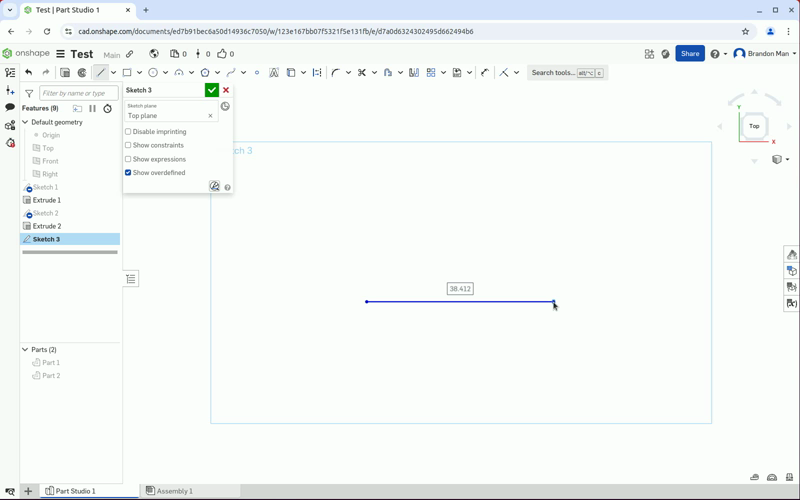
key(a)
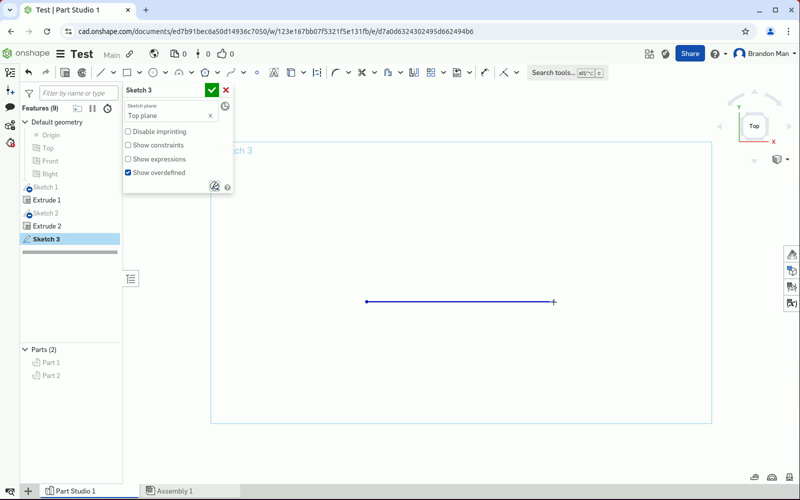
mouse_move(553, 301)
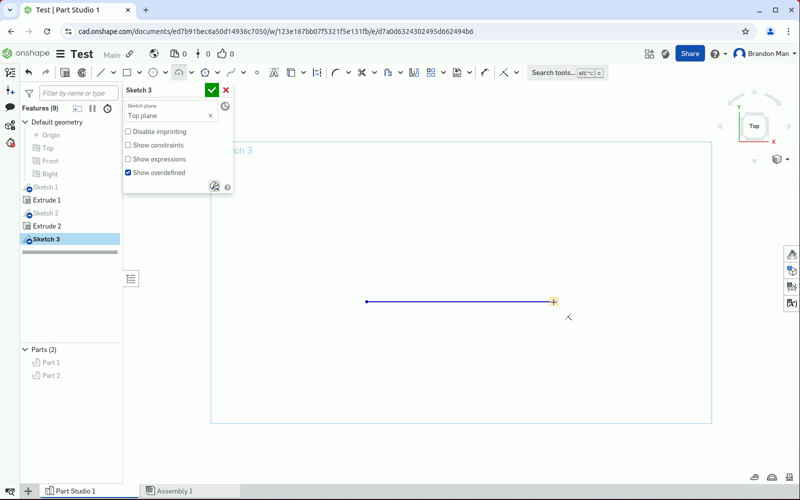
click(553, 301)
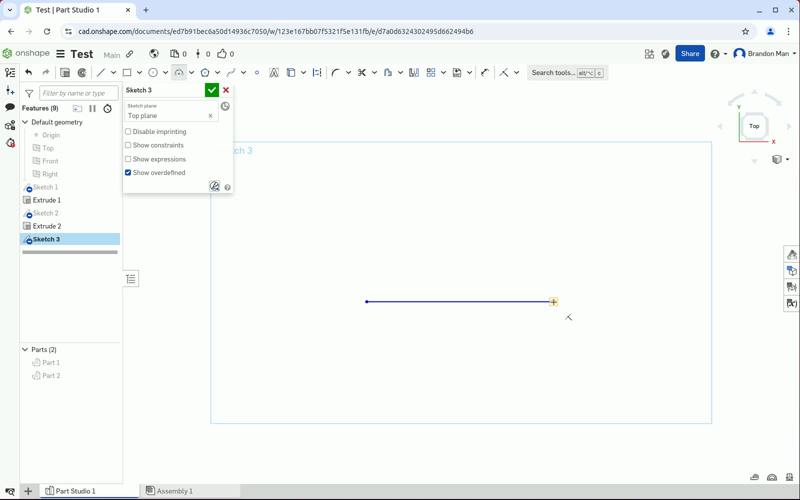
key_down(shift)
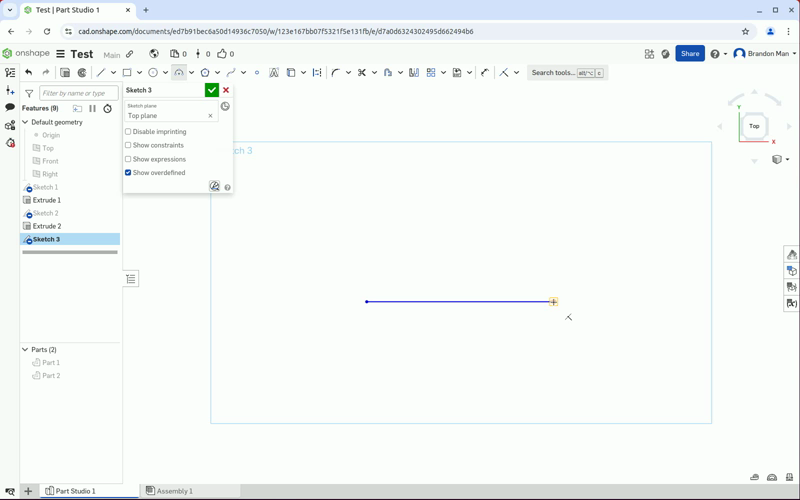
mouse_move(553, 264)
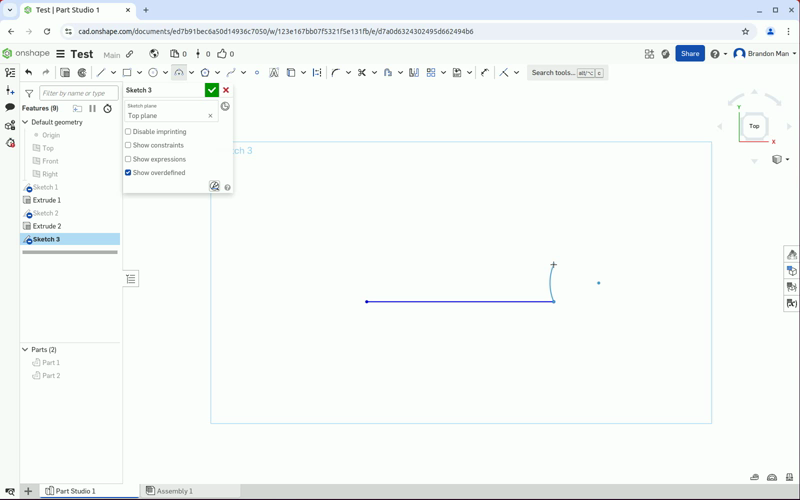
click(553, 264)
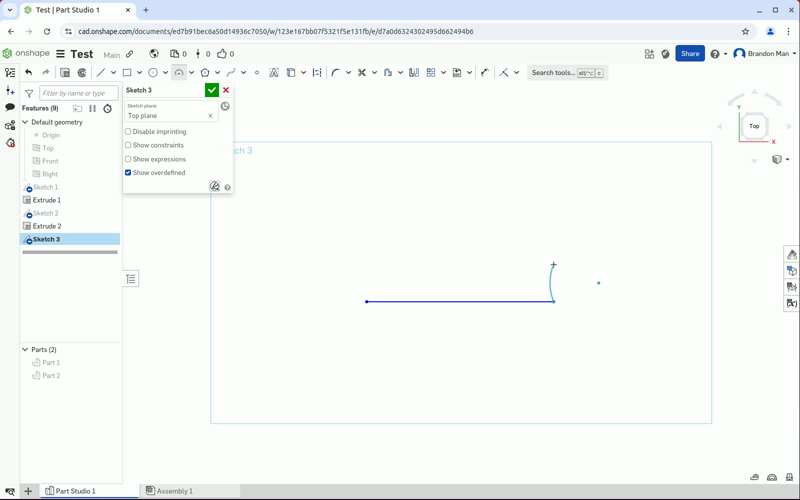
mouse_move(535, 282)
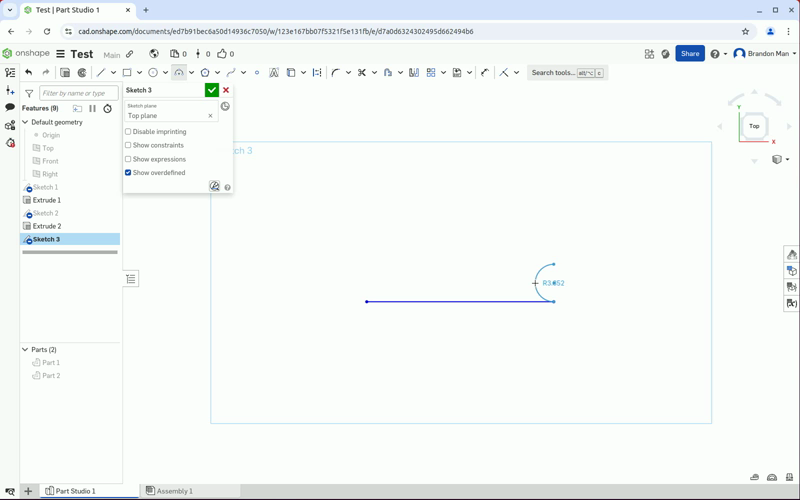
click(535, 282)
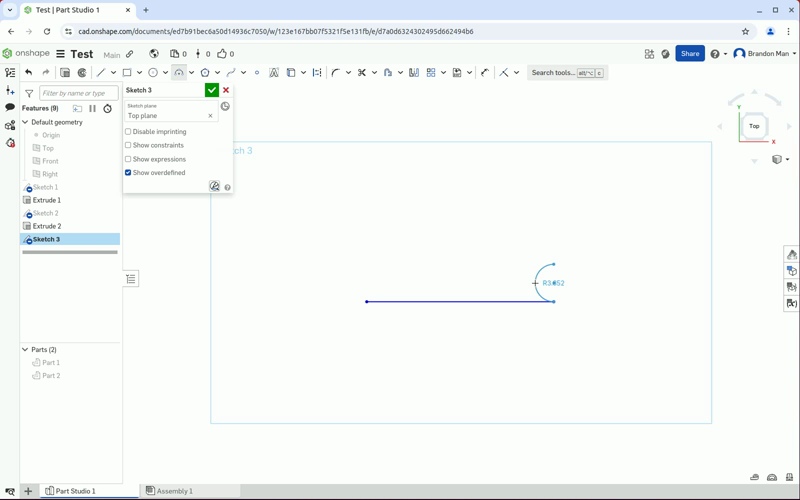
key_up(shift)
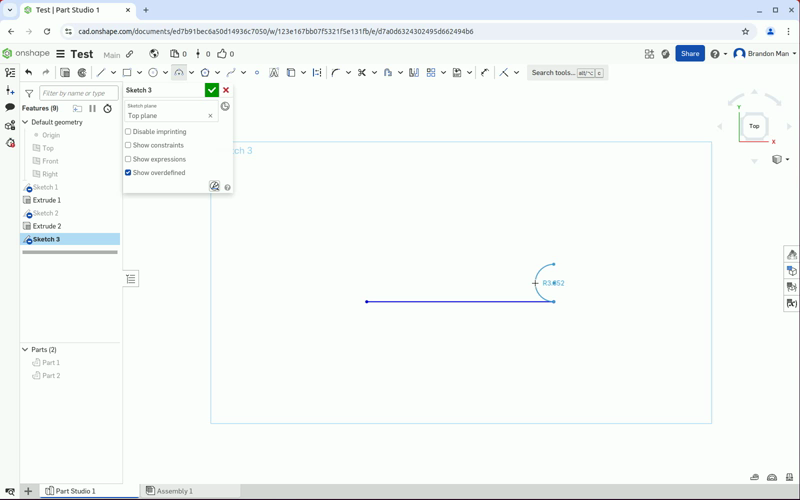
key(esc)
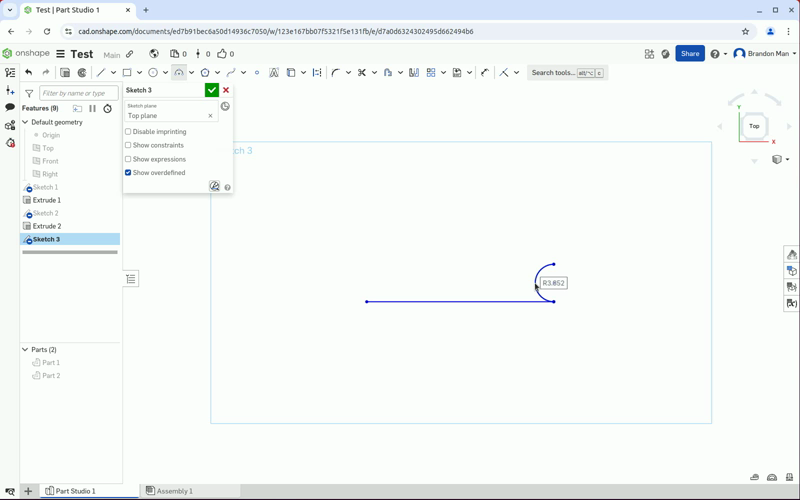
key(l)
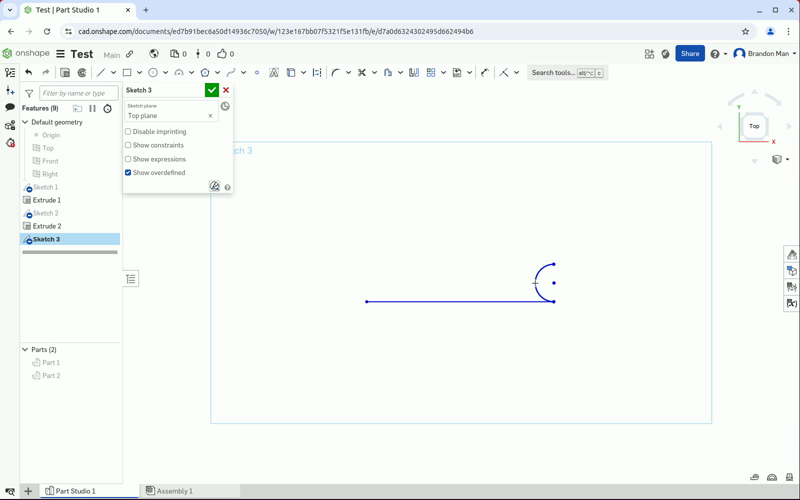
mouse_move(553, 264)
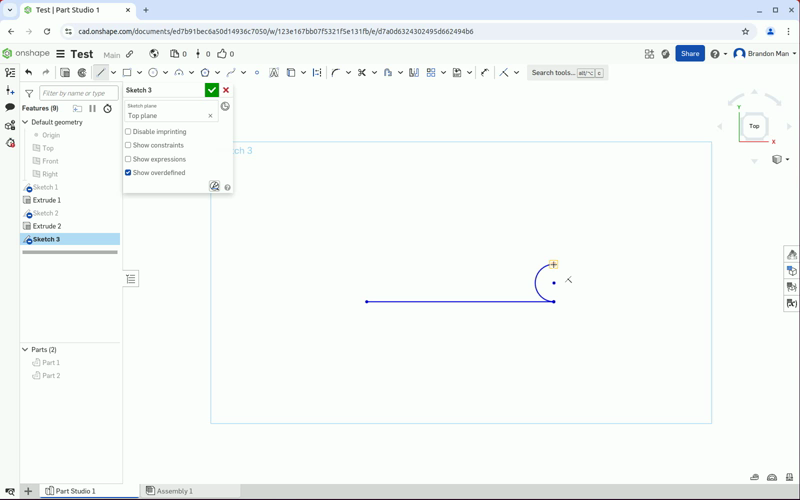
click(553, 264)
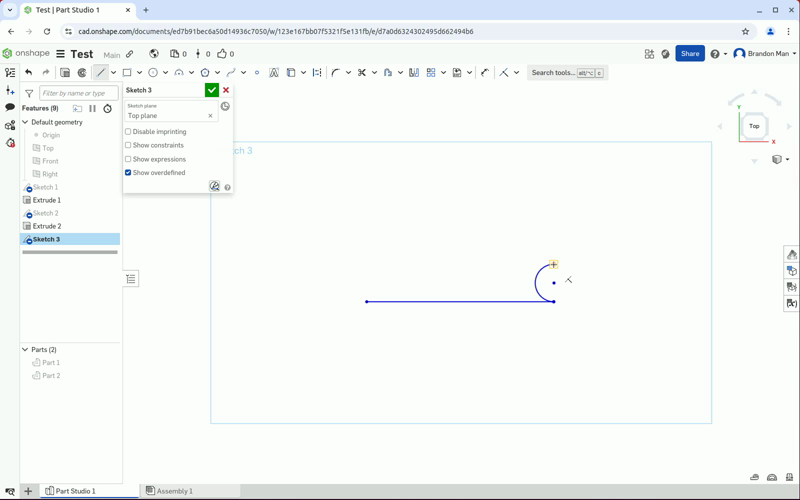
key_down(shift)
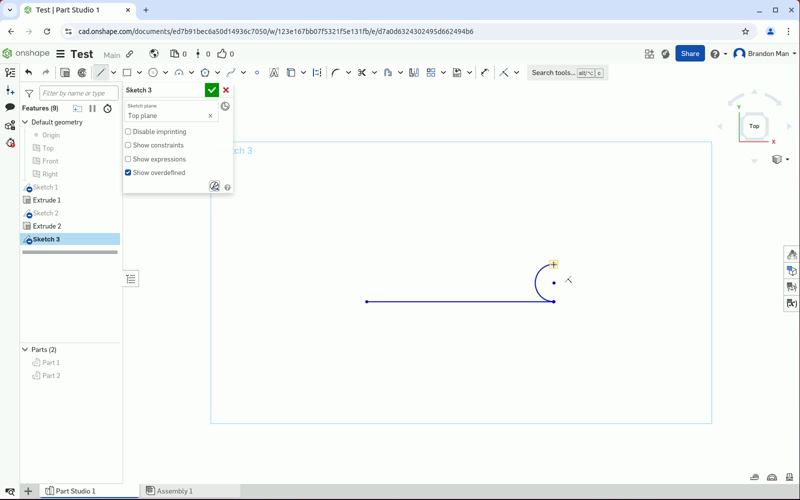
mouse_move(366, 264)
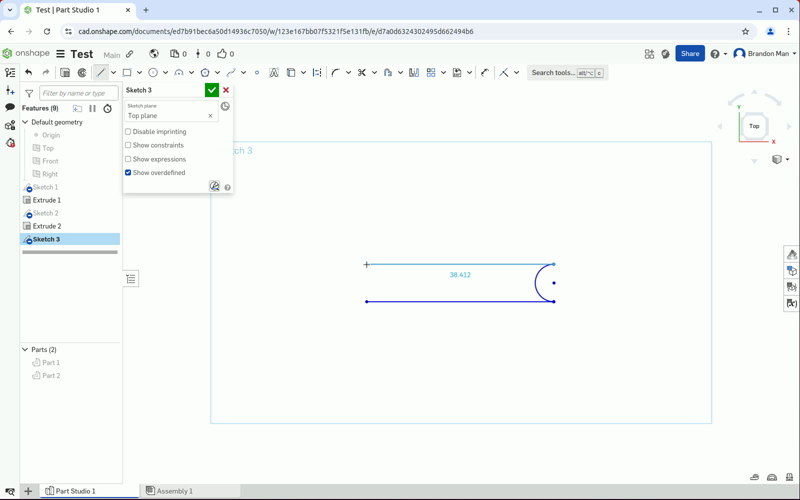
click(366, 264)
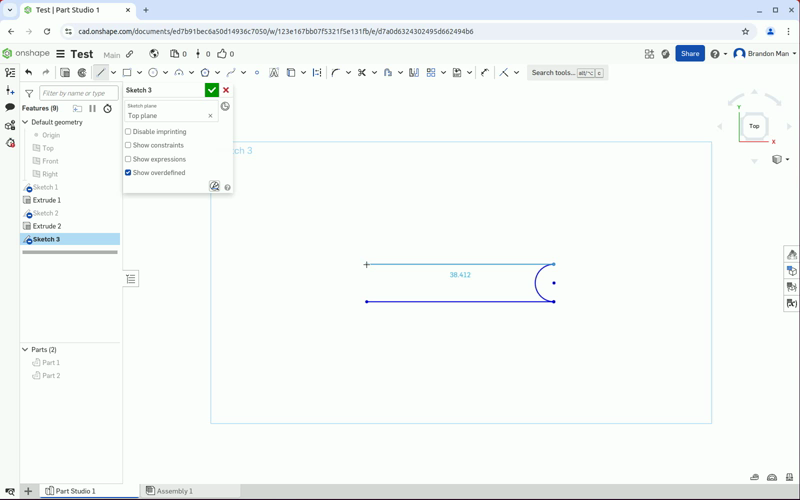
key_up(shift)
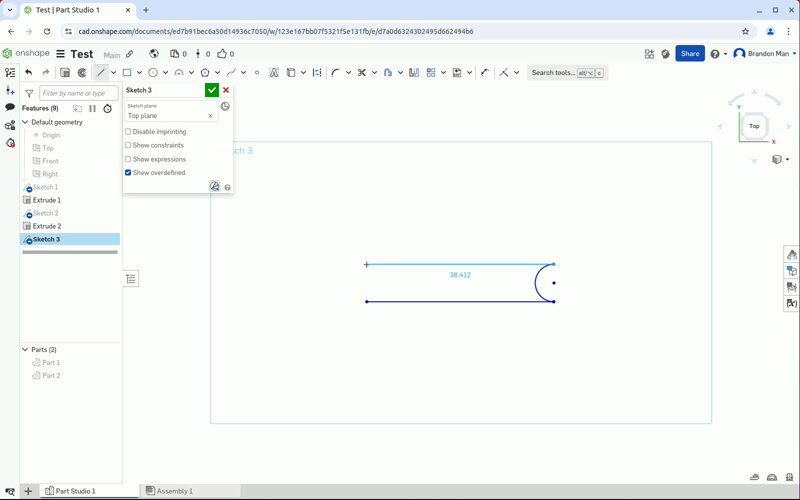
key(esc)
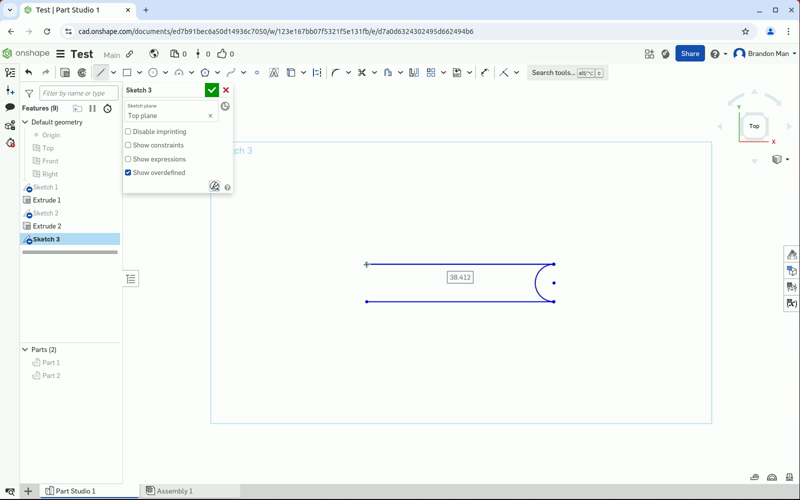
key(a)
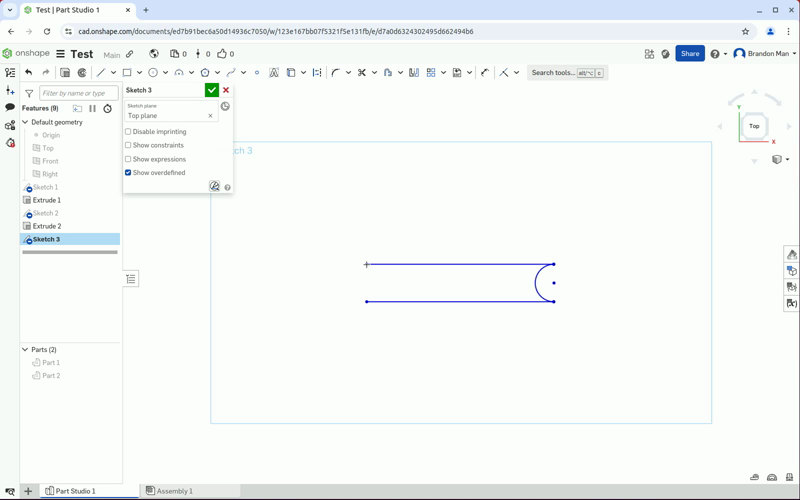
mouse_move(366, 264)
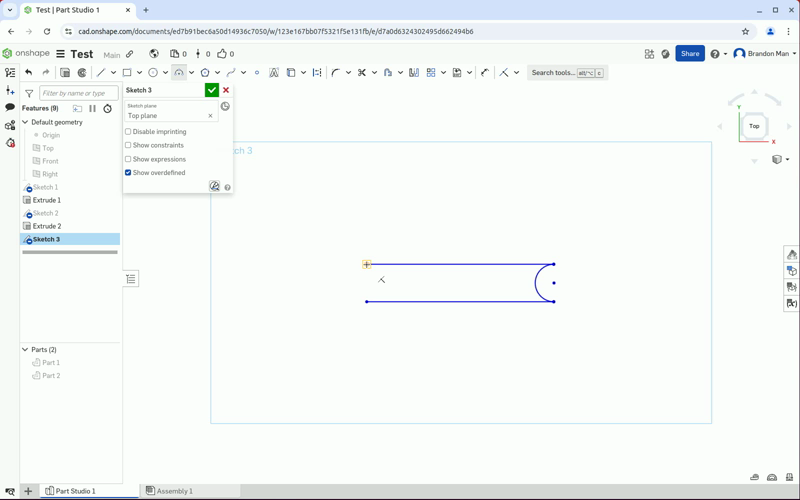
click(366, 264)
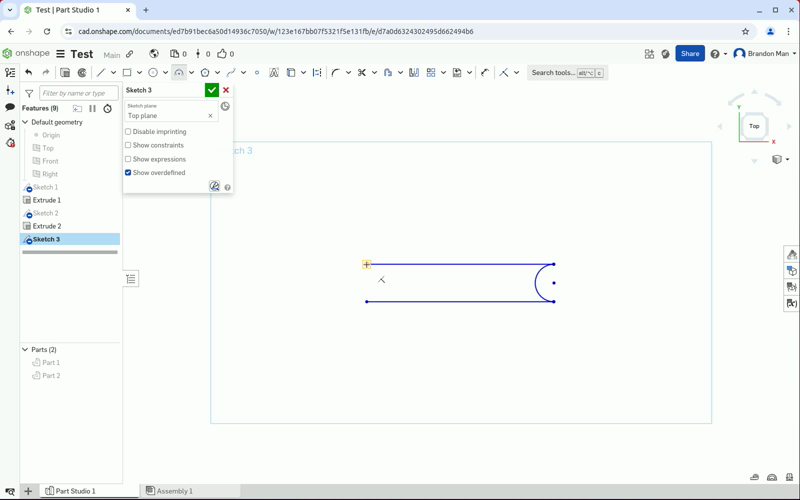
mouse_move(366, 301)
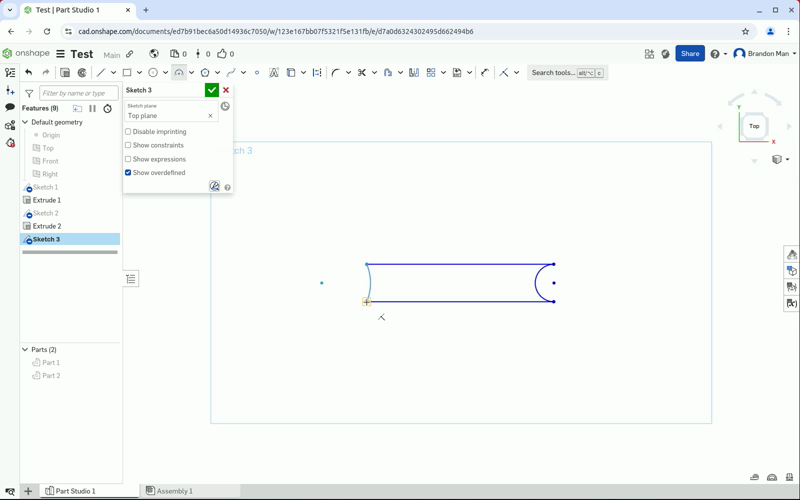
click(366, 301)
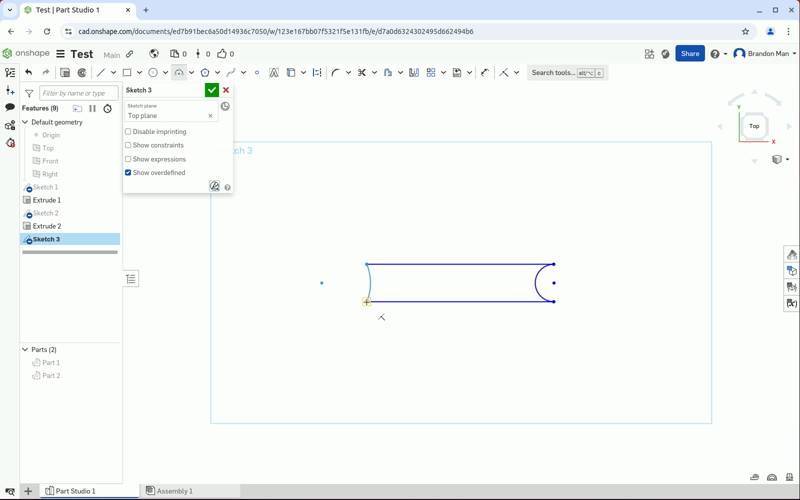
key_down(shift)
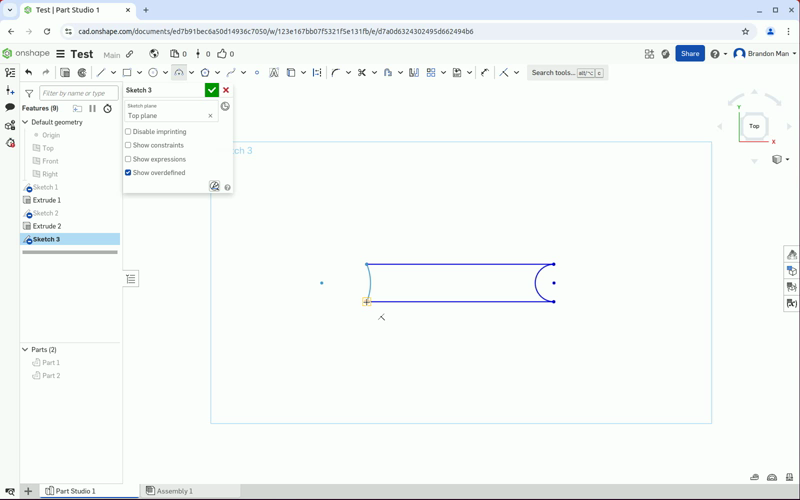
mouse_move(385, 282)
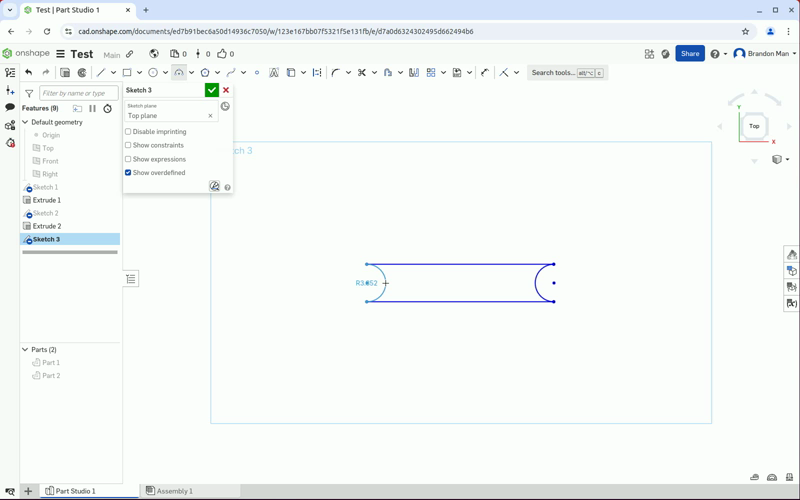
click(385, 282)
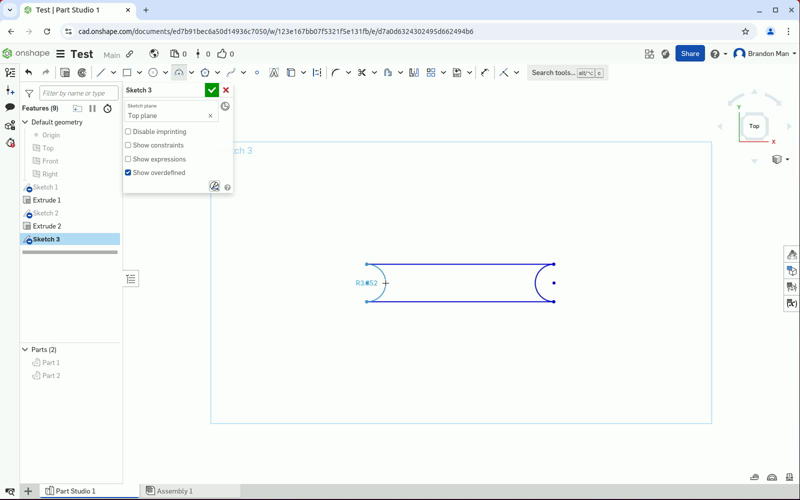
key_up(shift)
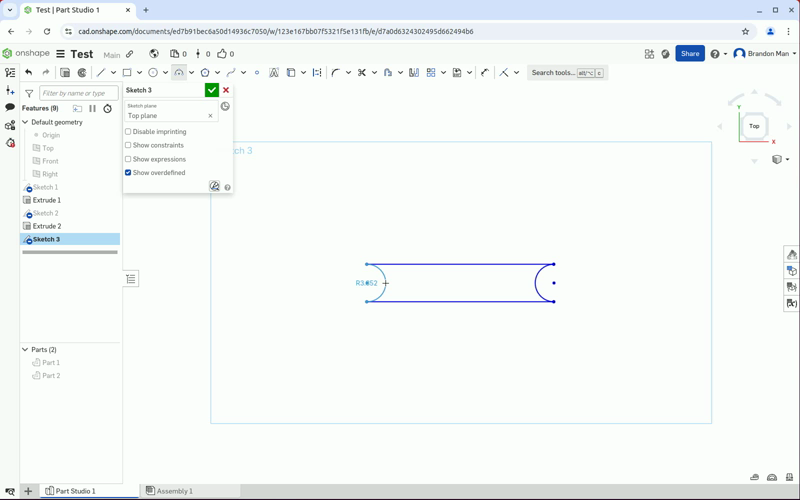
key(esc)
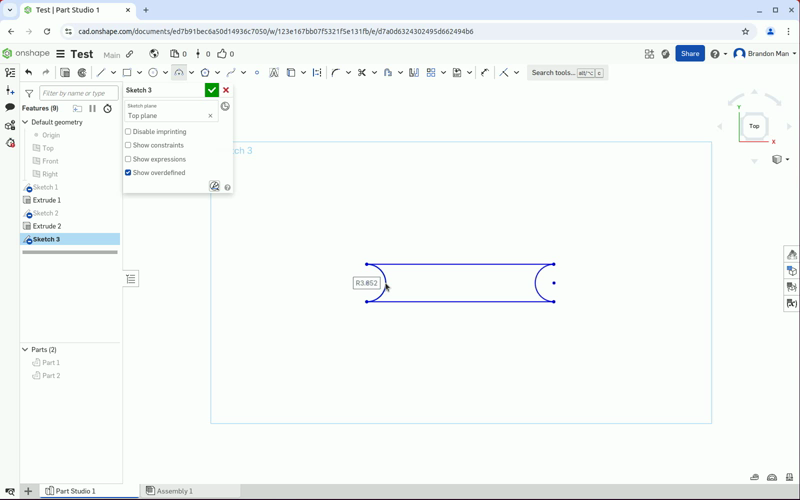
mouse_move(546, 290)
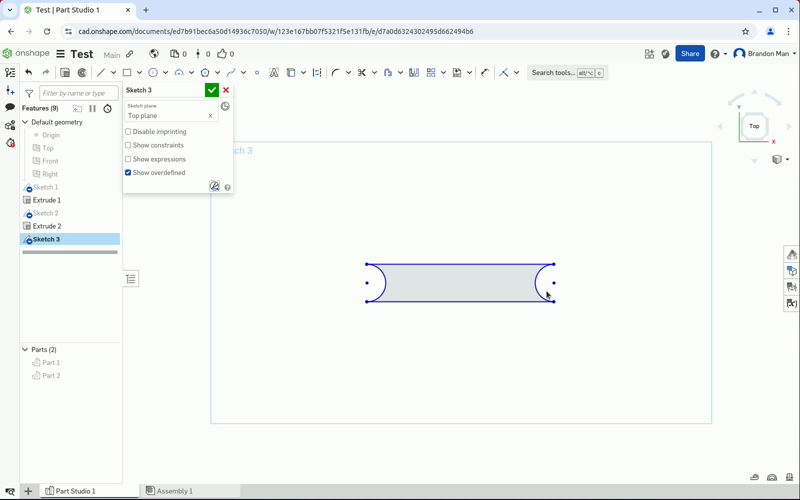
scroll(6)
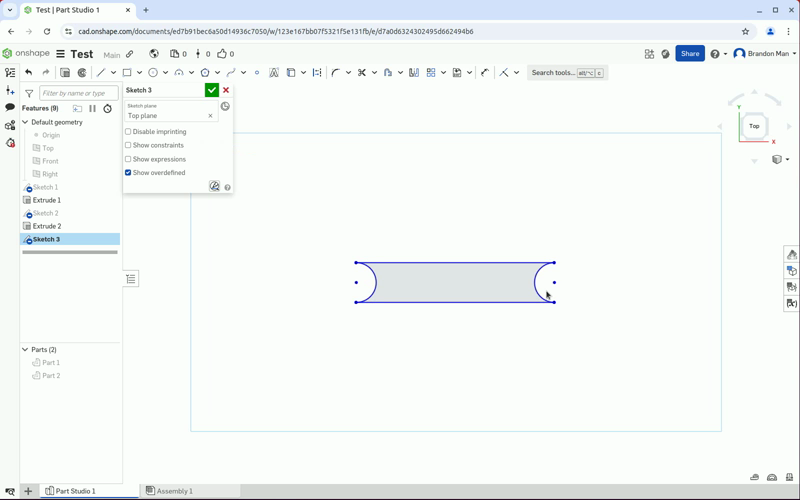
scroll(6)
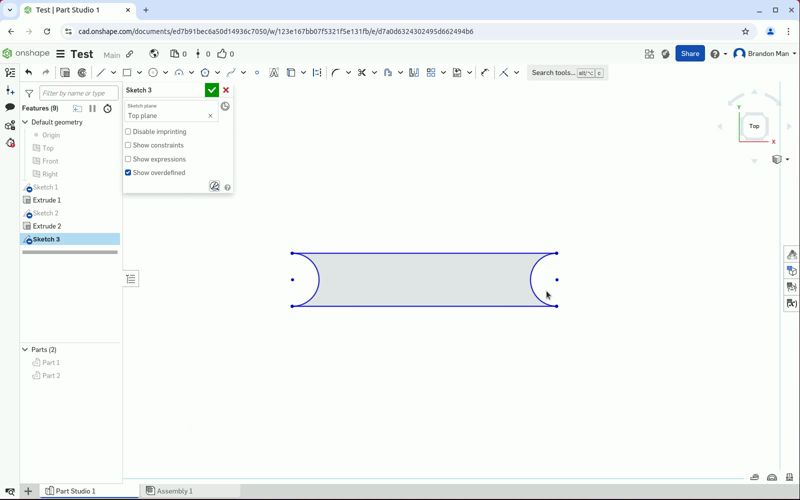
scroll(6)
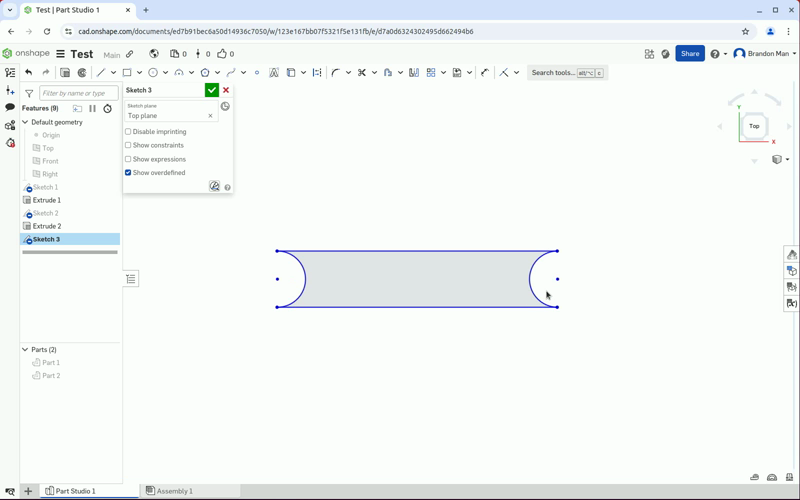
scroll(6)
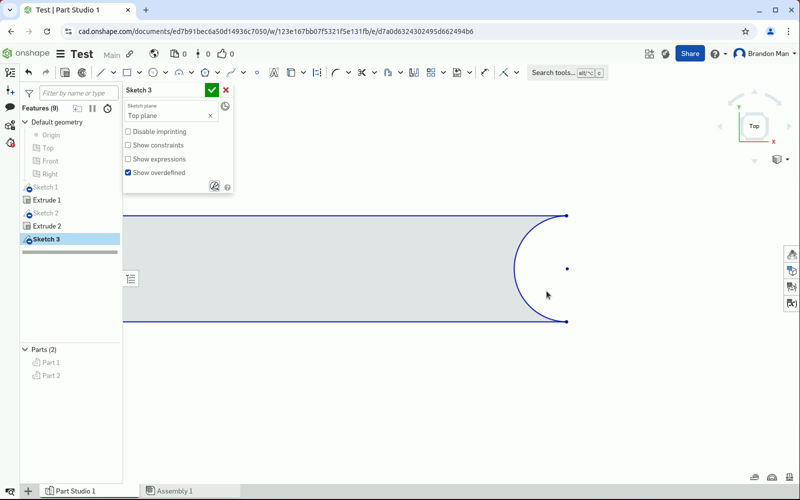
scroll(6)
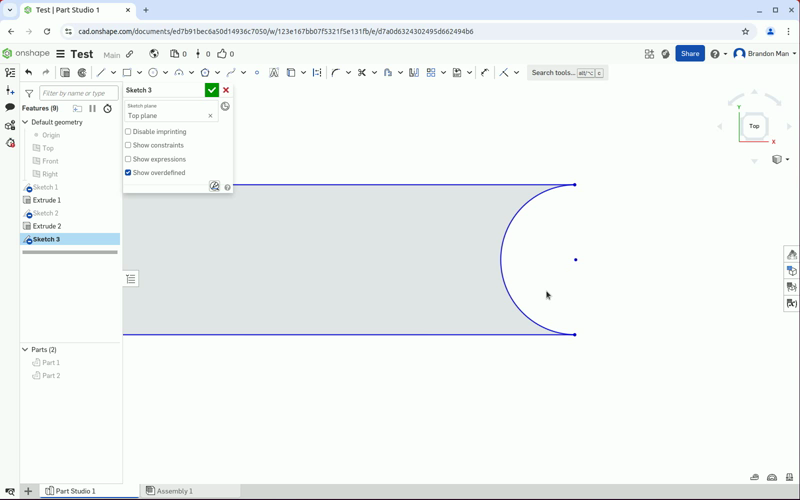
scroll(6)
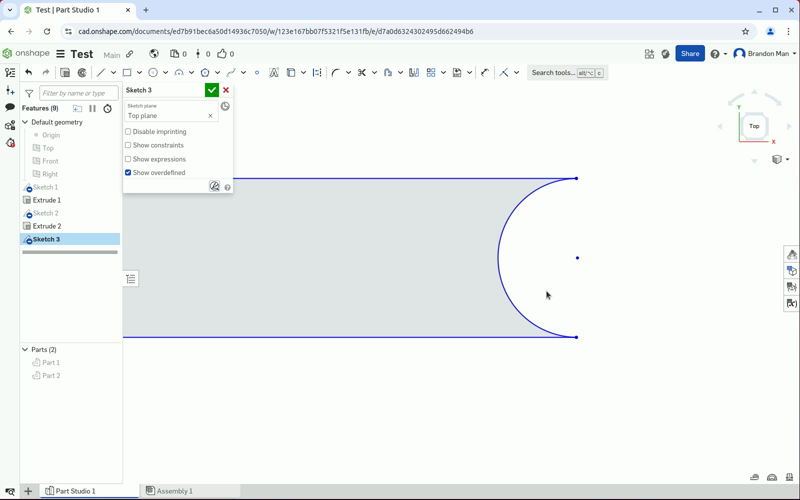
scroll(6)
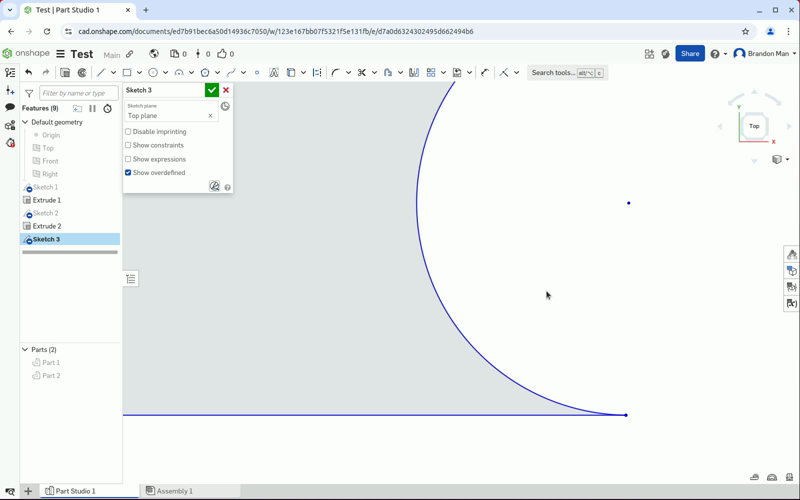
click(546, 290)
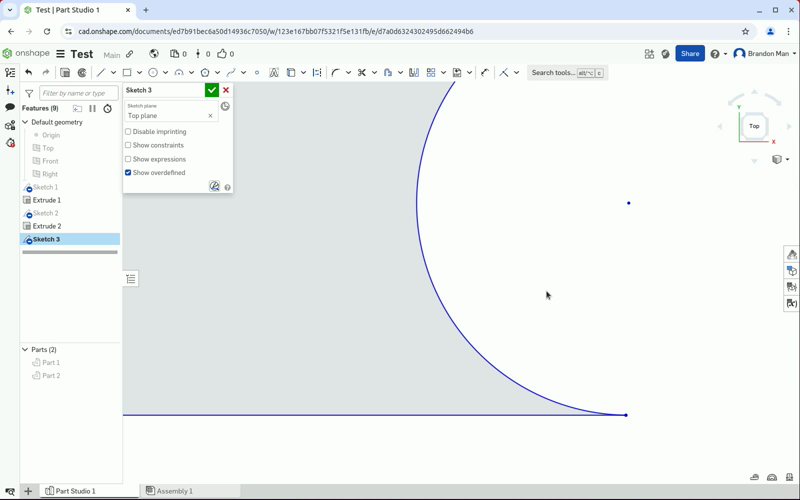
scroll(-6)
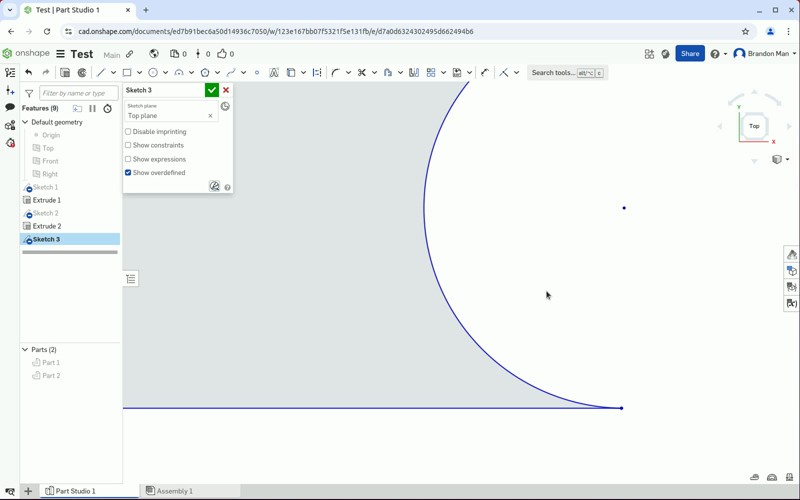
scroll(-6)
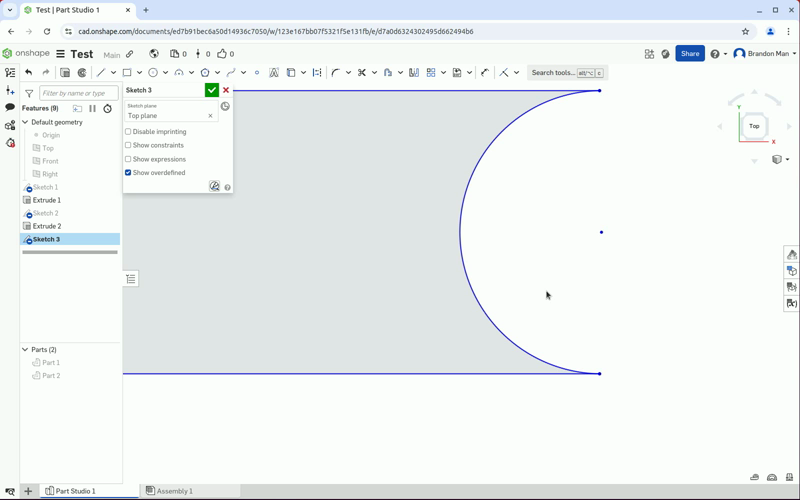
scroll(-6)
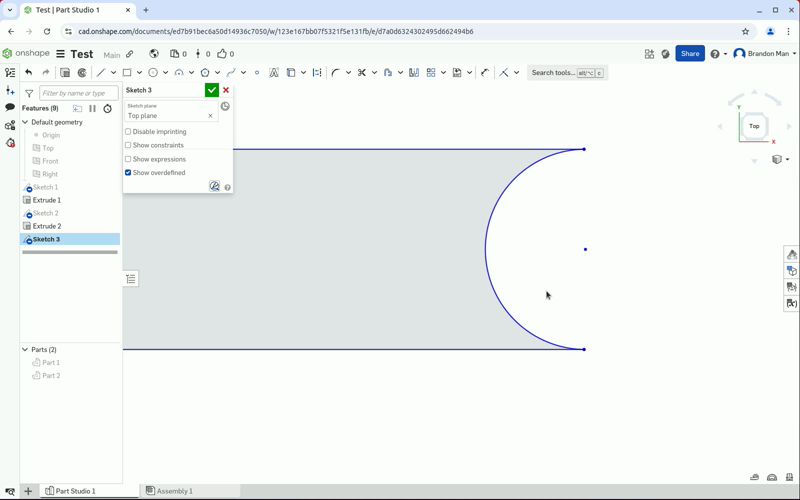
scroll(-6)
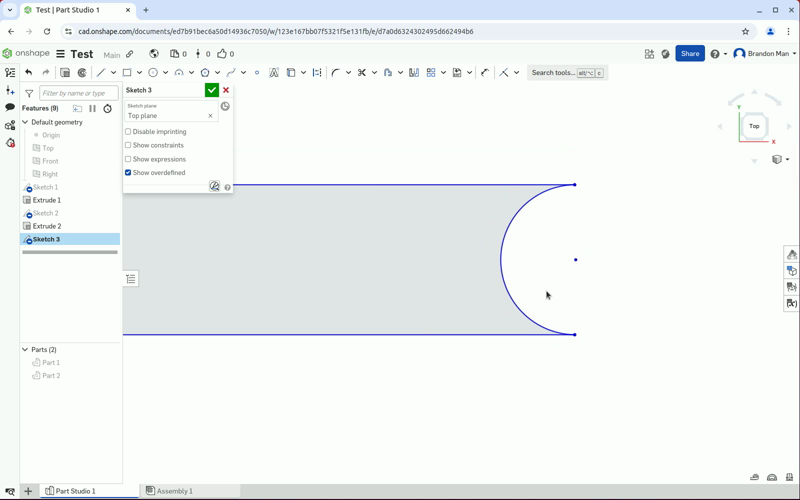
scroll(-6)
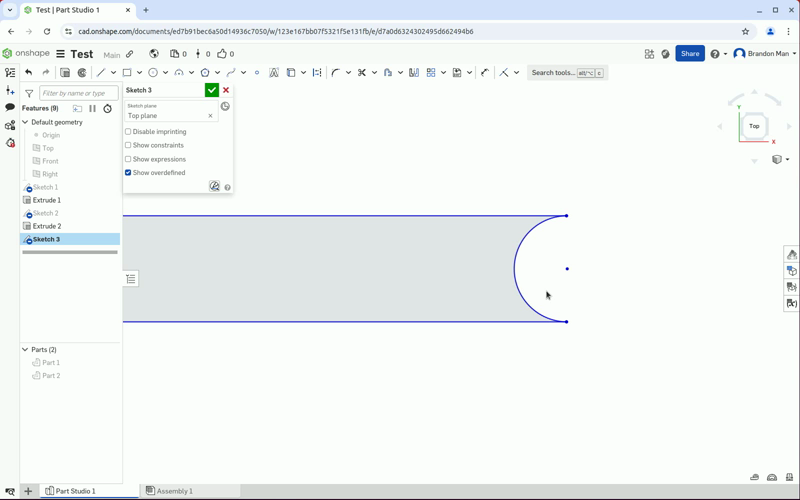
scroll(-6)
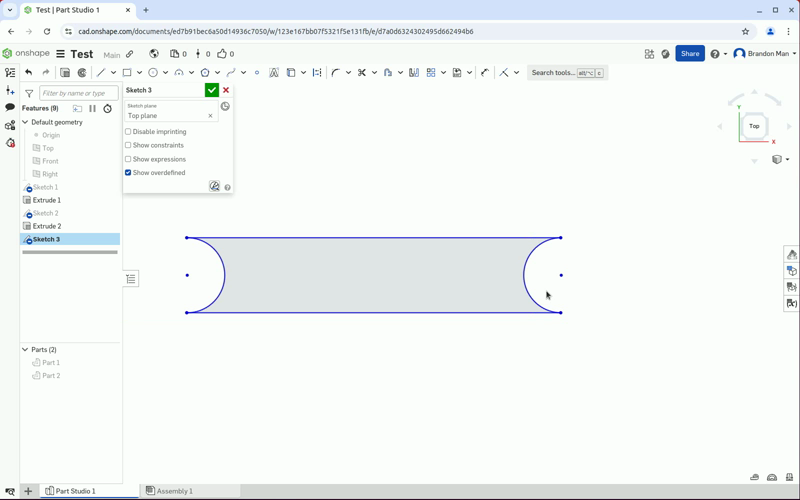
scroll(-6)
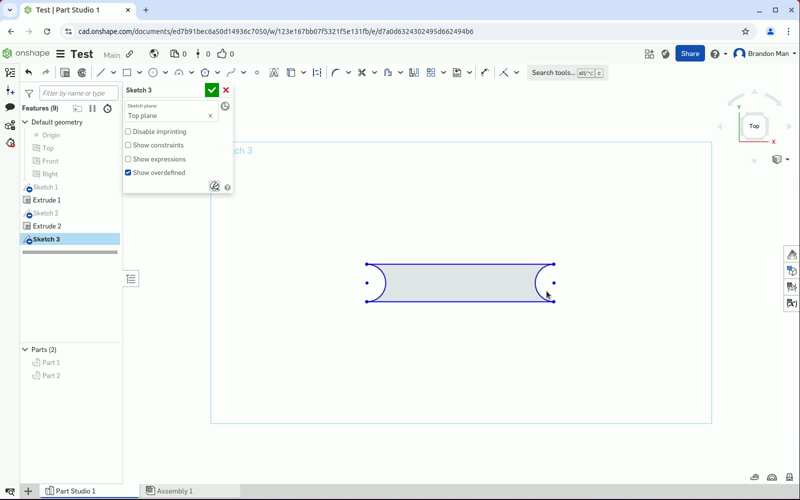
mouse_move(73, 352)
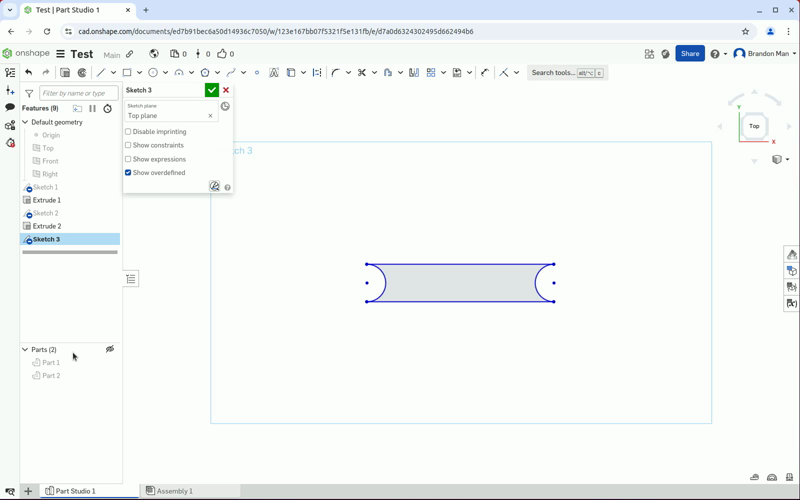
key(shift+y)
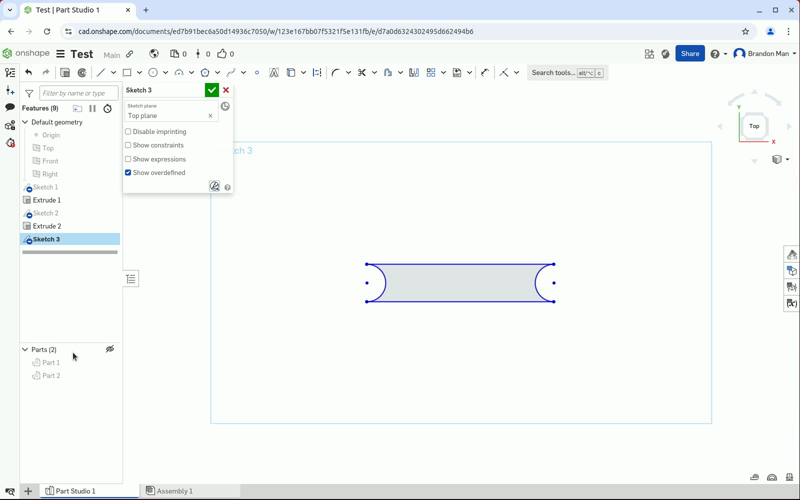
key(shift+e)
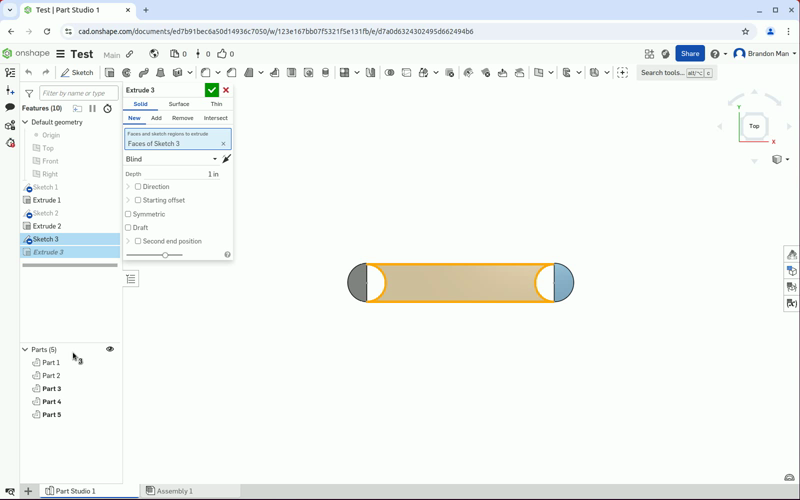
mouse_move(143, 106)
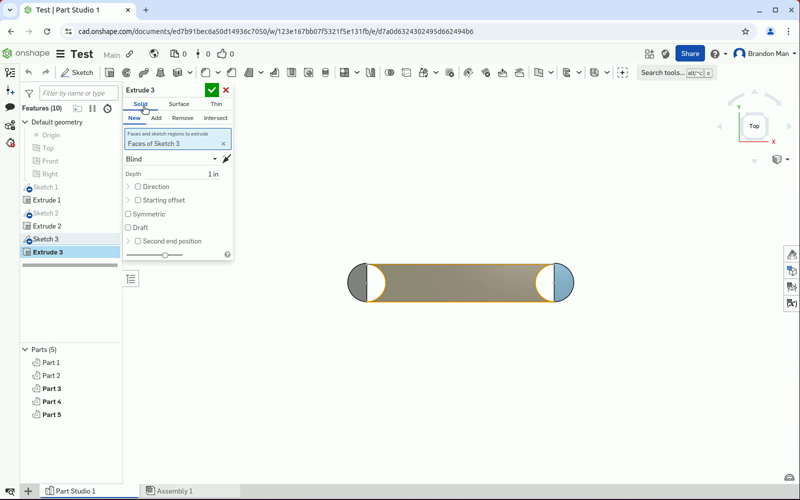
click(143, 106)
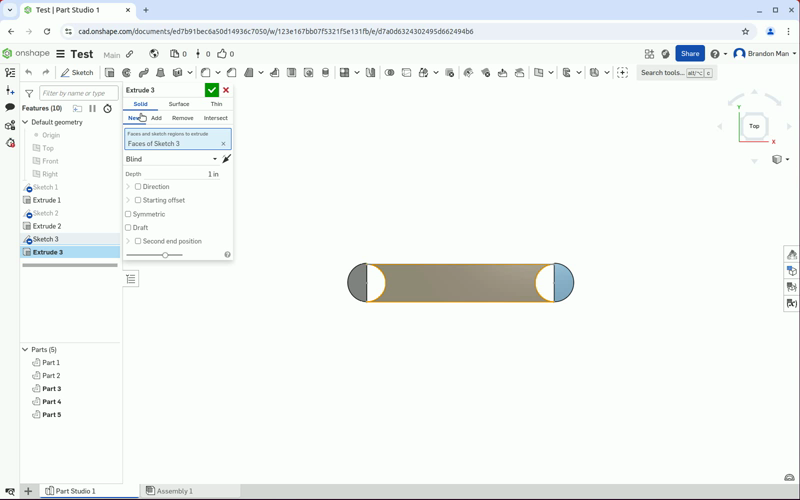
mouse_move(137, 120)
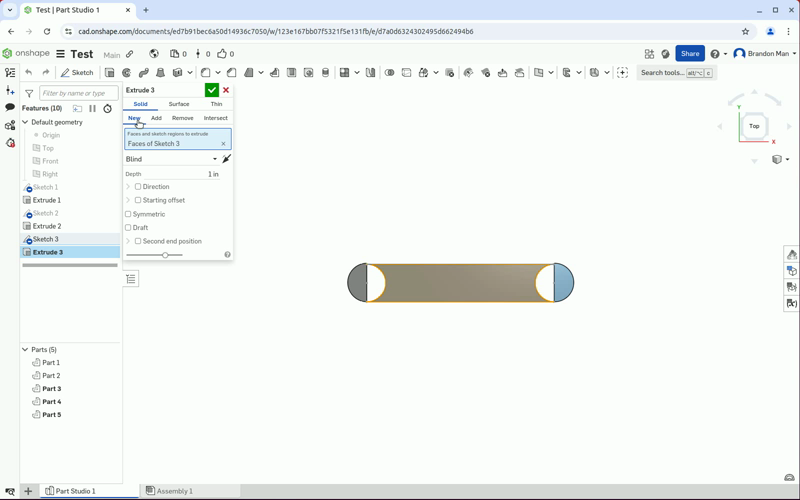
click(137, 120)
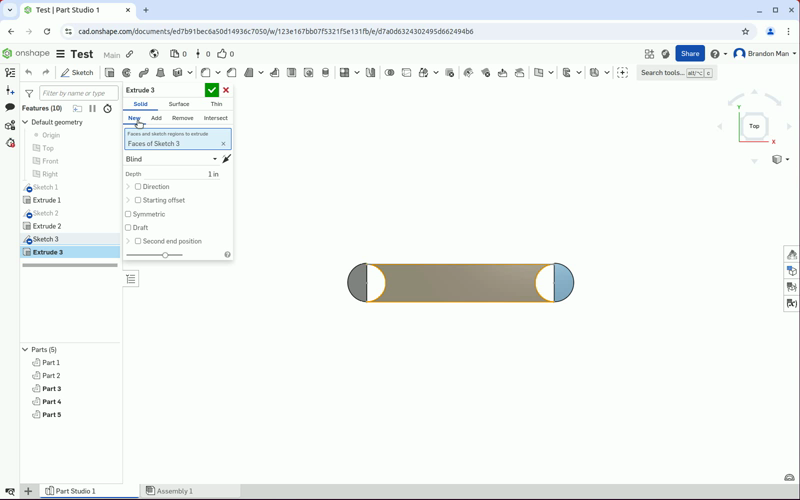
key(tab, 4)
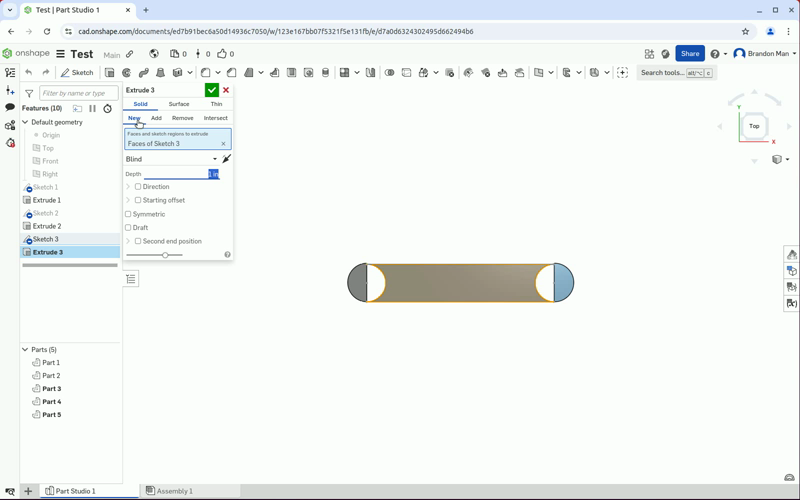
text(3.37)
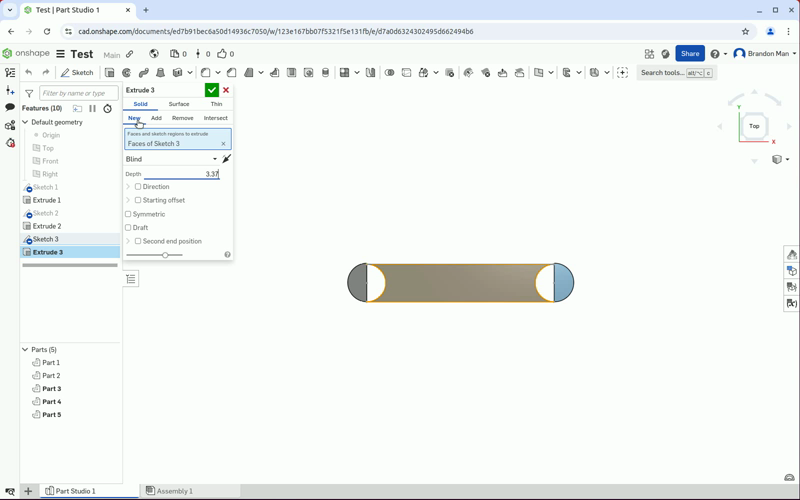
key(enter)
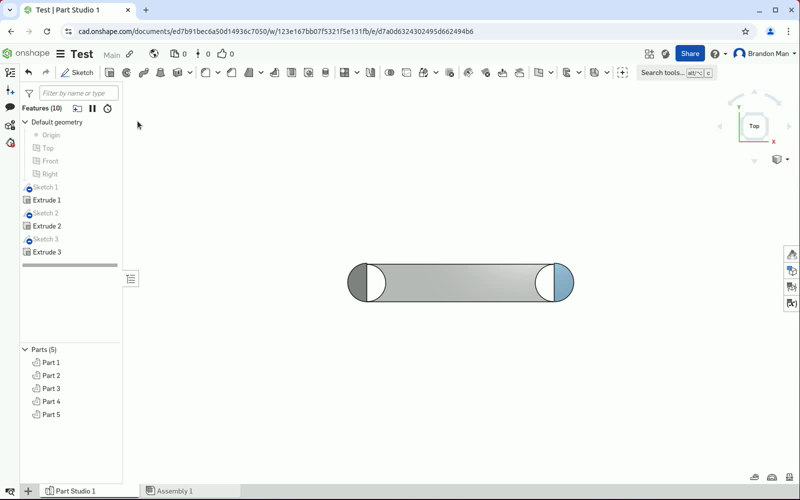
key(shift+h)
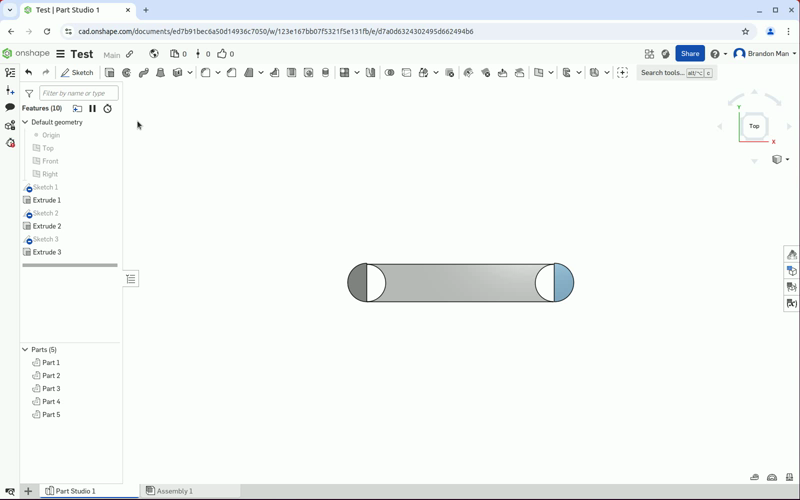
key(shift+h)
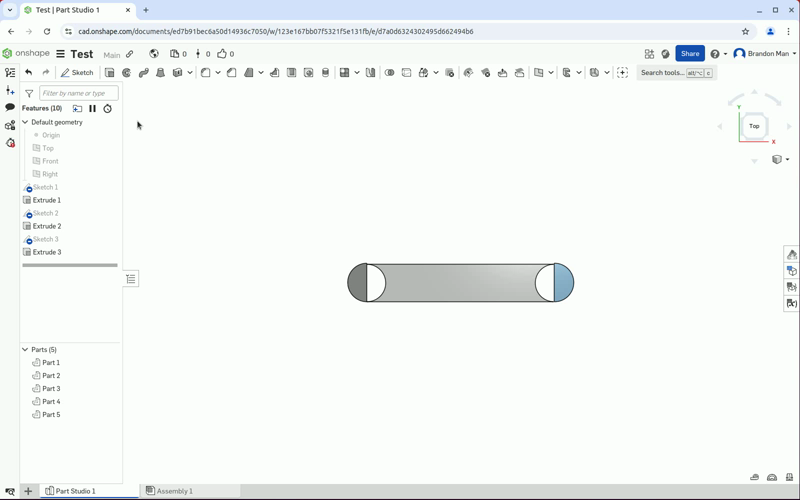
mouse_move(73, 189)
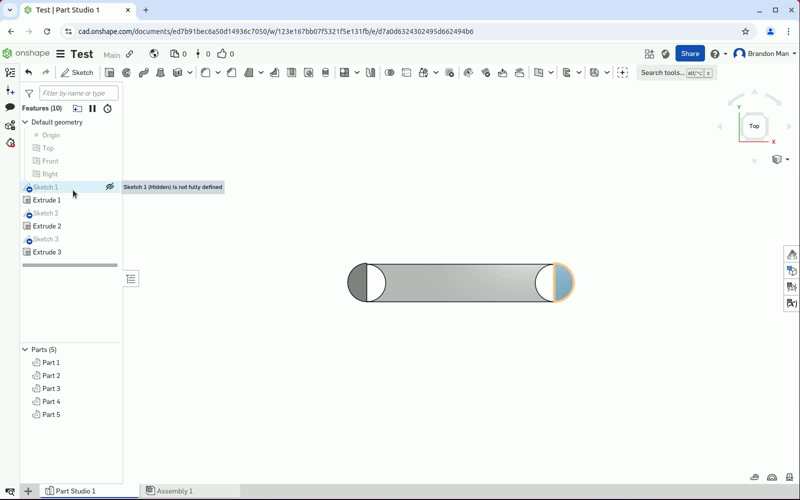
click(73, 189)
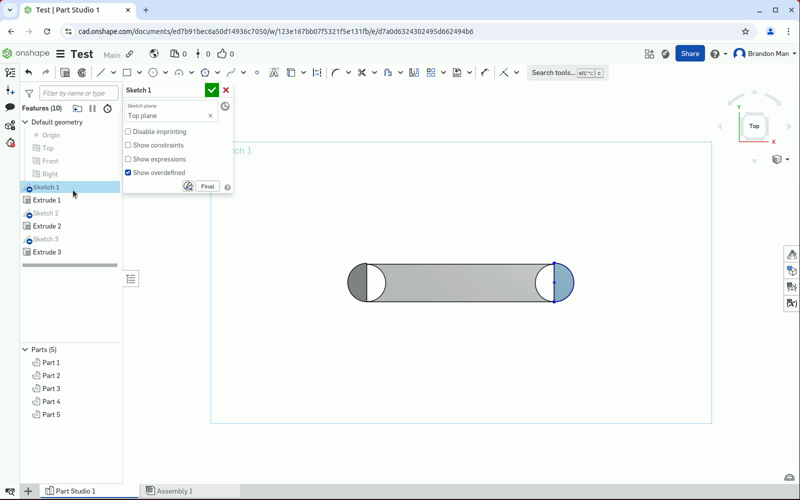
mouse_move(229, 92)
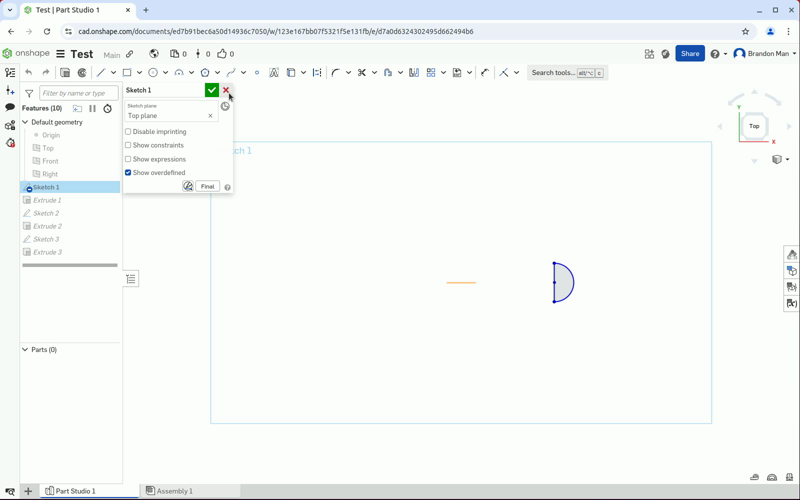
click(229, 92)
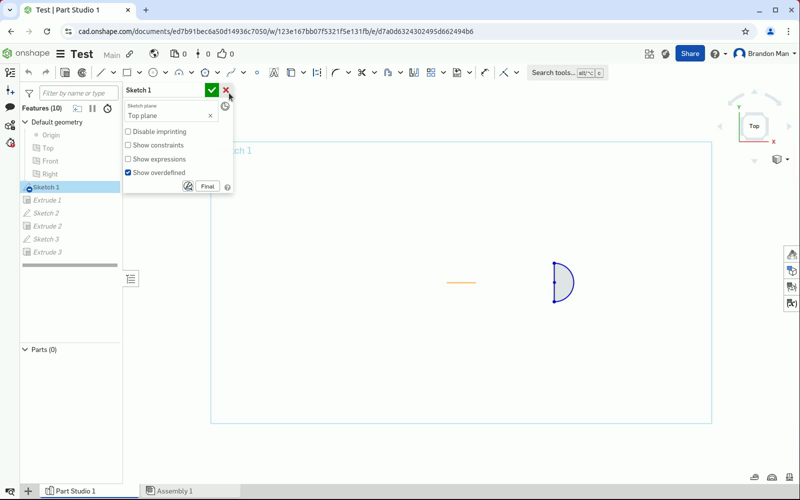
key(shift+s)
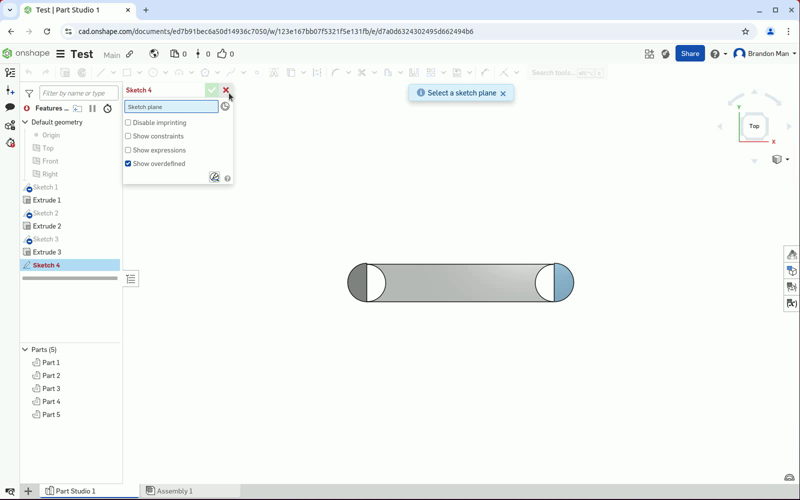
mouse_move(73, 150)
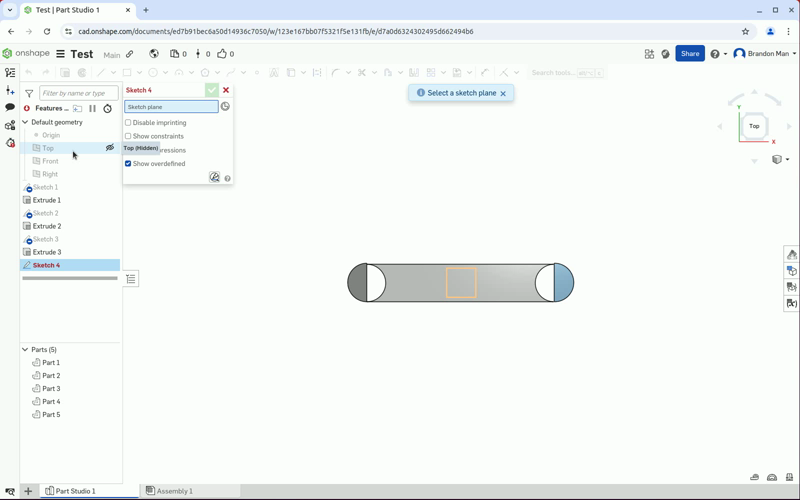
click(73, 150)
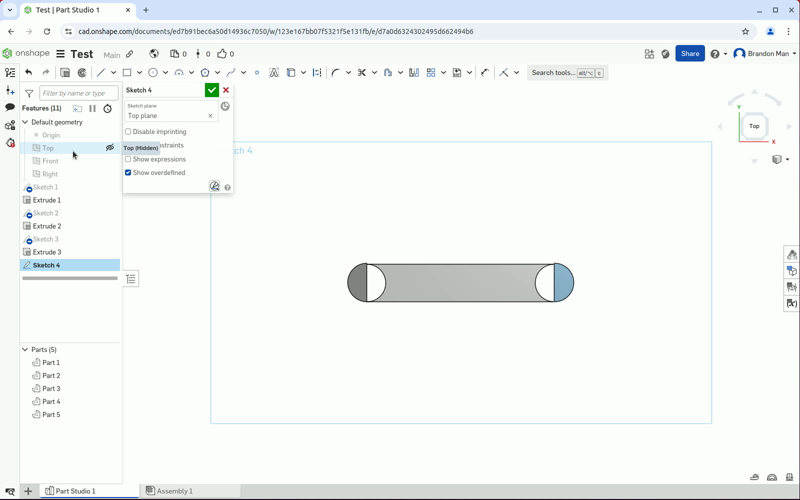
mouse_move(73, 352)
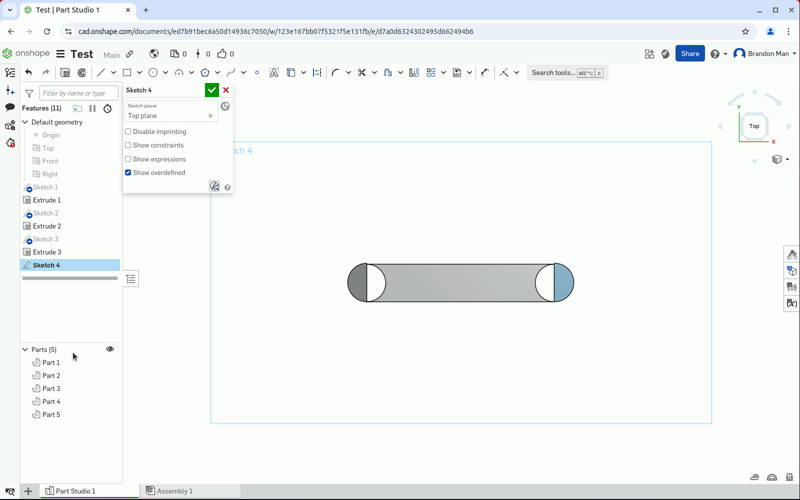
key(y)
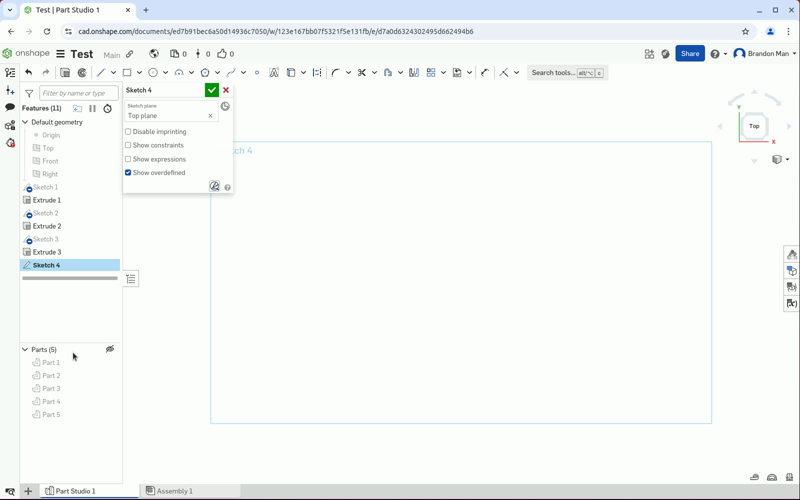
key(l)
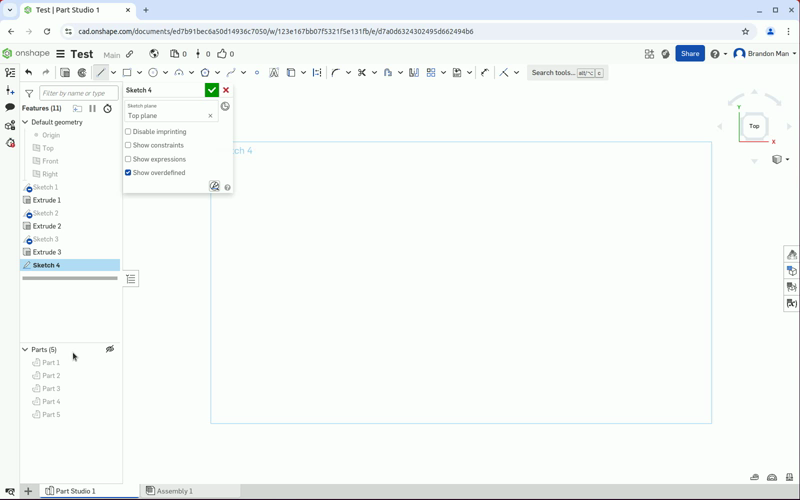
key_down(shift)
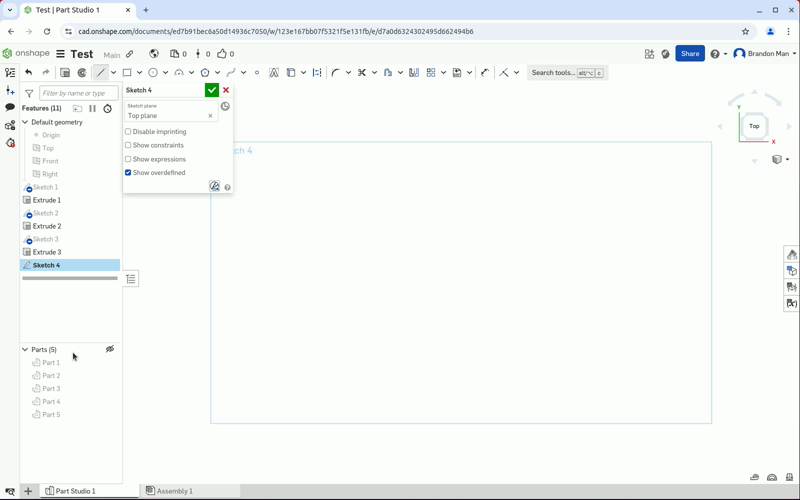
mouse_move(554, 301)
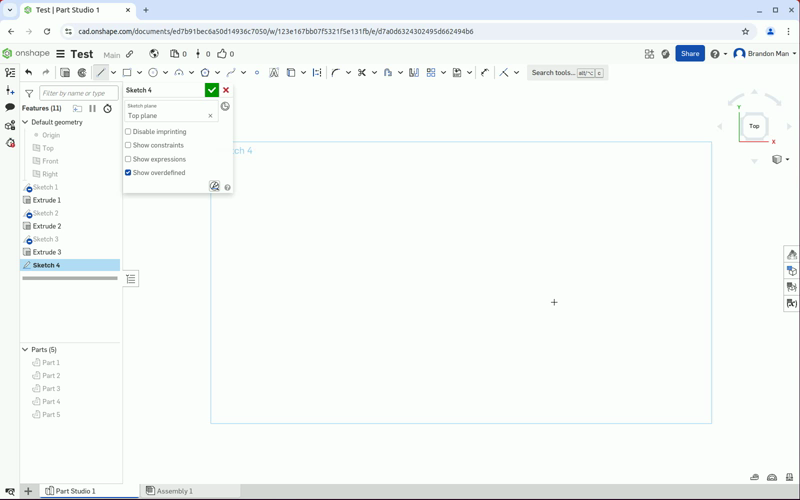
click(554, 301)
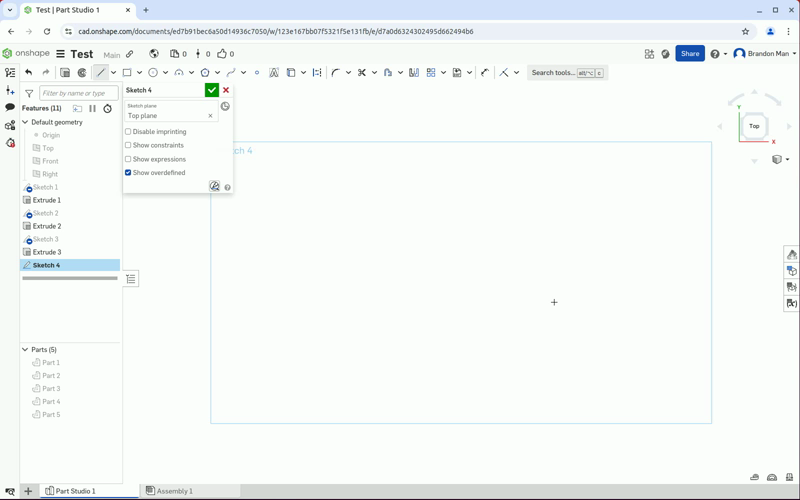
key_up(shift)
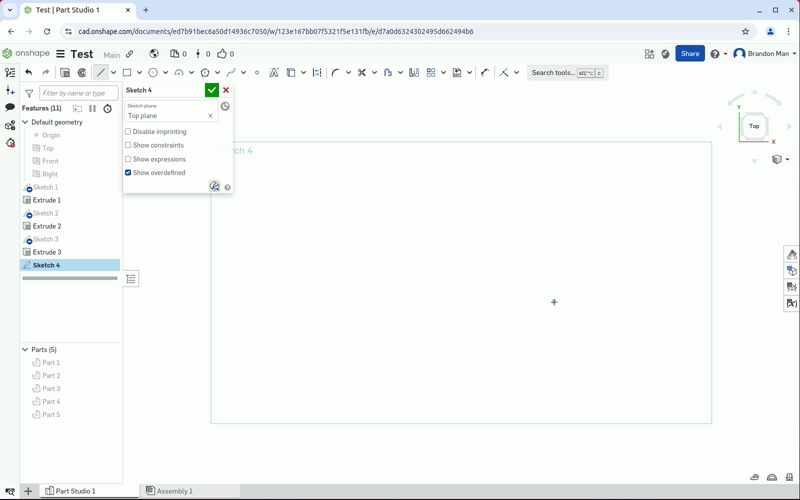
key_down(shift)
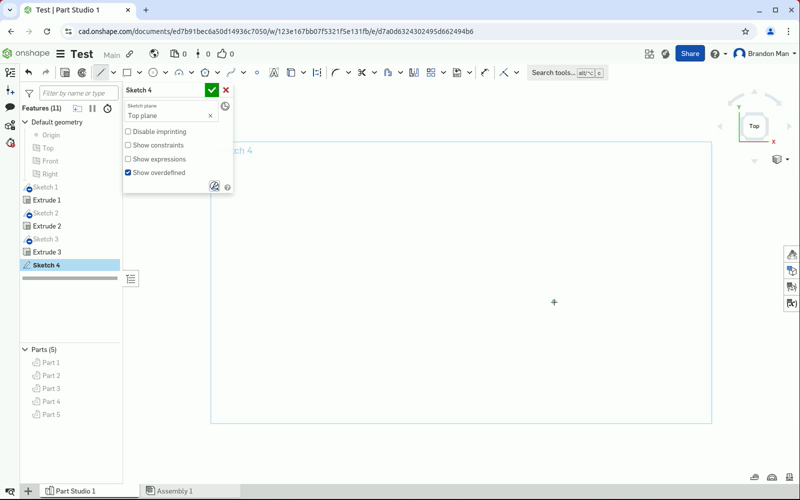
mouse_move(584, 301)
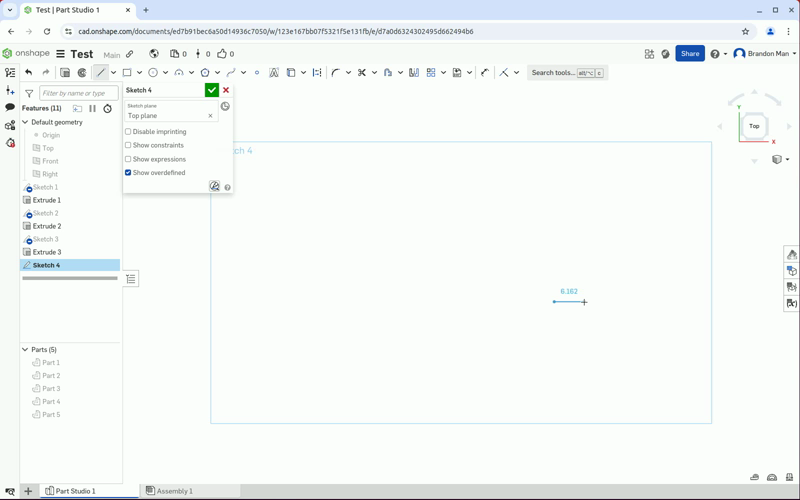
mouse_move(554, 263)
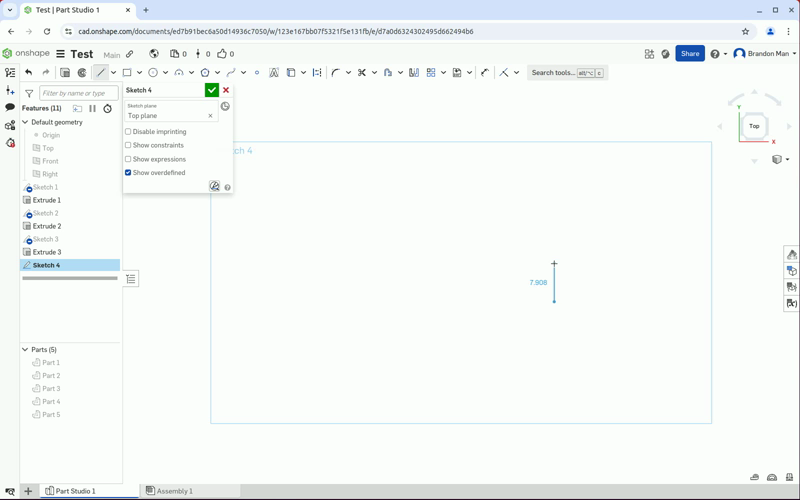
click(554, 263)
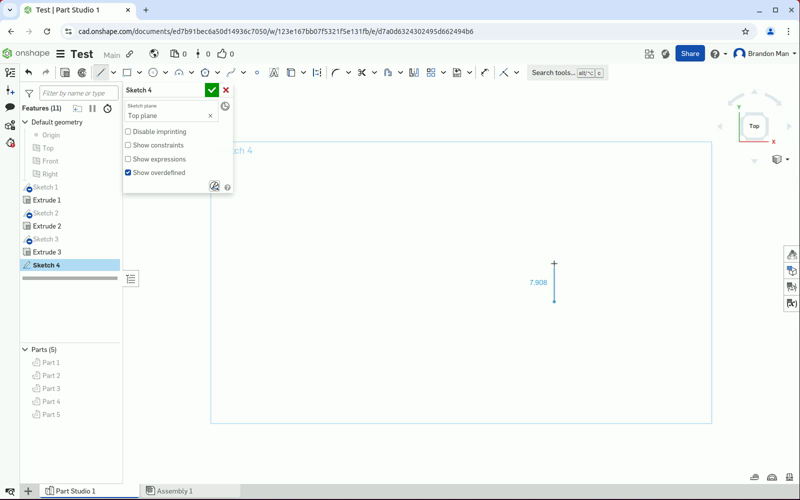
key_up(shift)
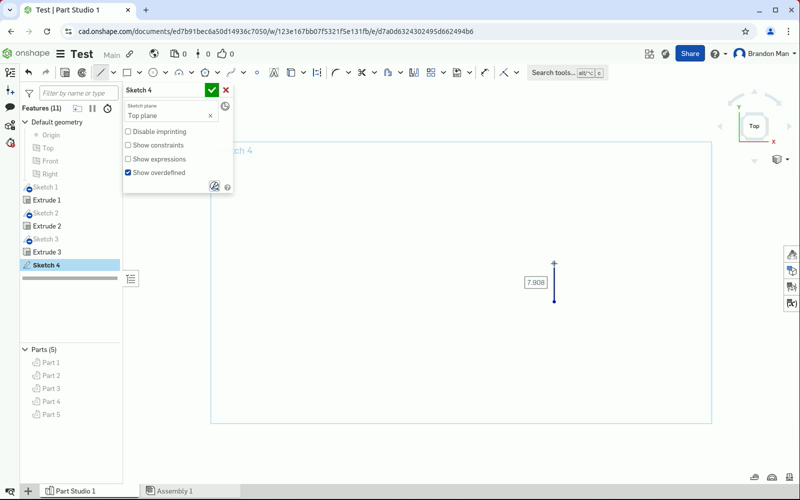
key(esc)
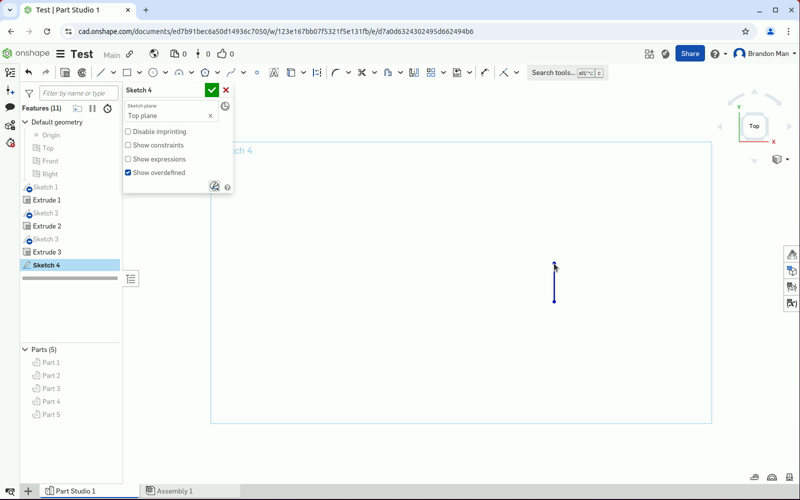
key(a)
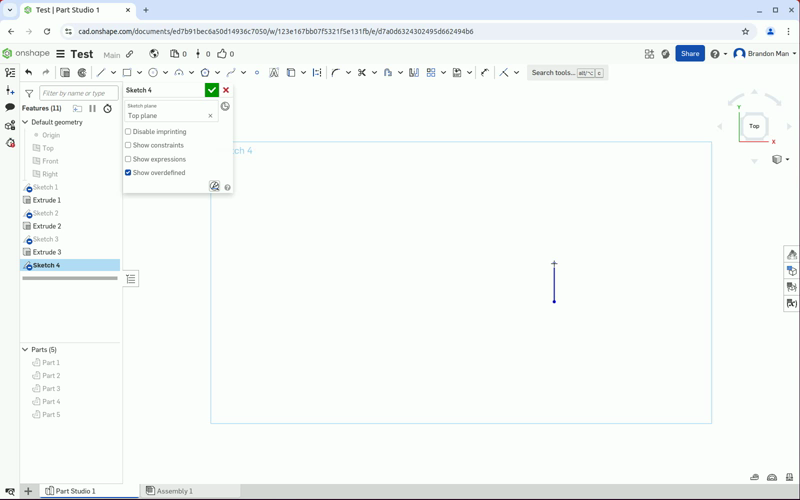
mouse_move(554, 263)
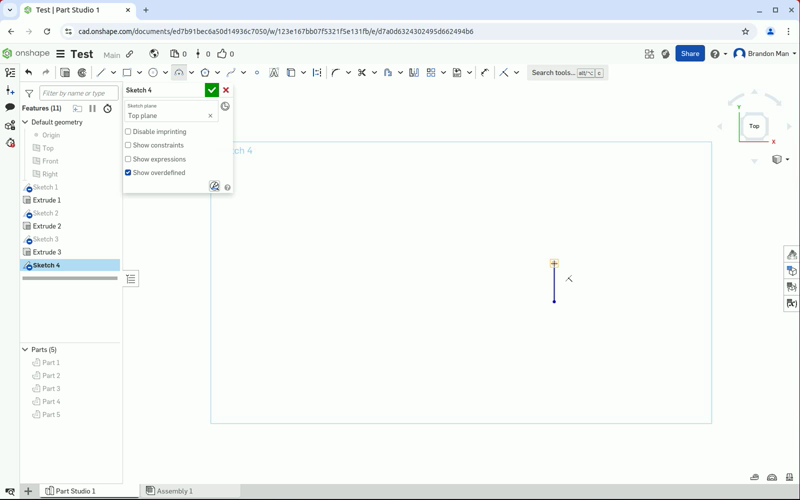
click(554, 263)
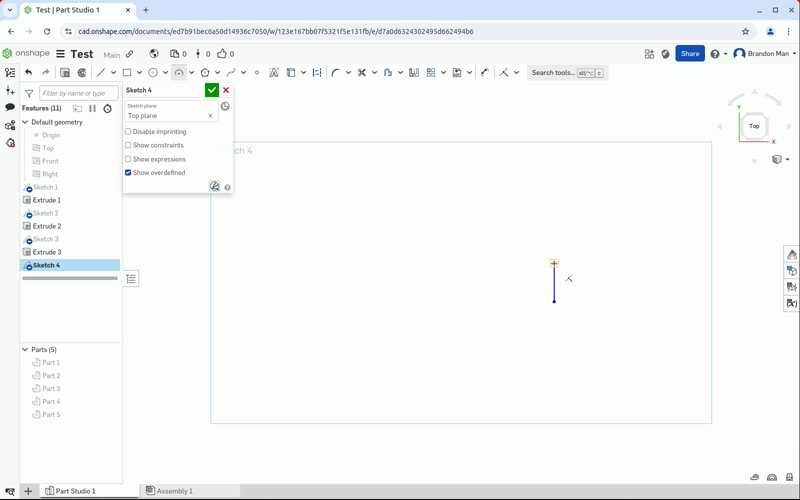
mouse_move(554, 301)
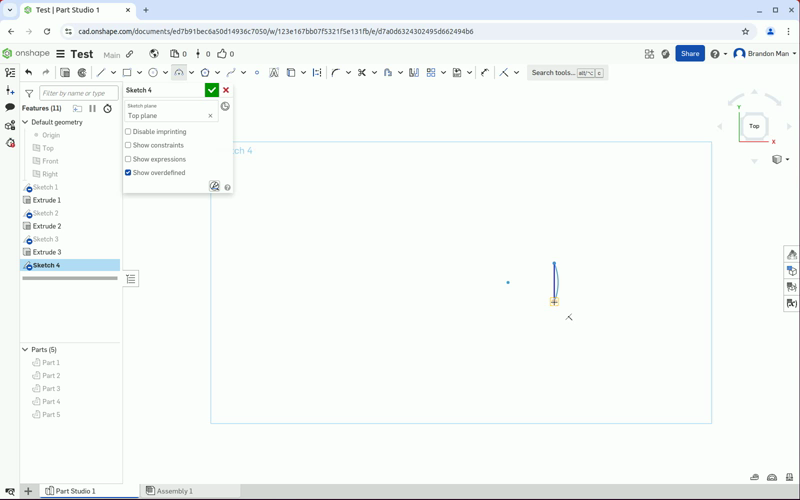
click(554, 301)
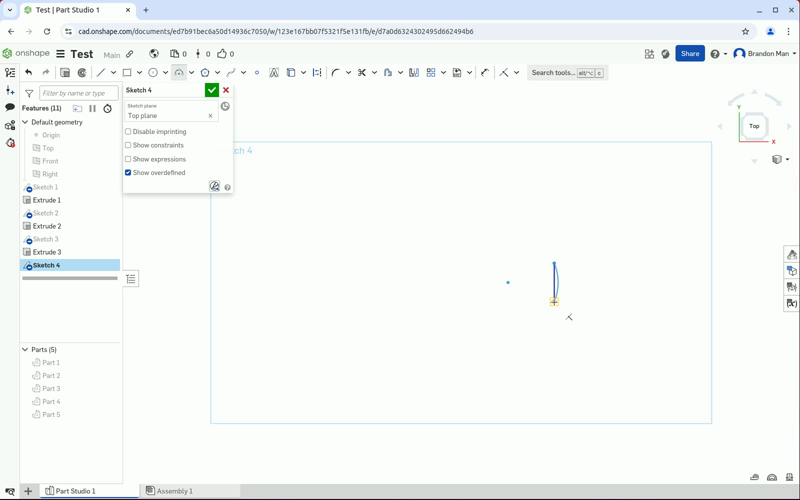
key_down(shift)
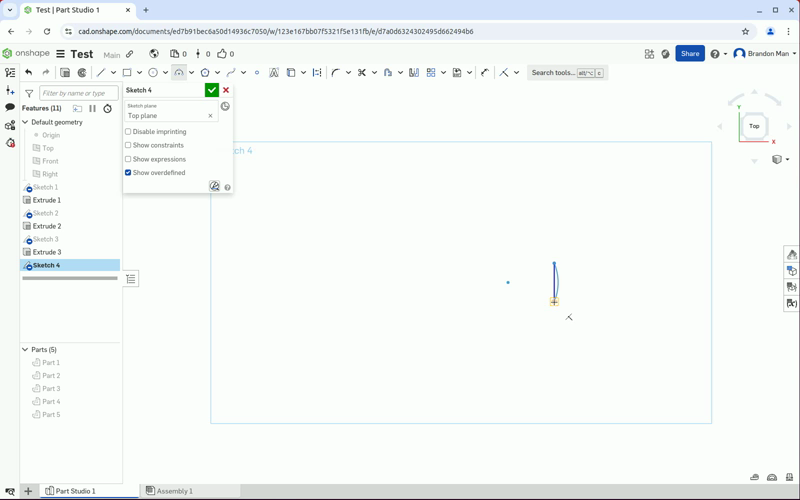
mouse_move(535, 282)
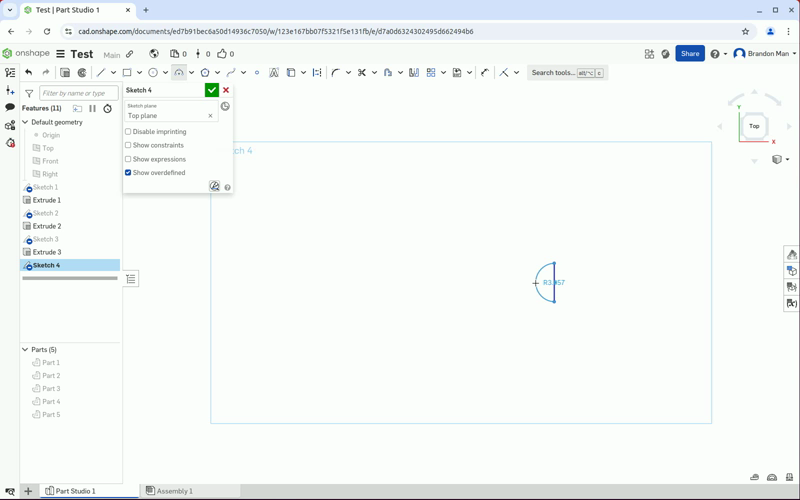
click(535, 282)
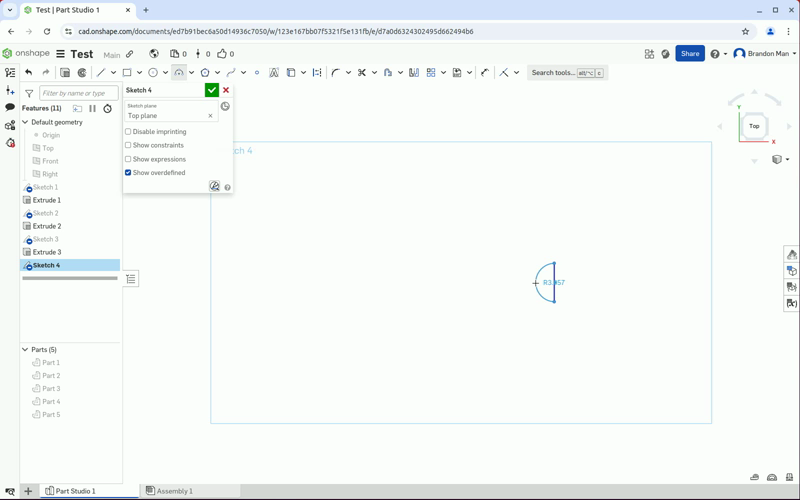
key_up(shift)
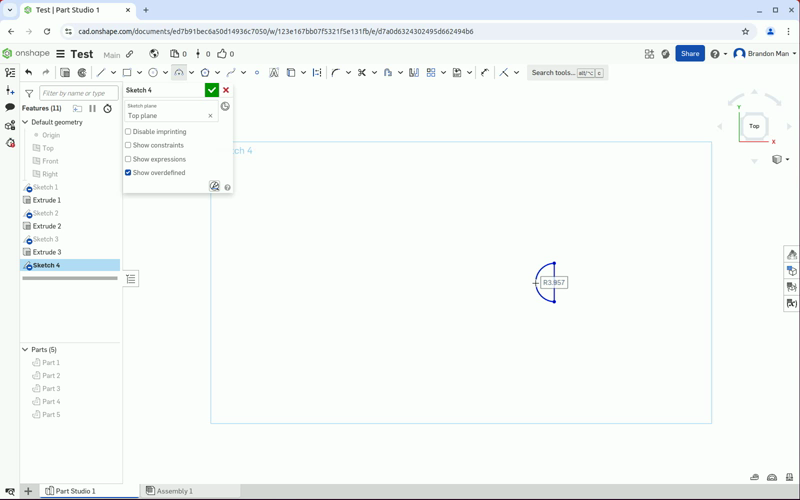
key(esc)
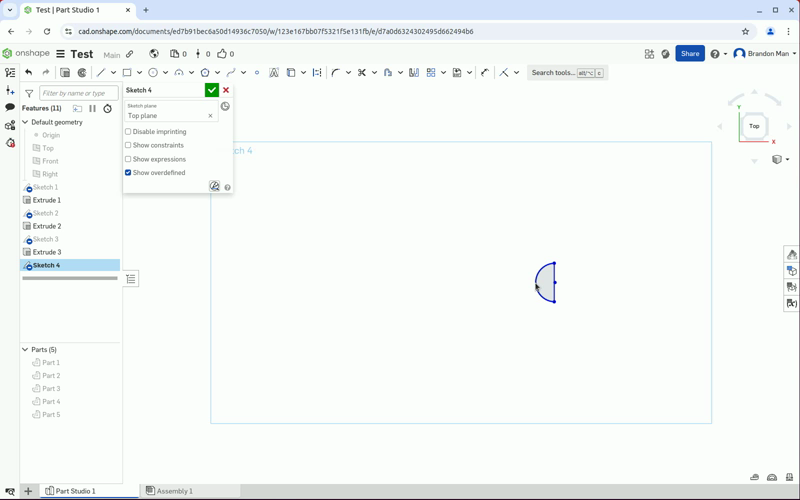
mouse_move(546, 296)
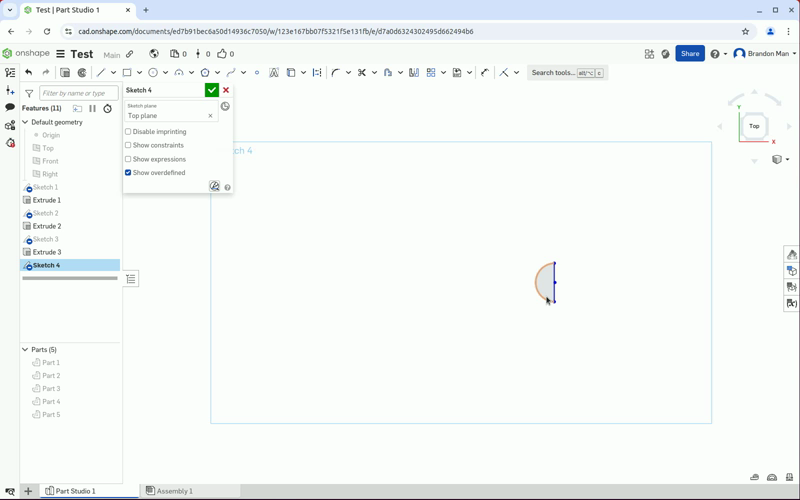
scroll(6)
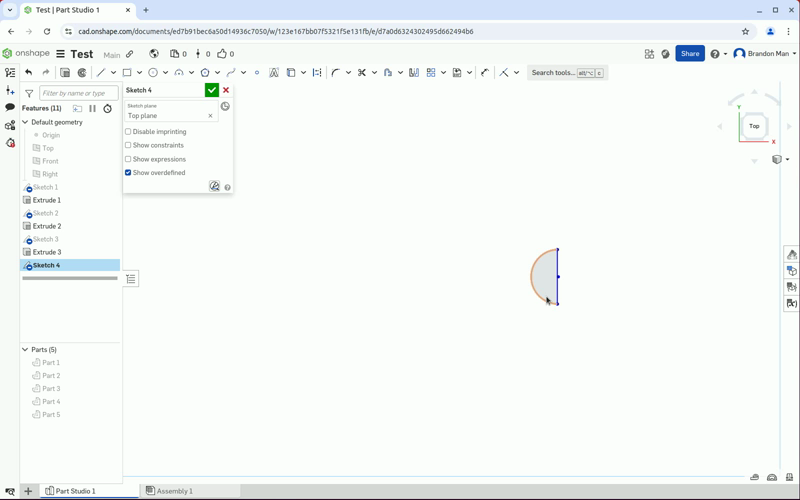
scroll(6)
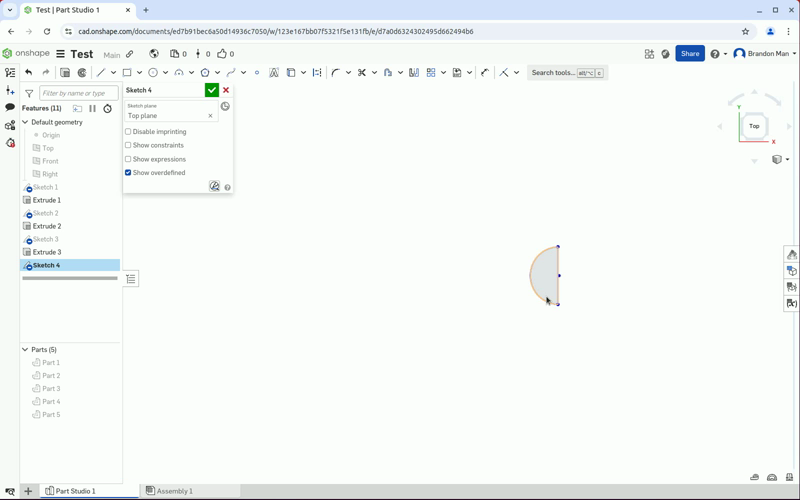
scroll(6)
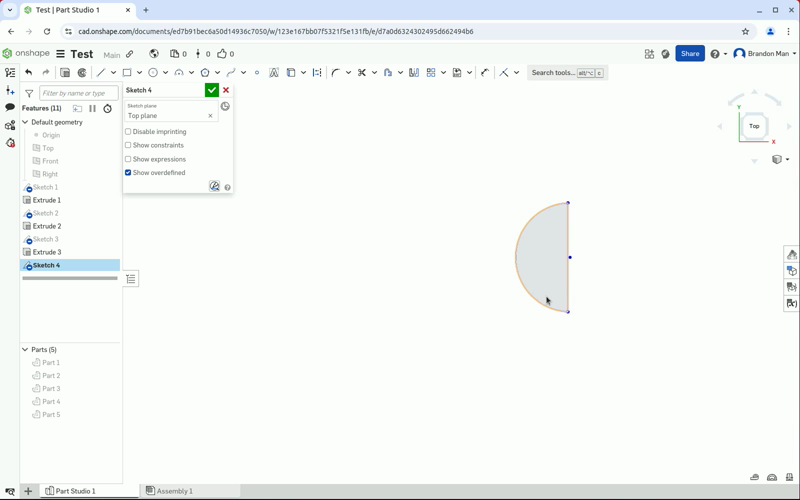
scroll(6)
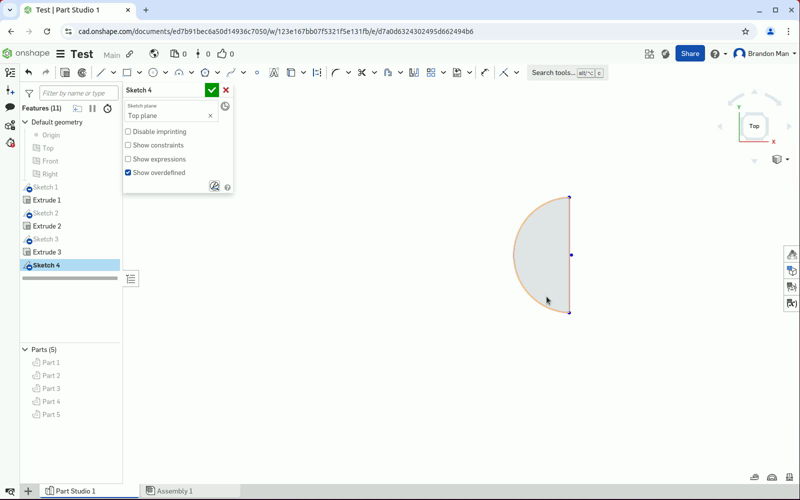
scroll(6)
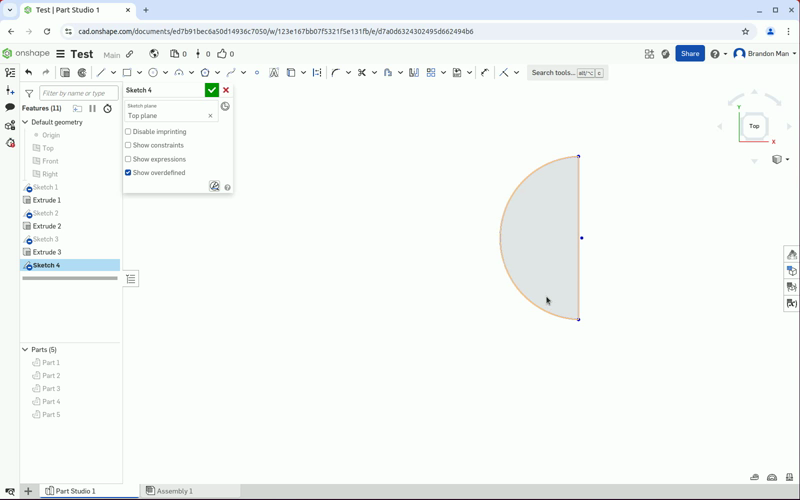
scroll(6)
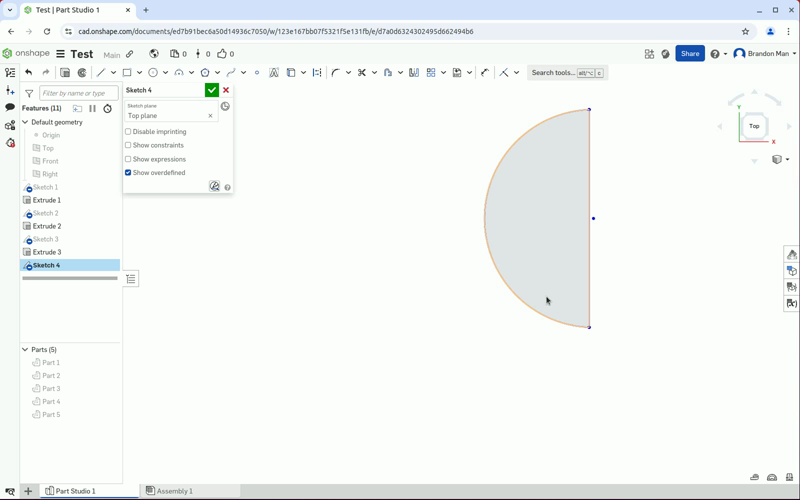
scroll(6)
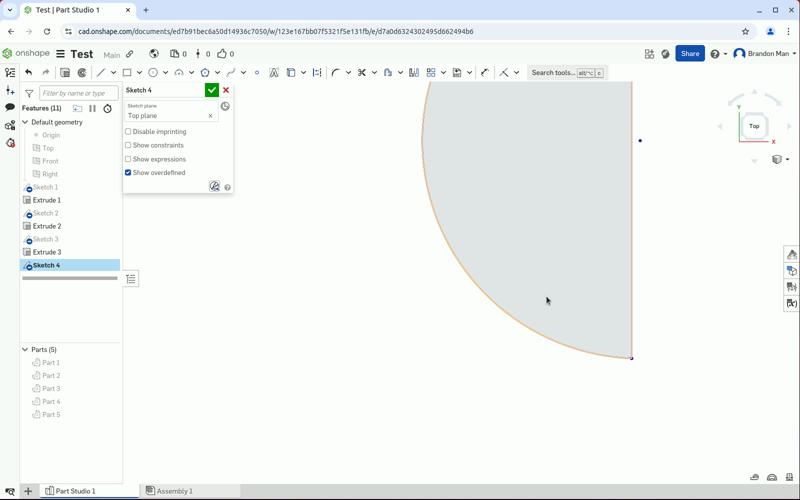
click(546, 296)
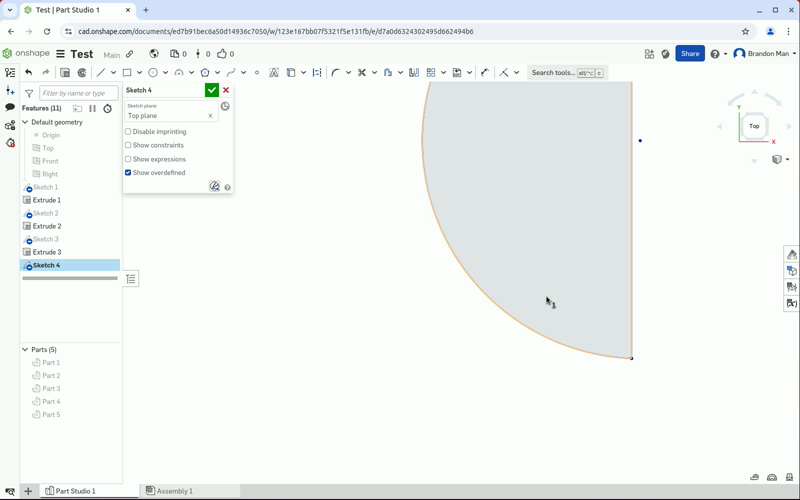
scroll(-6)
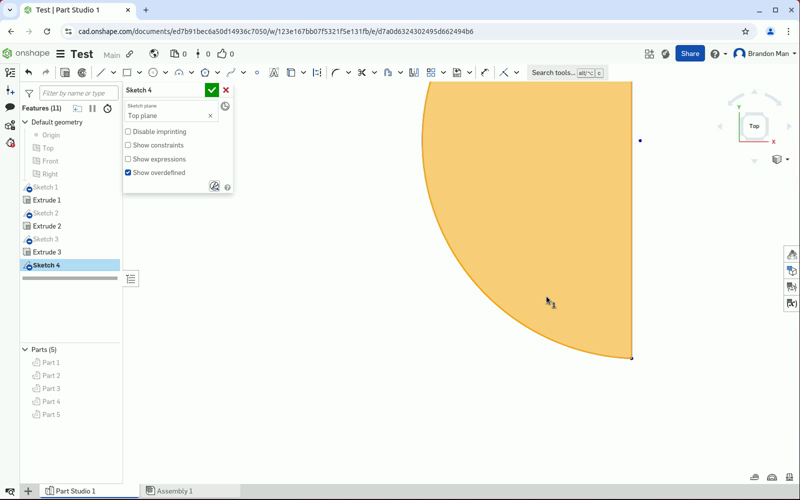
scroll(-6)
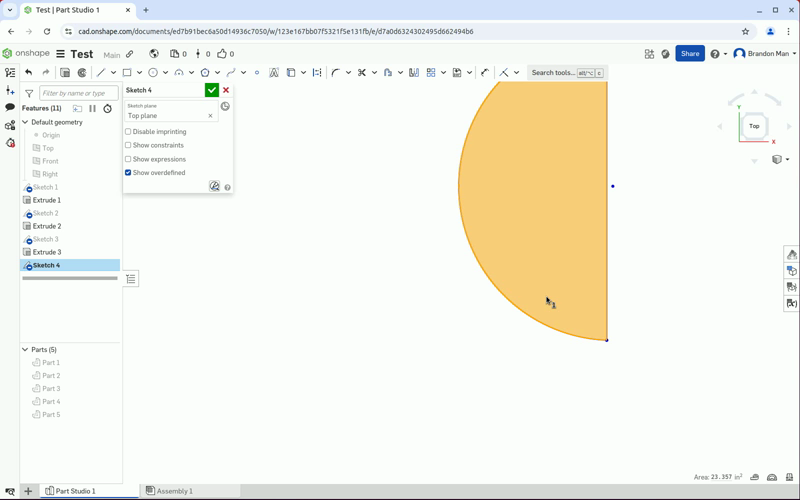
scroll(-6)
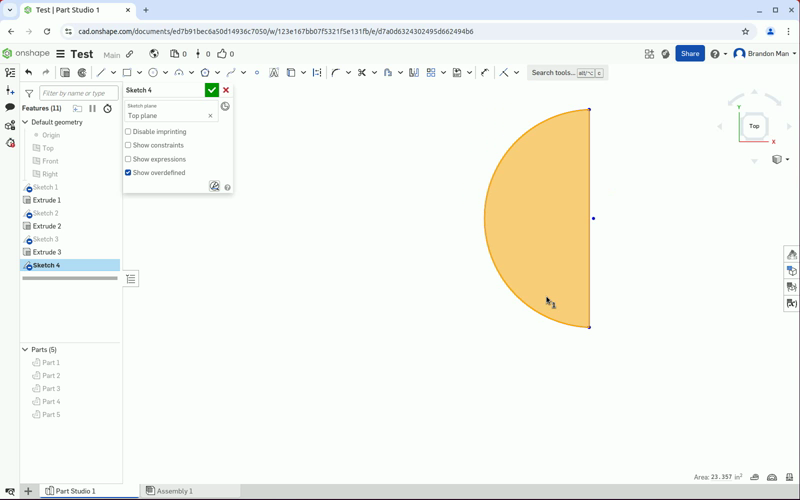
scroll(-6)
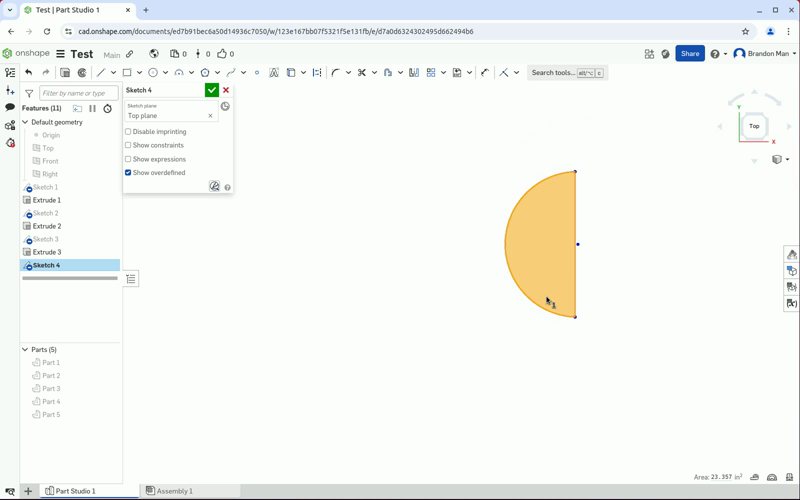
scroll(-6)
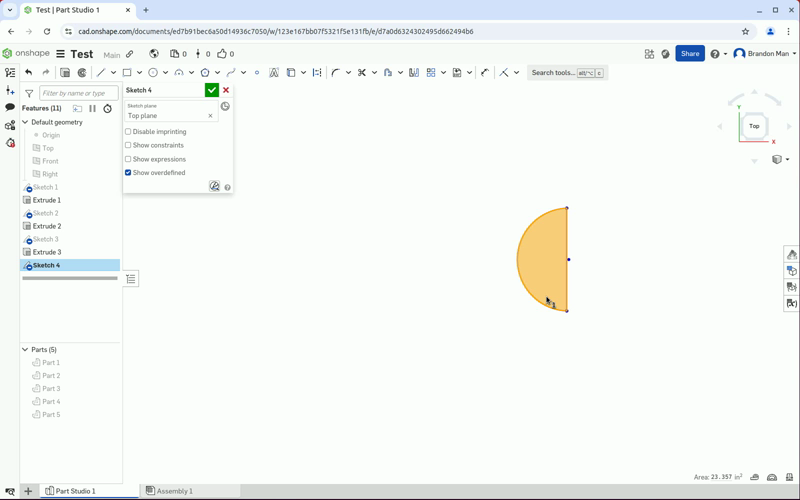
scroll(-6)
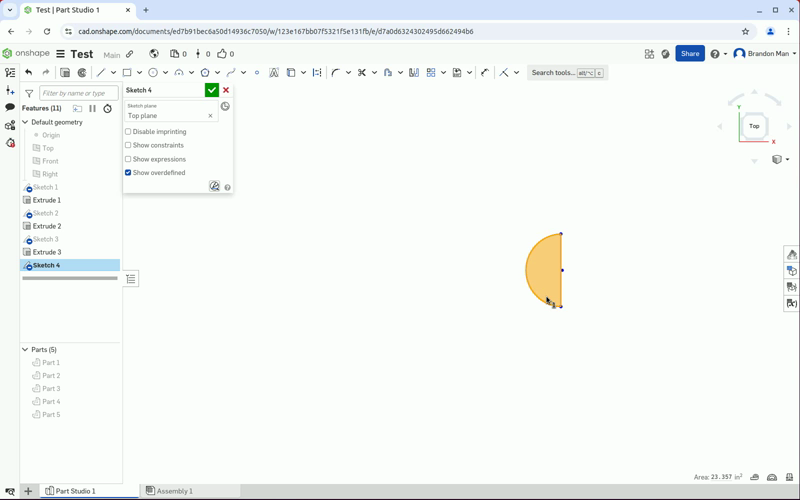
scroll(-6)
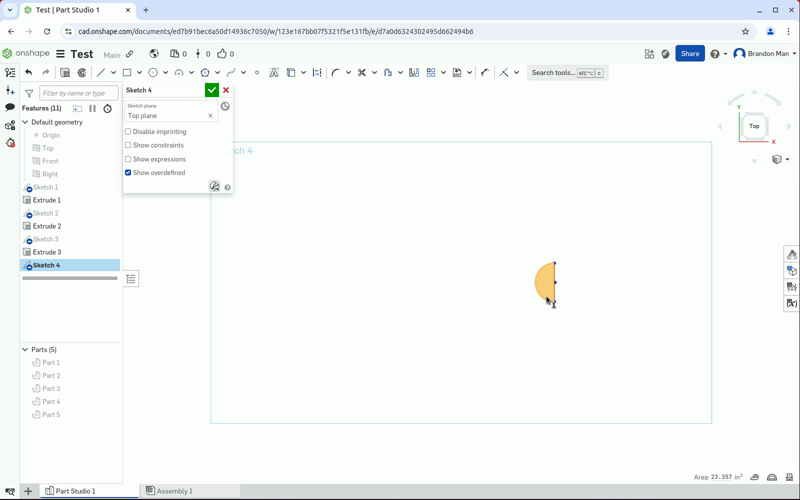
mouse_move(73, 352)
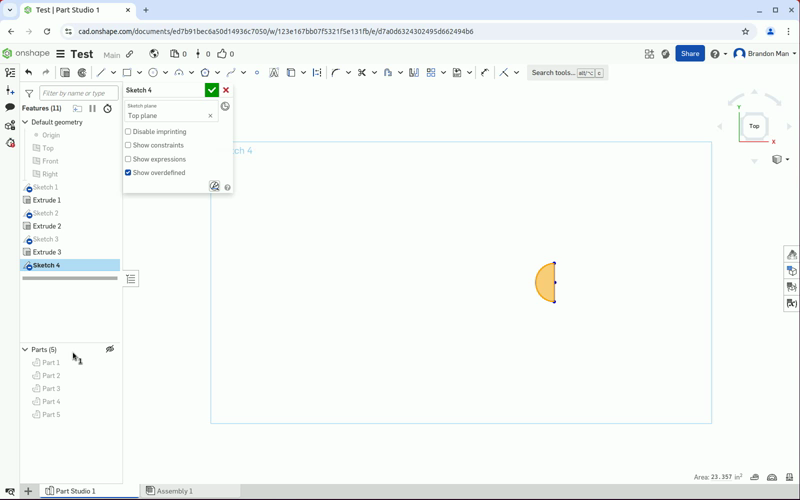
key(shift+y)
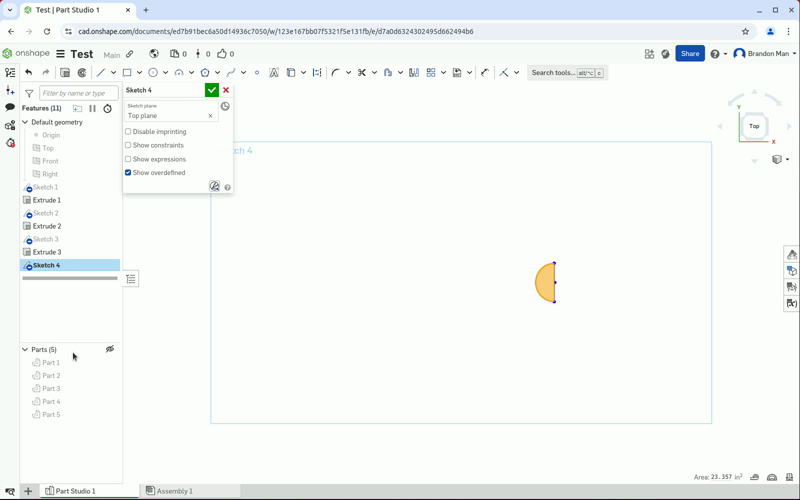
key(shift+e)
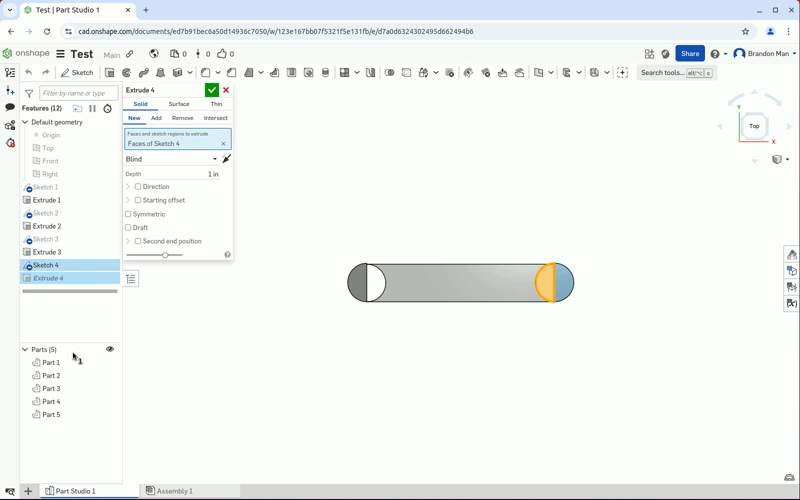
mouse_move(143, 106)
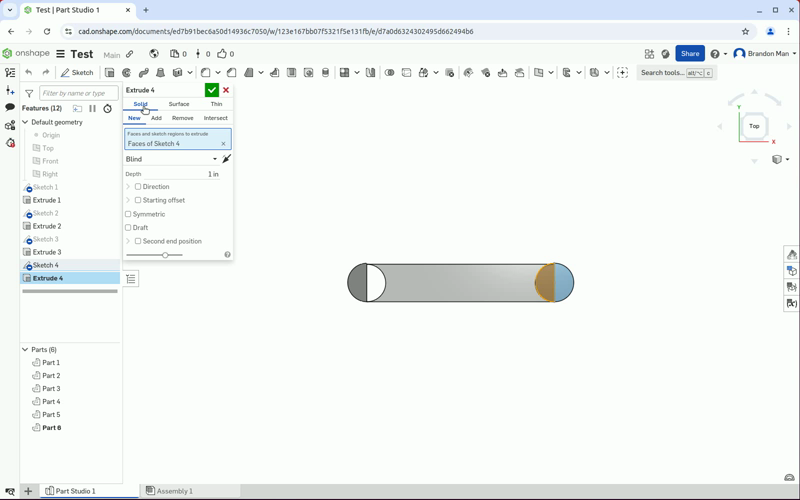
click(143, 106)
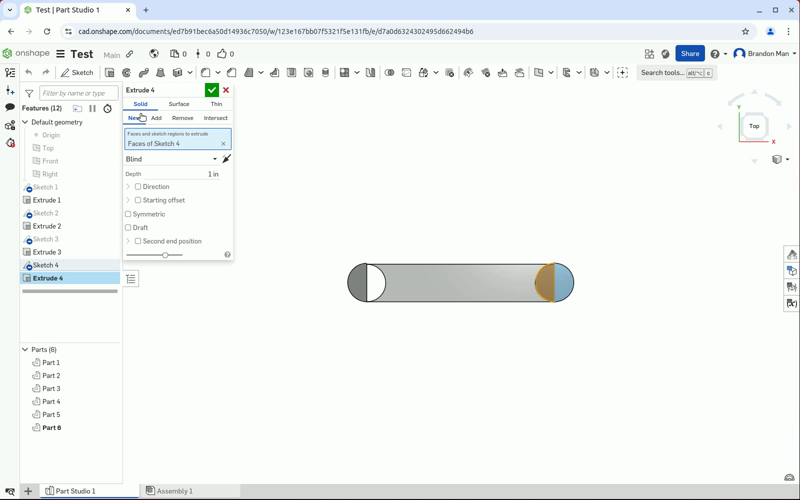
mouse_move(137, 120)
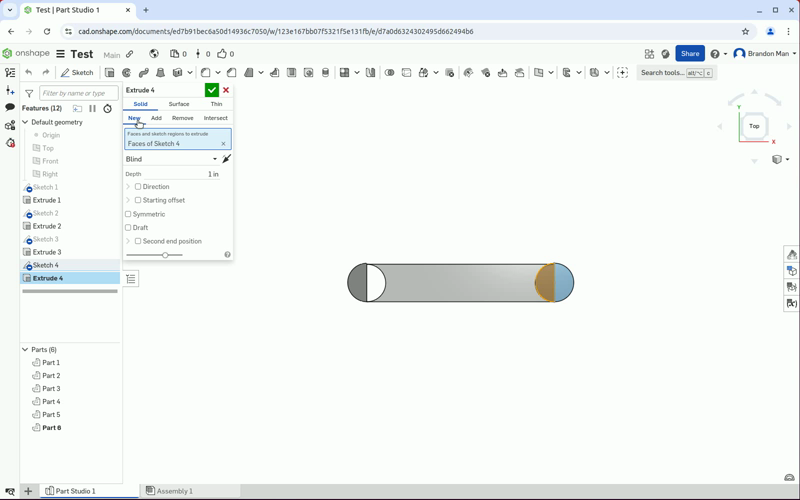
click(137, 120)
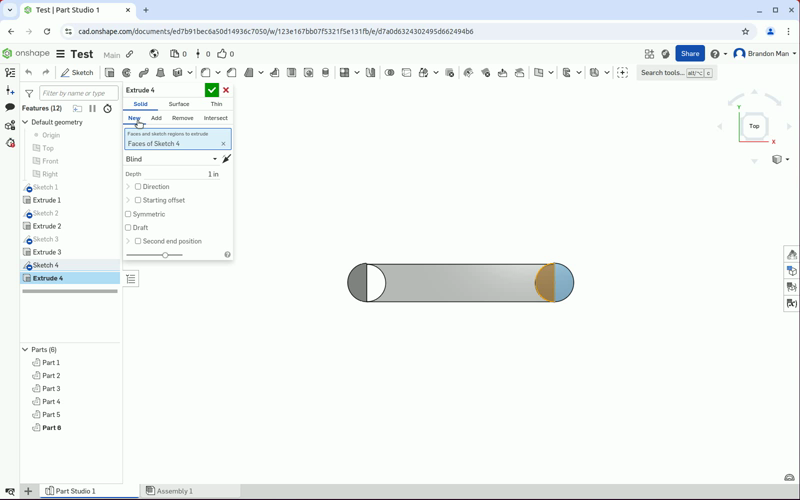
key(tab, 4)
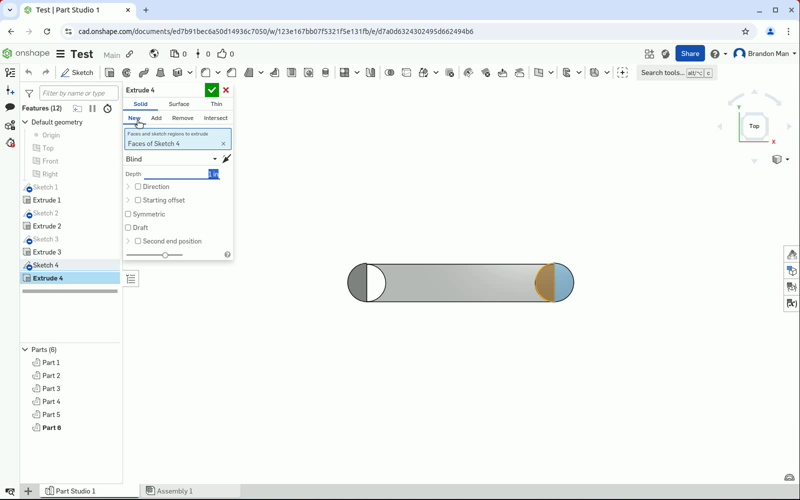
text(3.37)
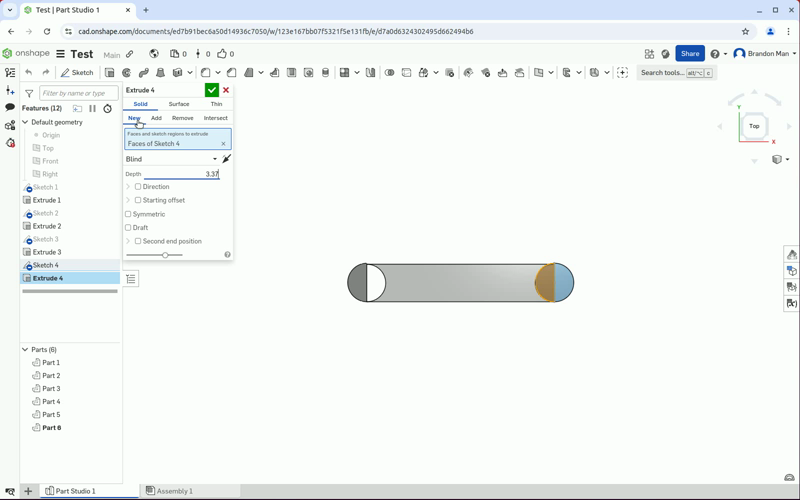
key(enter)
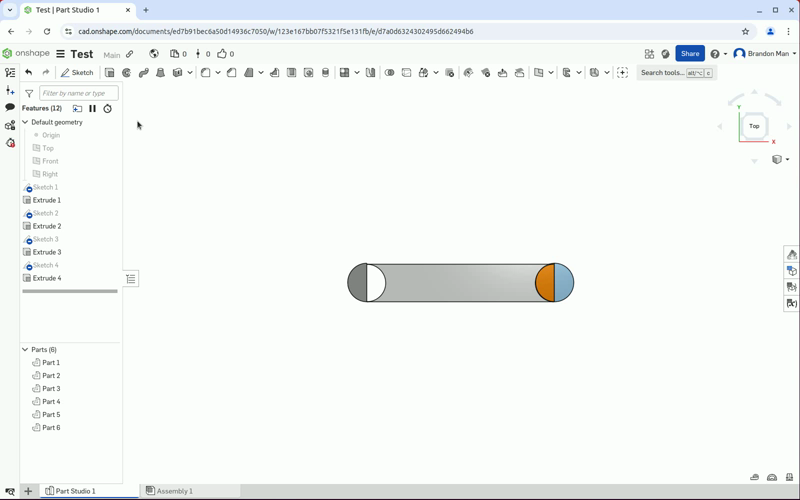
key(shift+h)
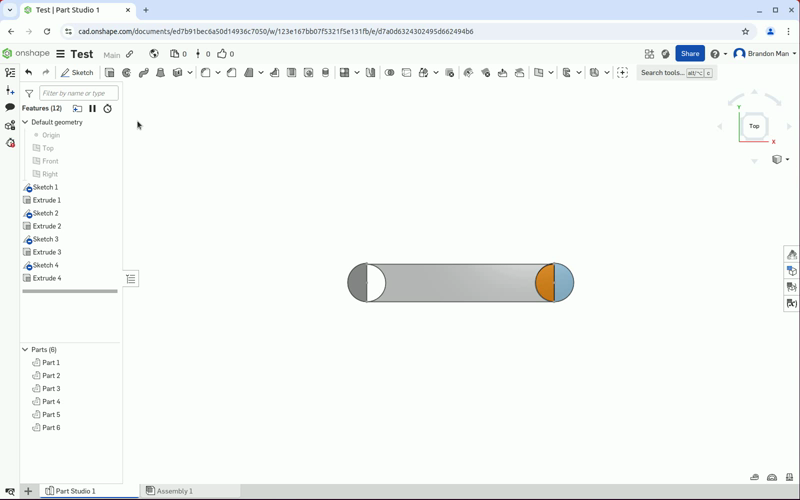
key(shift+h)
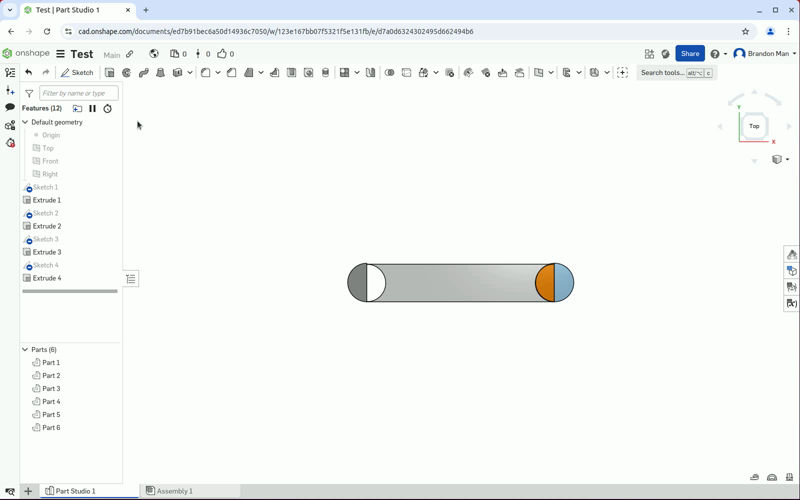
mouse_move(73, 189)
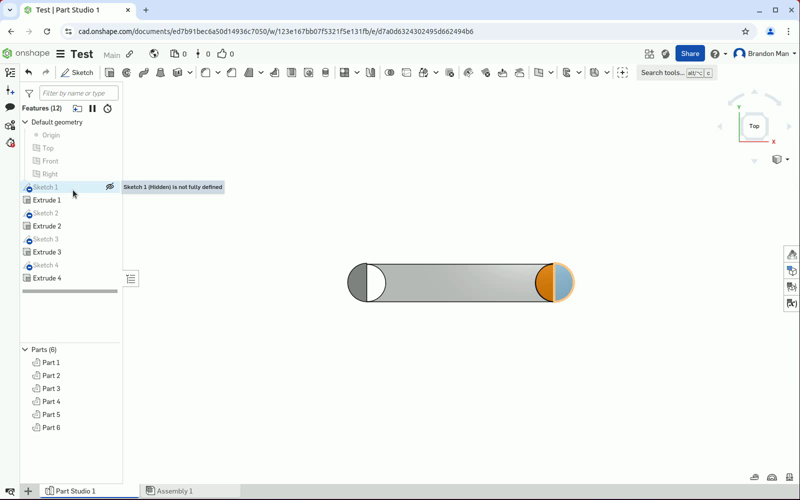
click(73, 189)
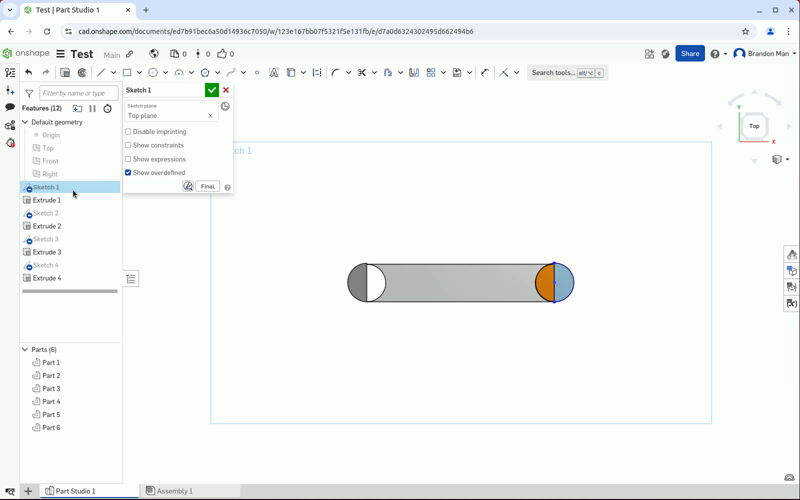
mouse_move(229, 92)
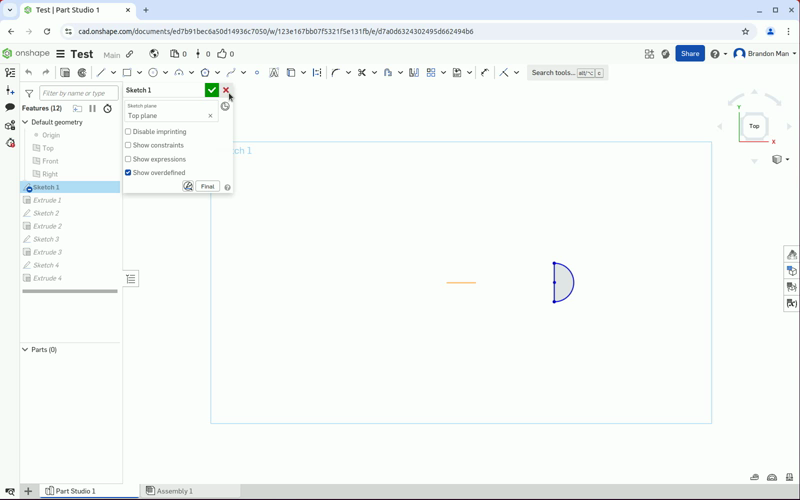
click(229, 92)
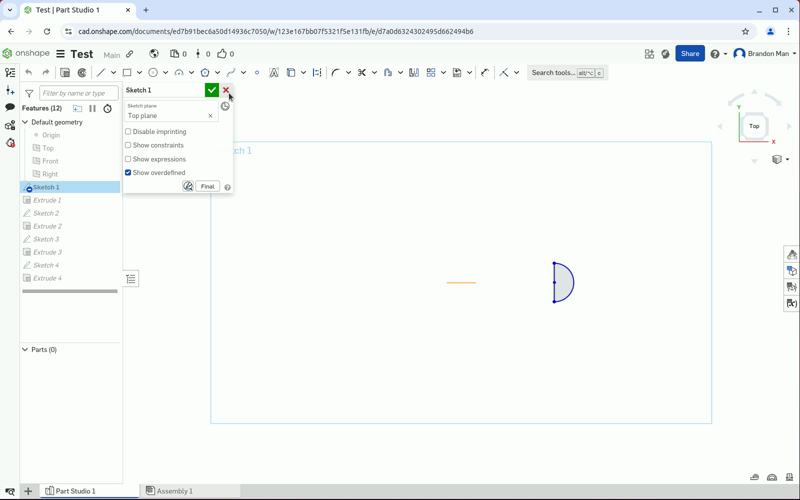
key(shift+s)
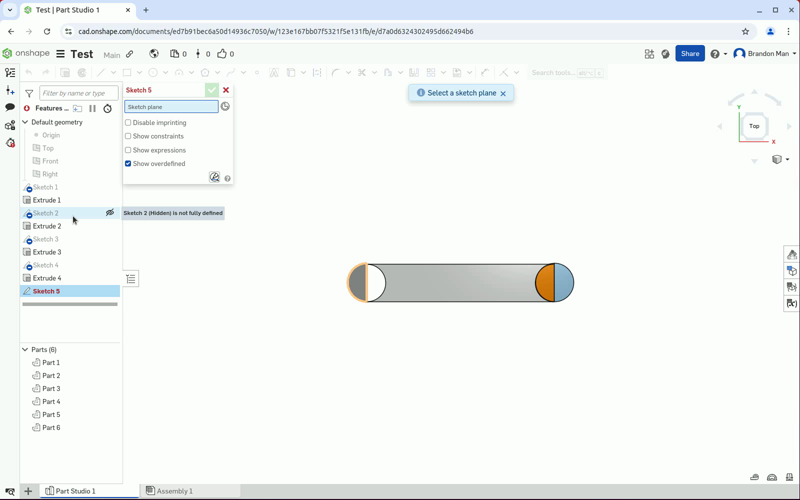
scroll(3)
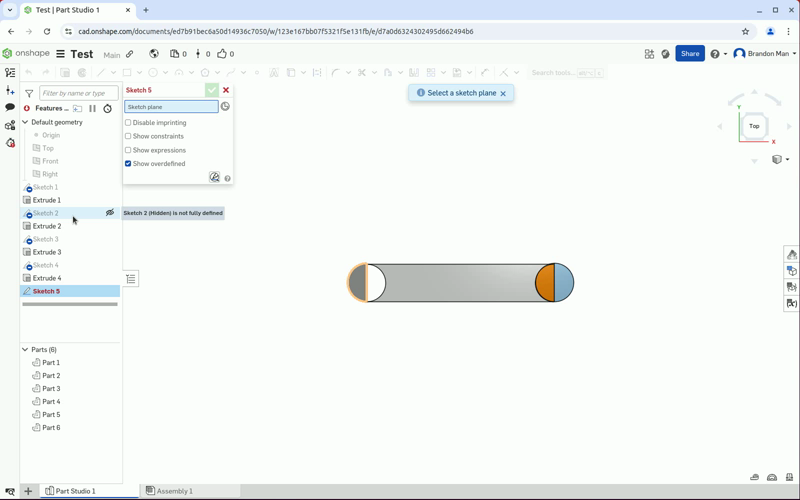
mouse_move(73, 150)
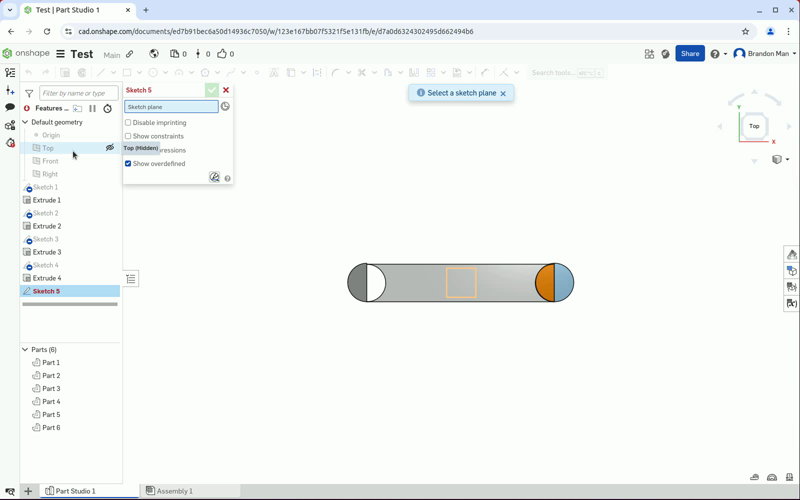
click(73, 150)
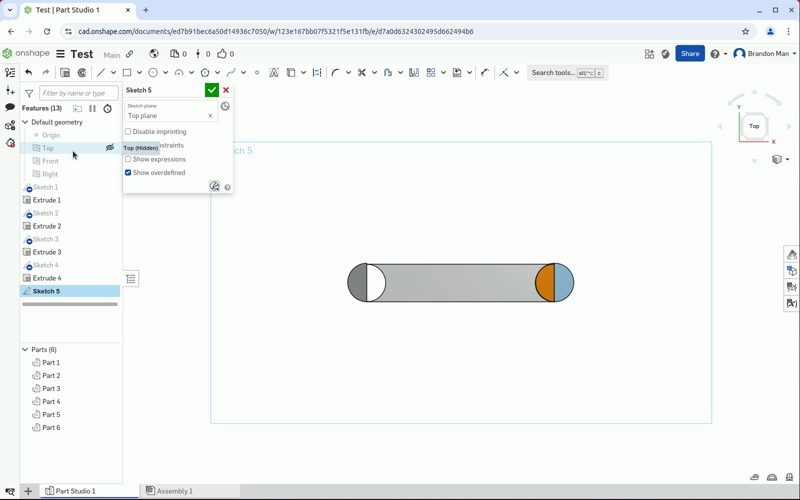
mouse_move(73, 352)
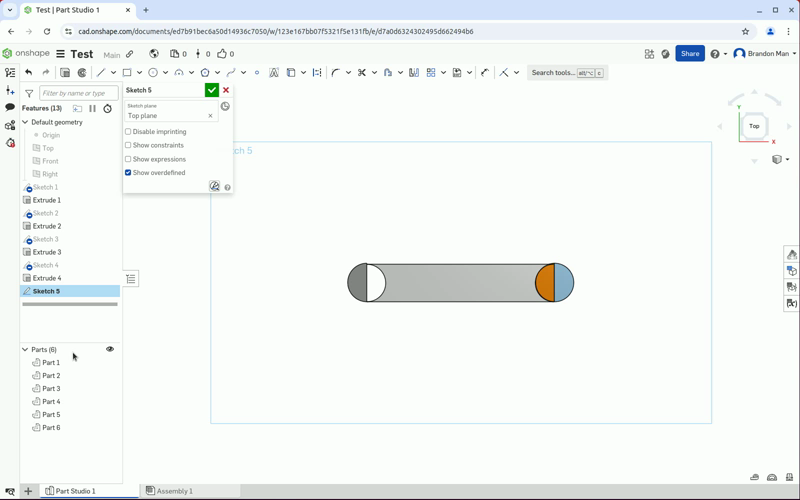
key(y)
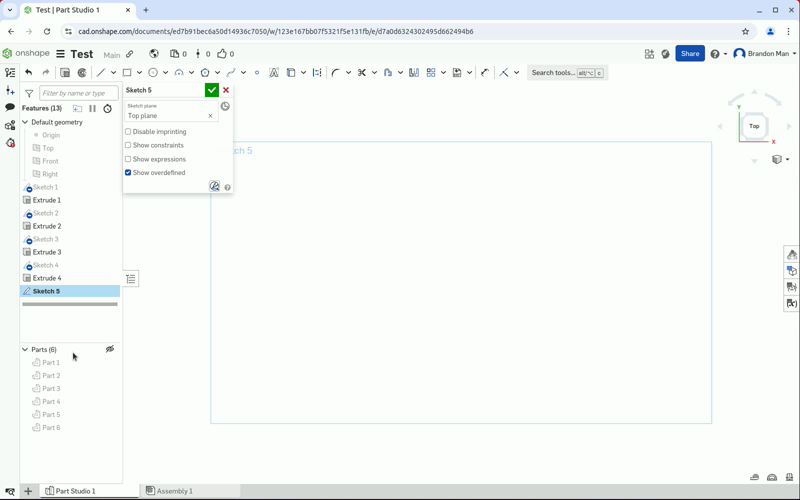
key(a)
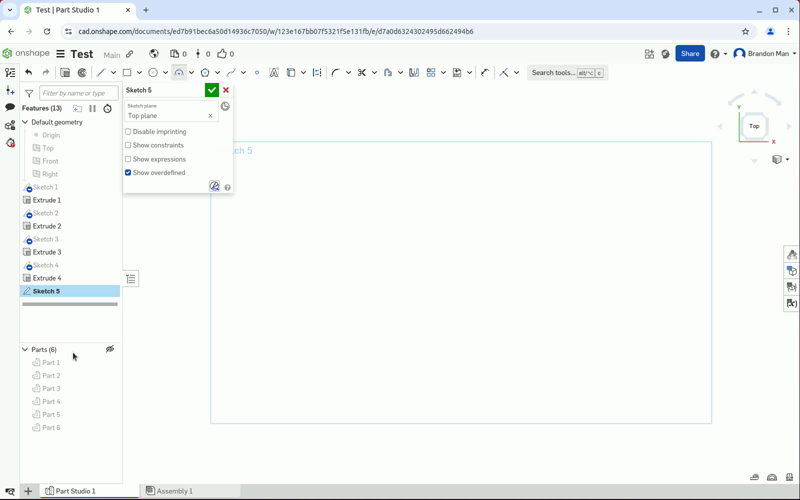
key_down(shift)
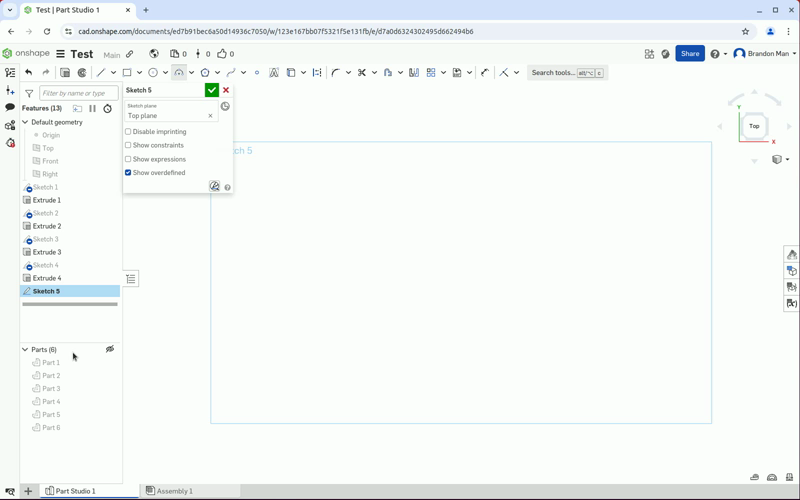
mouse_move(366, 301)
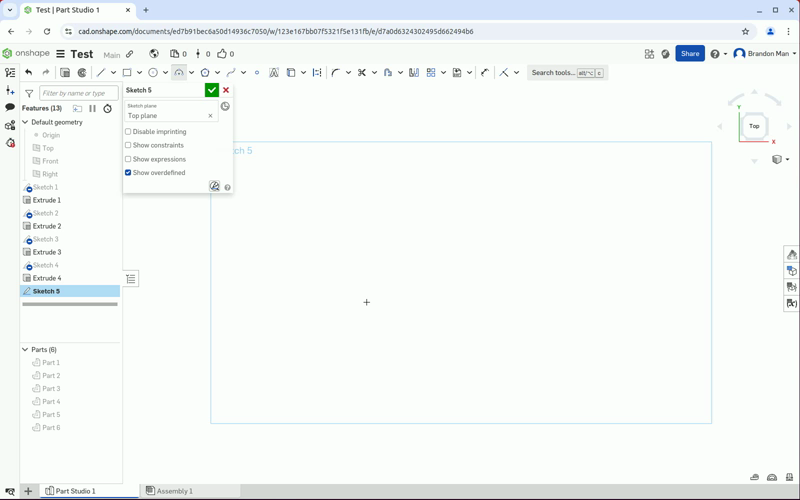
click(366, 301)
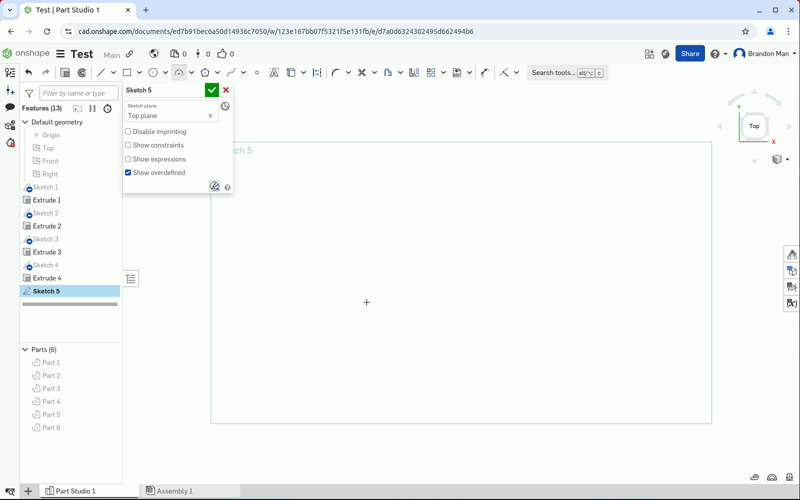
key_up(shift)
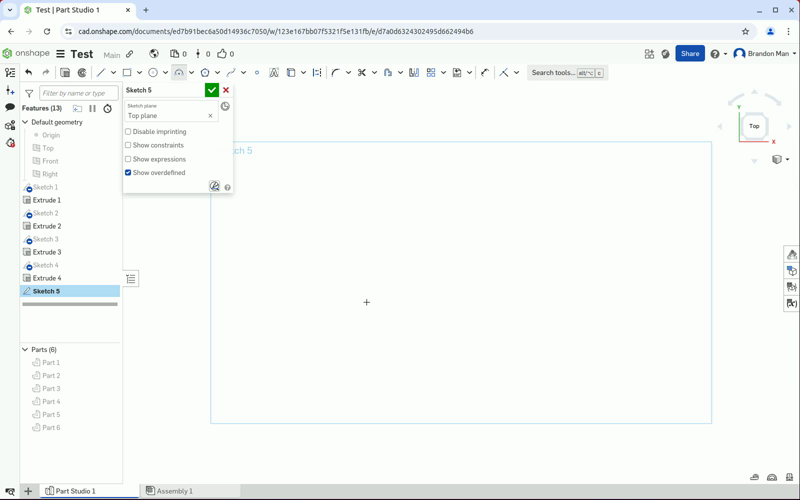
key_down(shift)
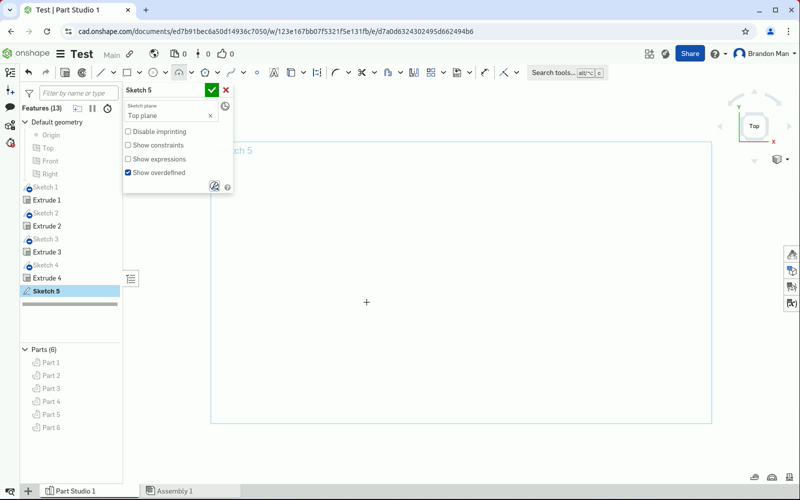
mouse_move(366, 263)
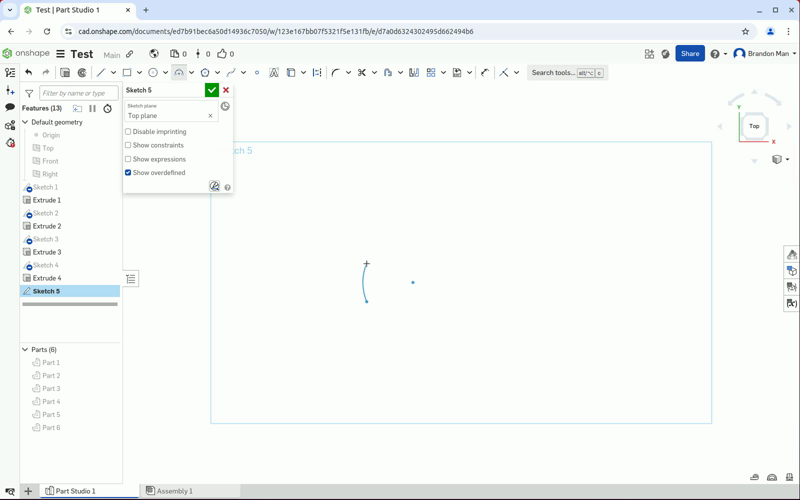
click(366, 263)
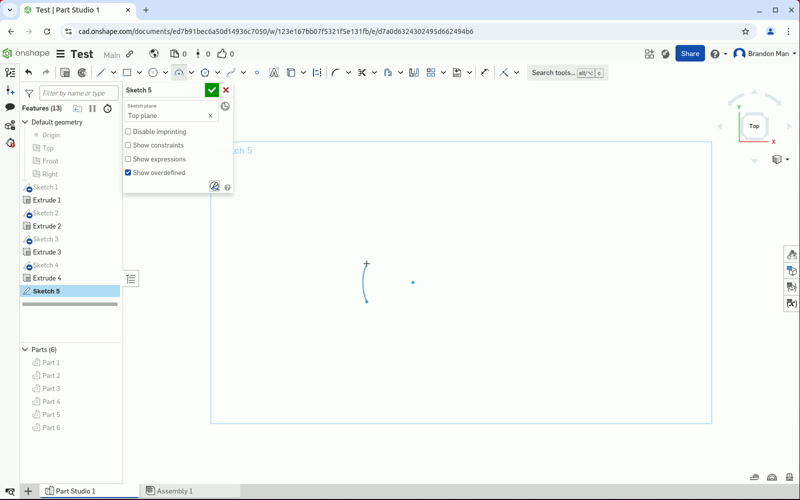
mouse_move(386, 282)
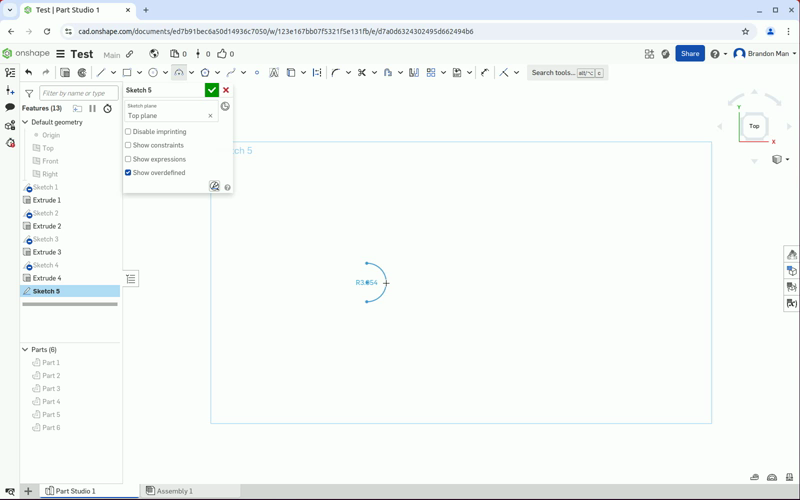
click(386, 282)
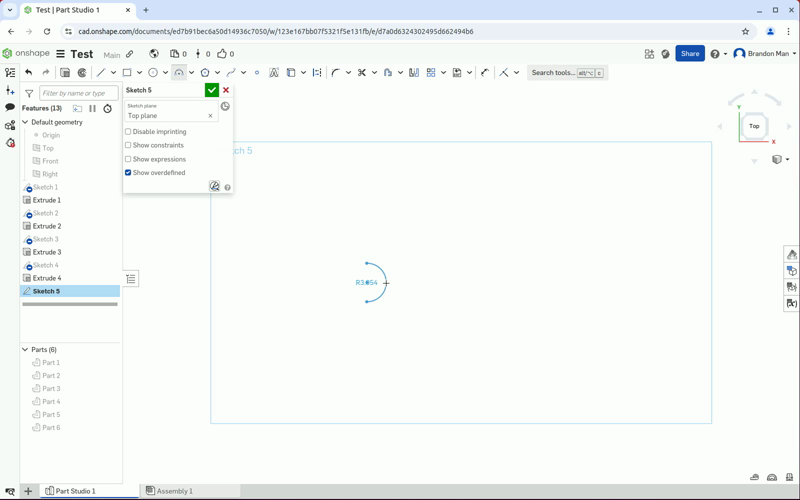
key_up(shift)
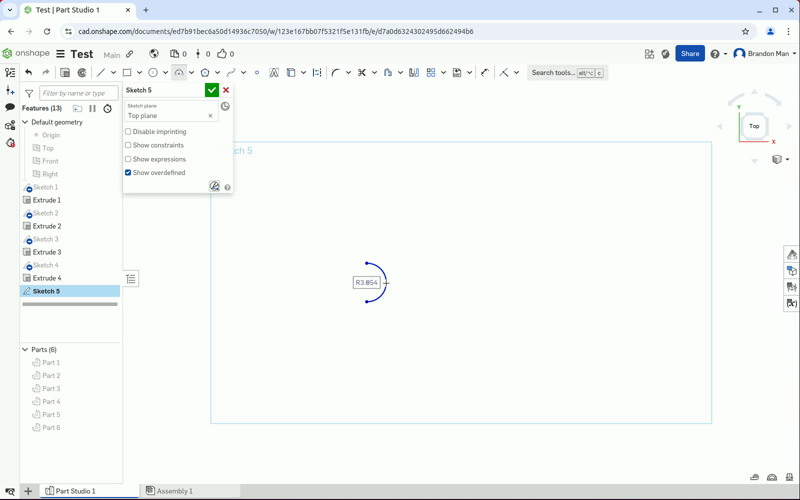
key(esc)
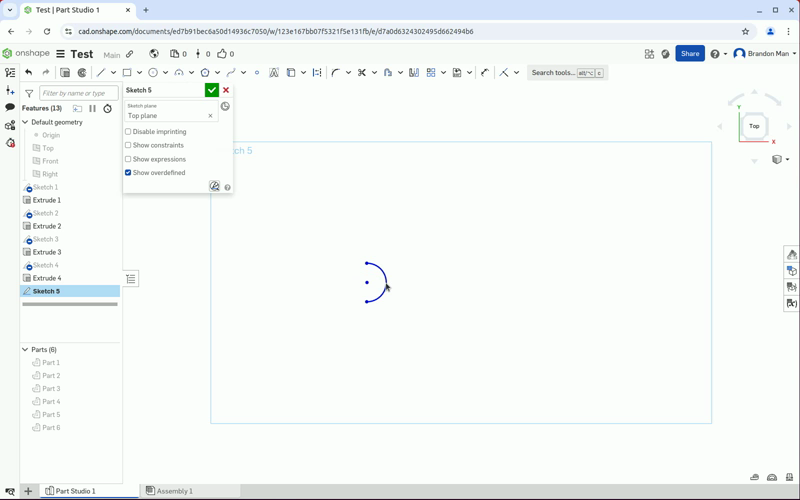
key(l)
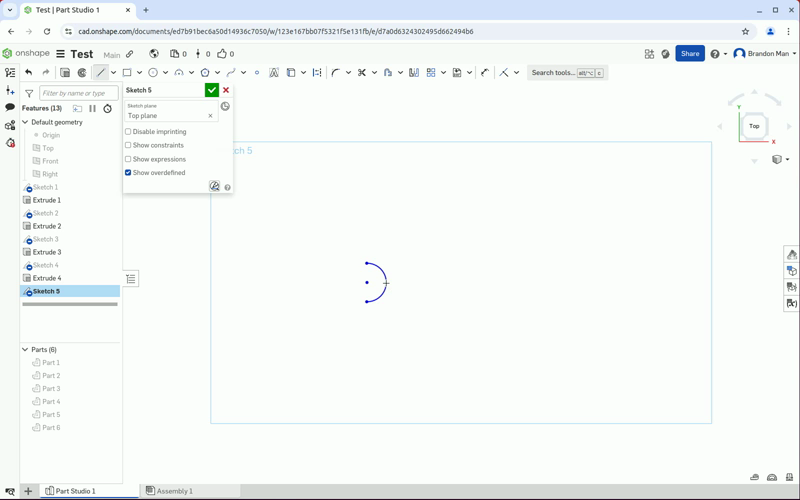
mouse_move(366, 263)
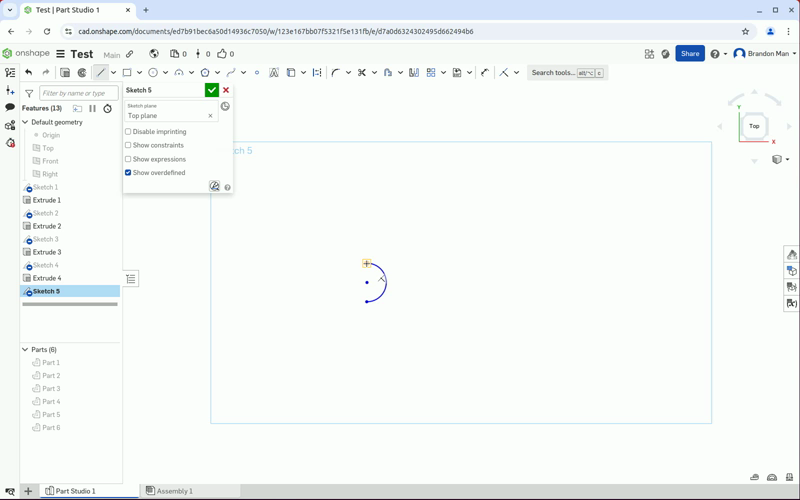
click(366, 263)
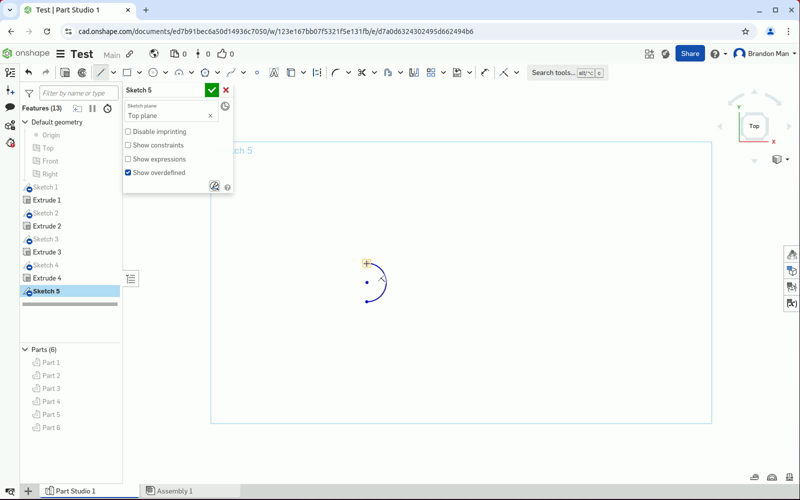
mouse_move(396, 263)
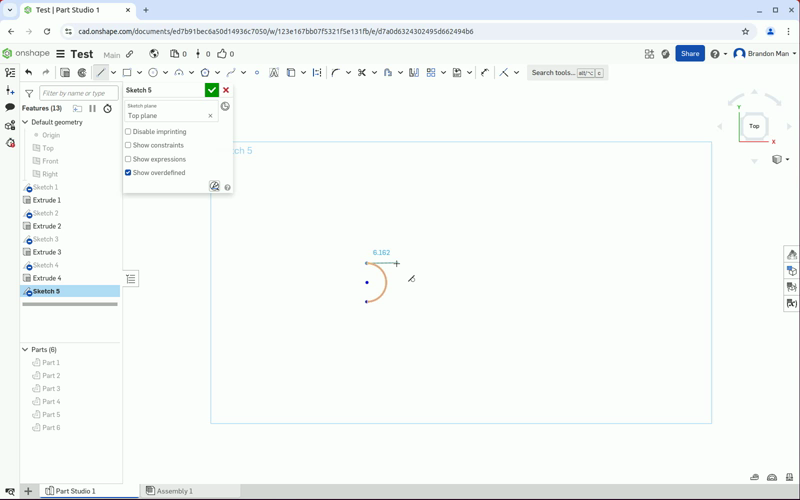
key_down(shift)
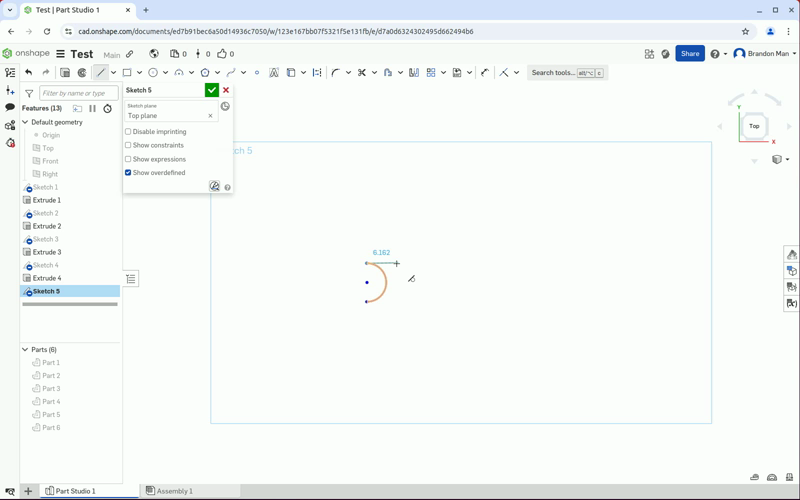
mouse_move(366, 301)
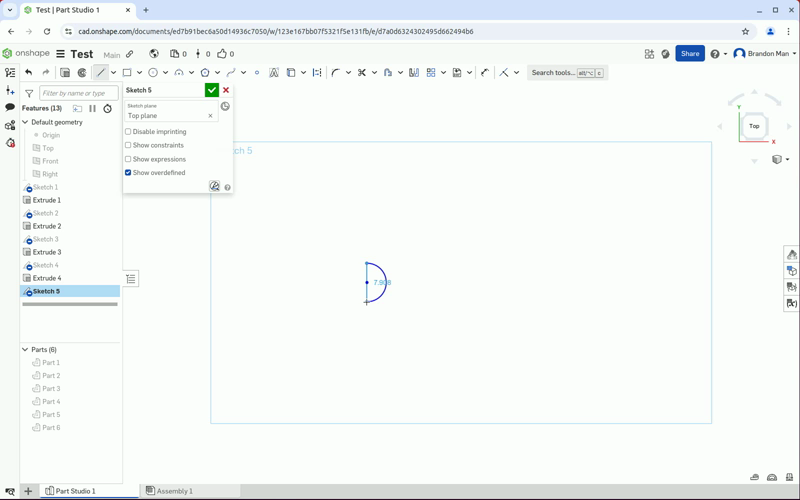
key_up(shift)
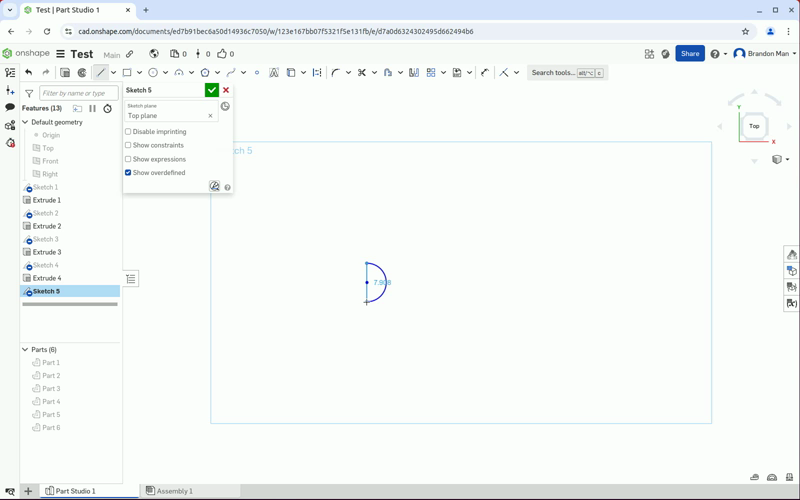
click(366, 301)
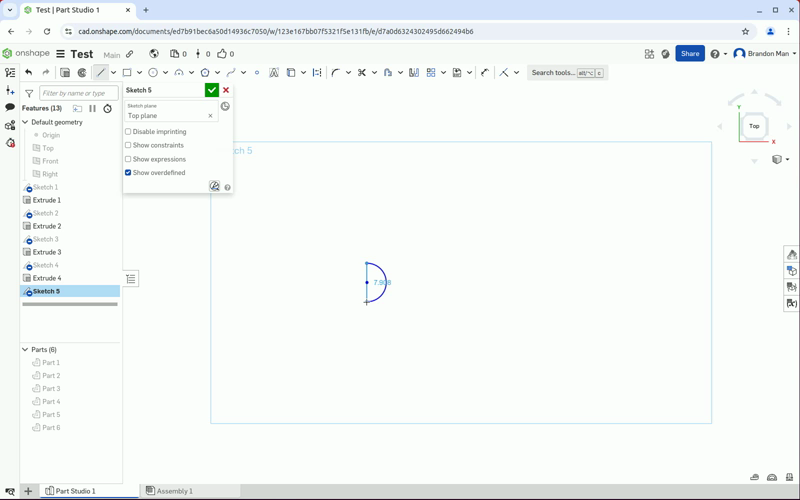
key(esc)
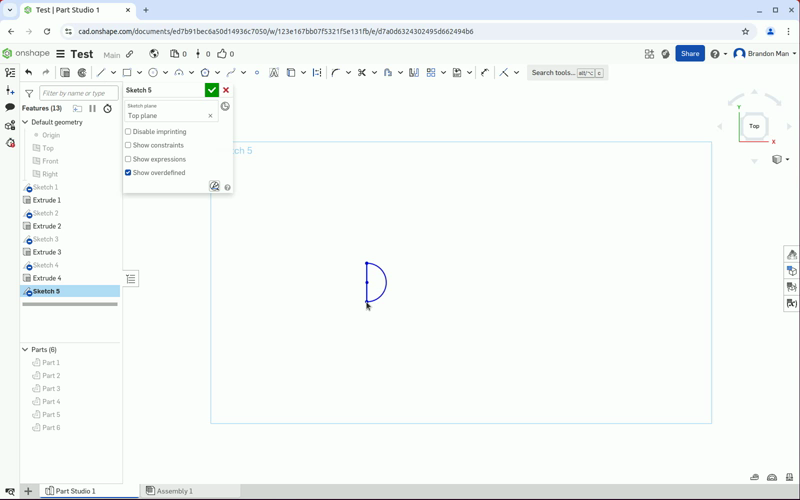
mouse_move(376, 284)
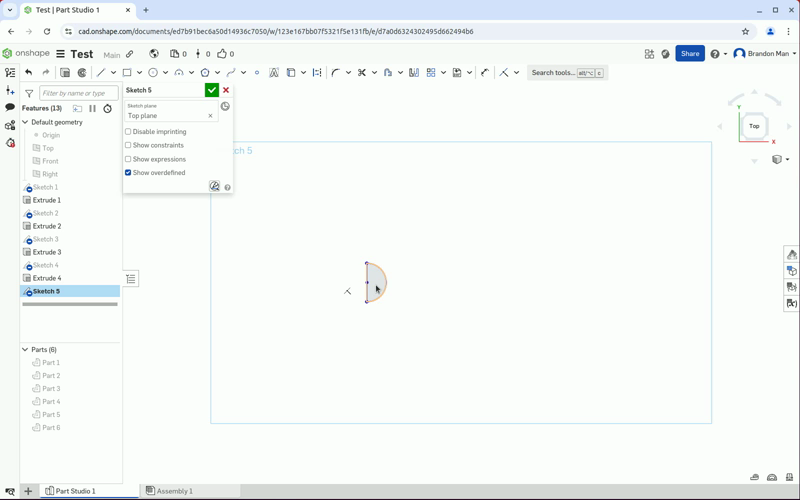
scroll(6)
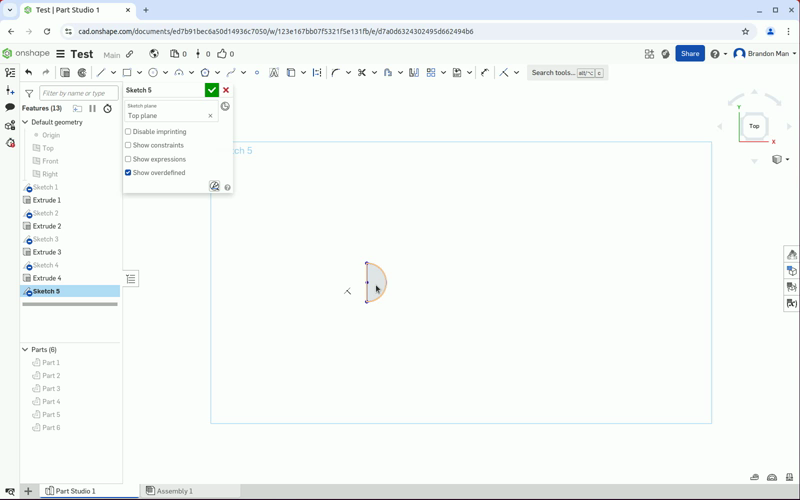
scroll(6)
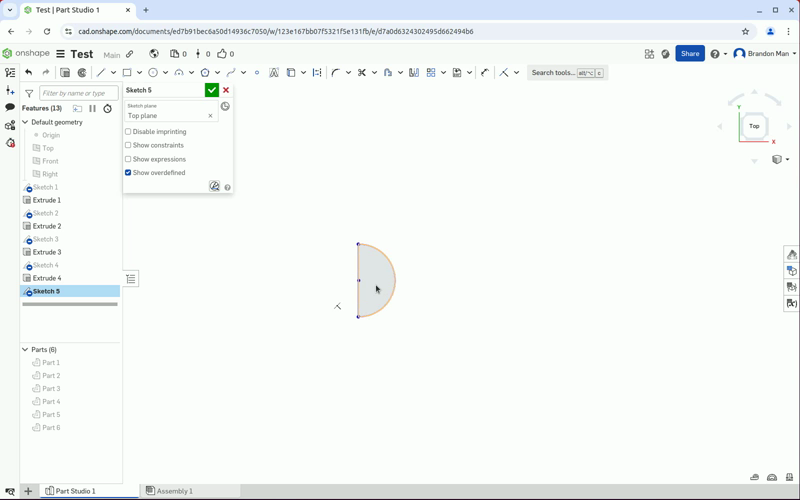
scroll(6)
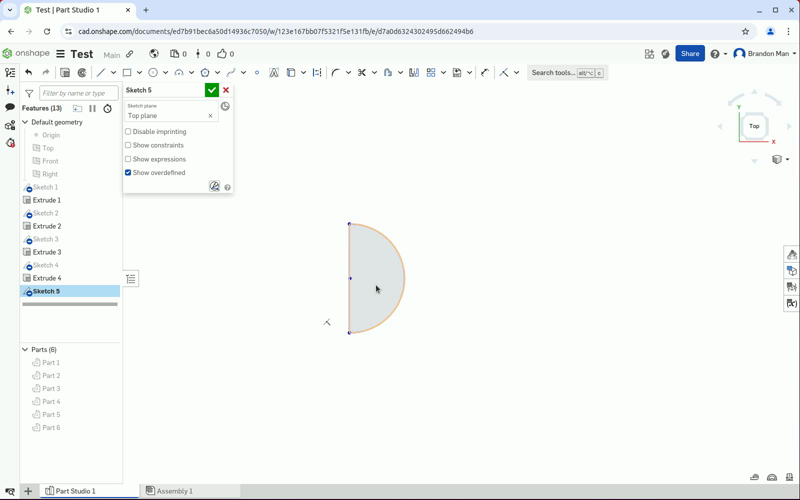
scroll(6)
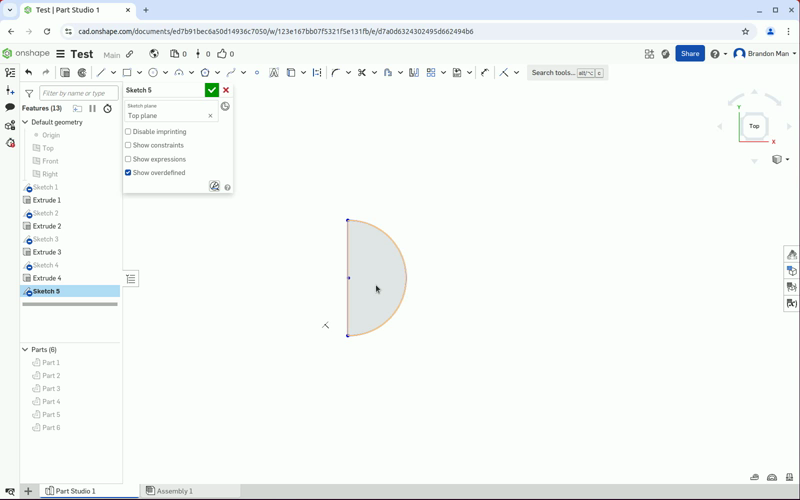
scroll(6)
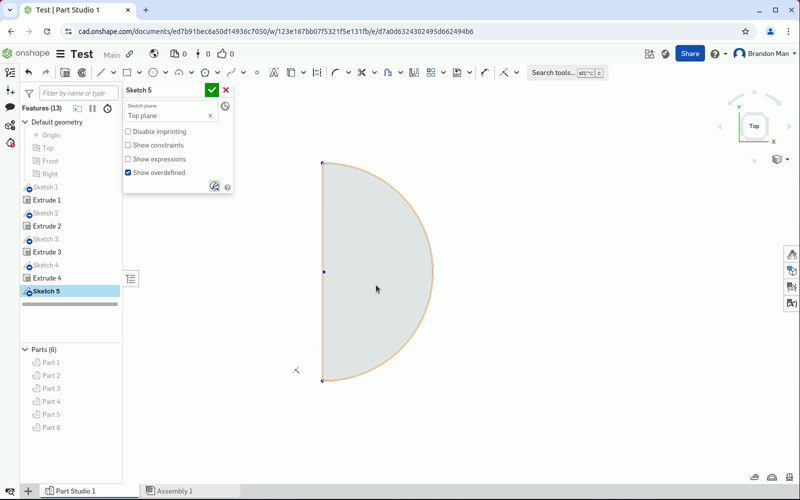
scroll(6)
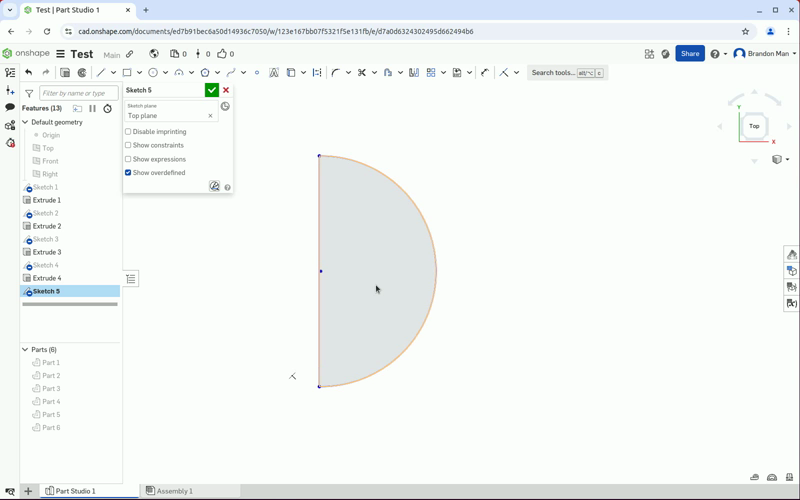
scroll(6)
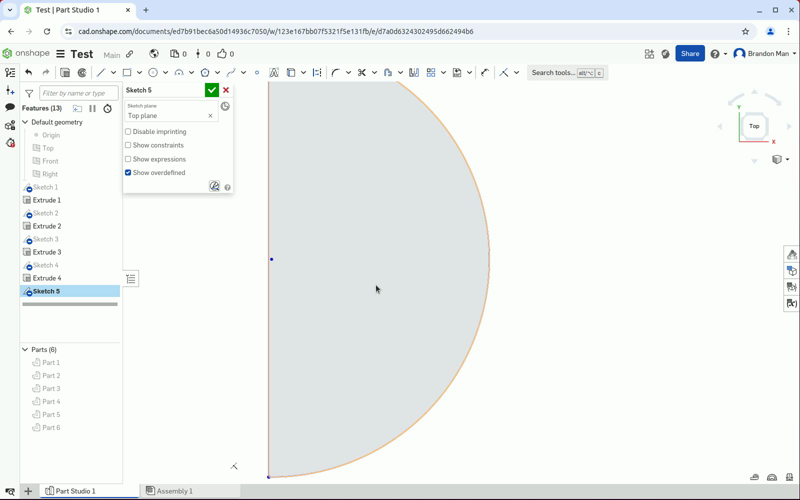
click(376, 284)
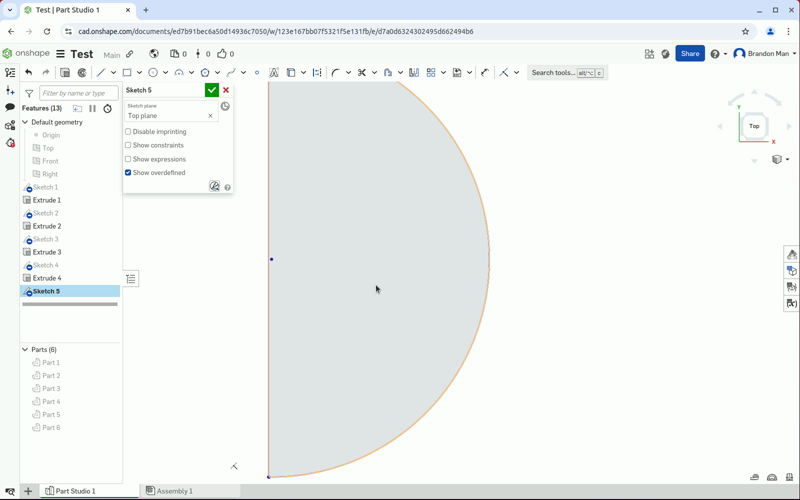
scroll(-6)
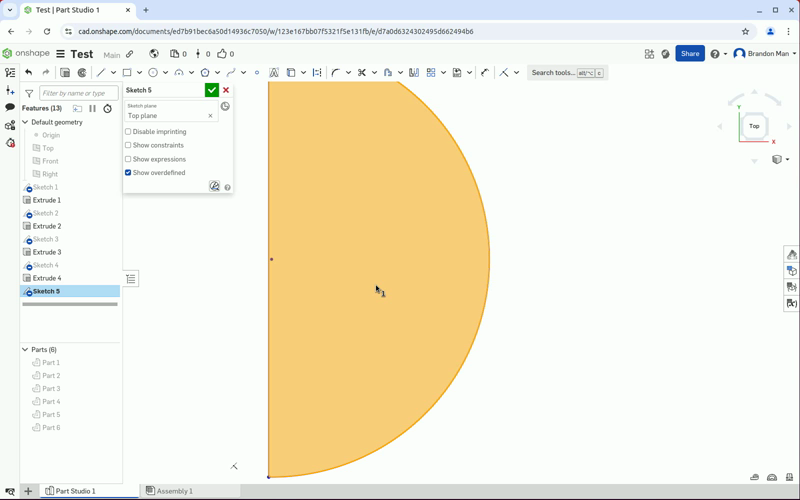
scroll(-6)
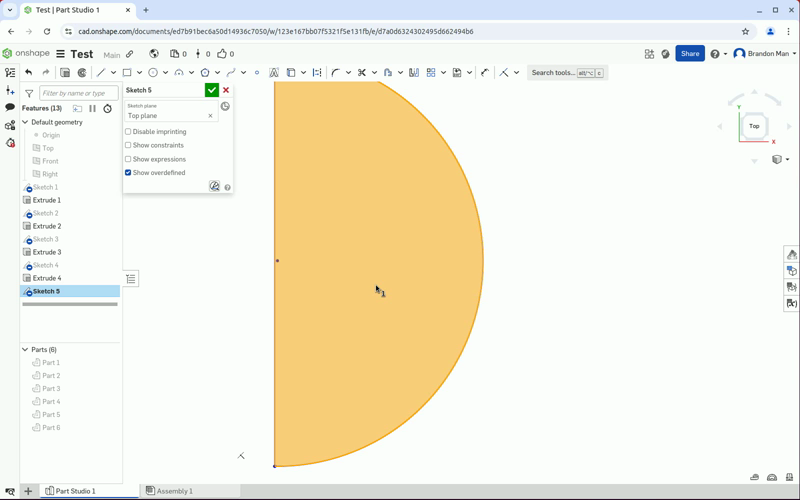
scroll(-6)
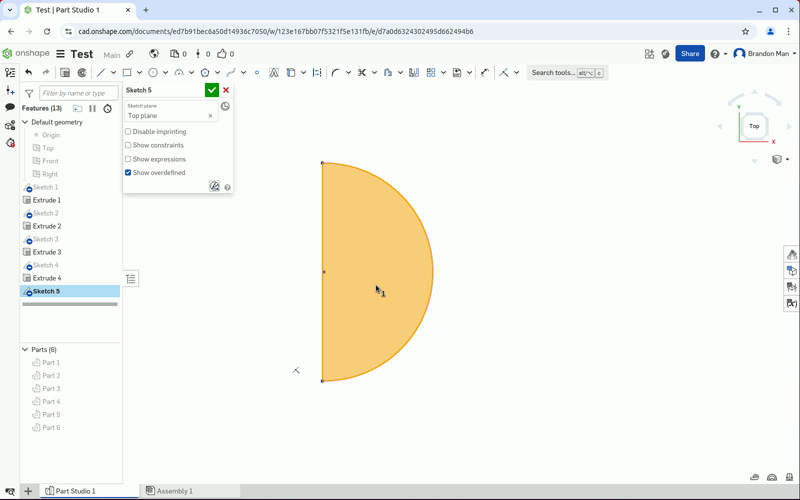
scroll(-6)
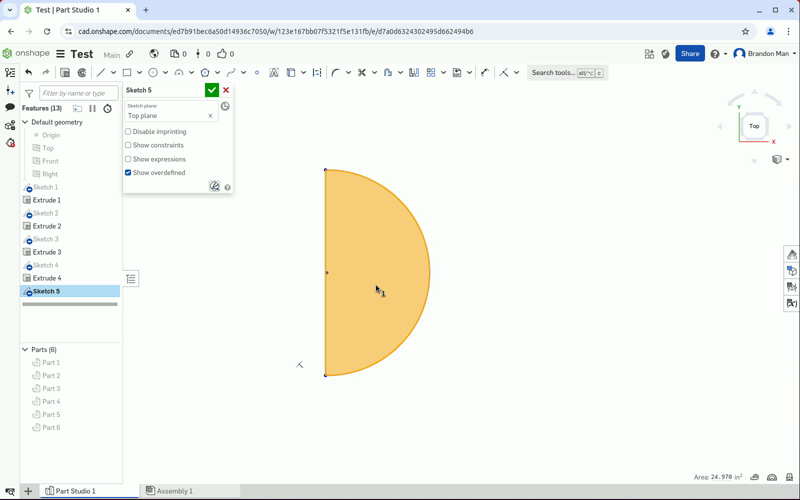
scroll(-6)
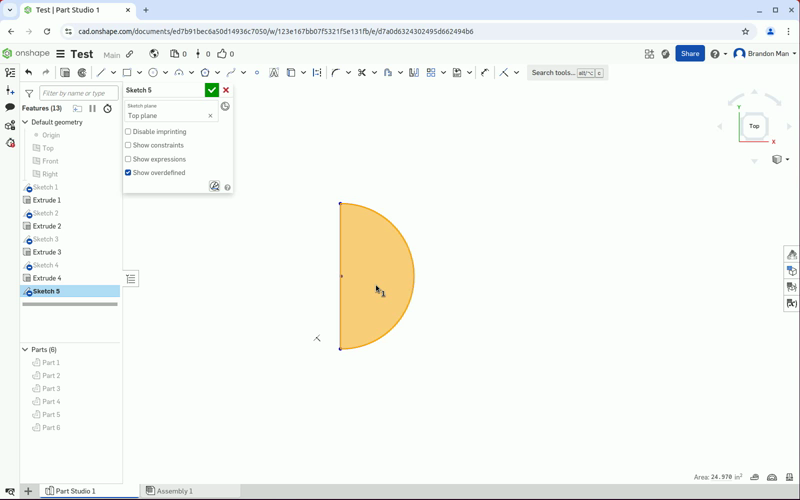
scroll(-6)
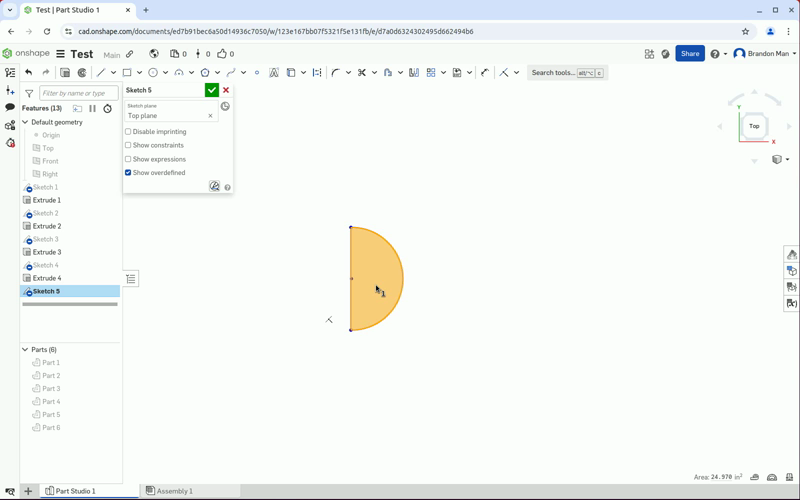
scroll(-6)
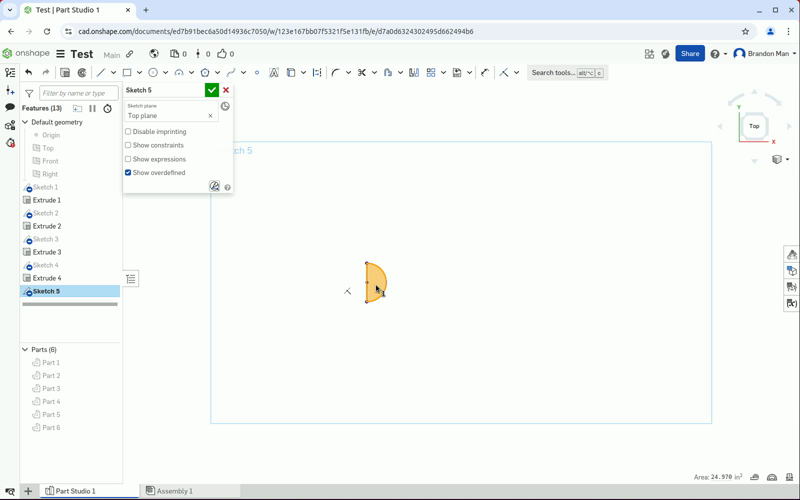
mouse_move(73, 352)
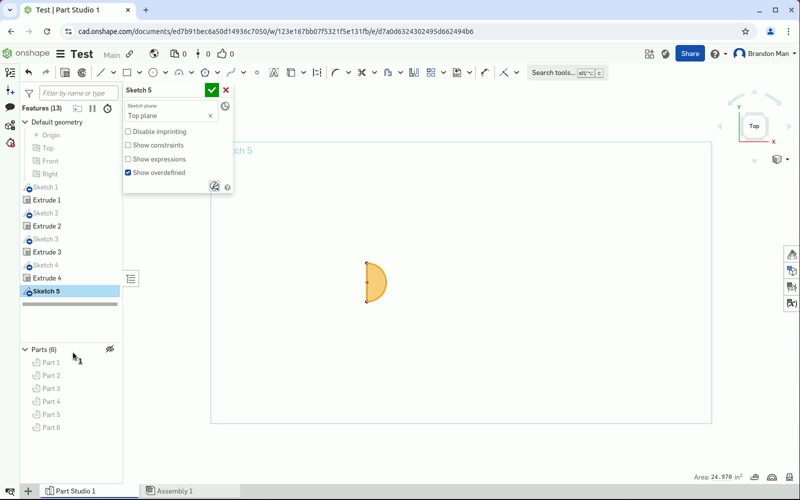
key(shift+y)
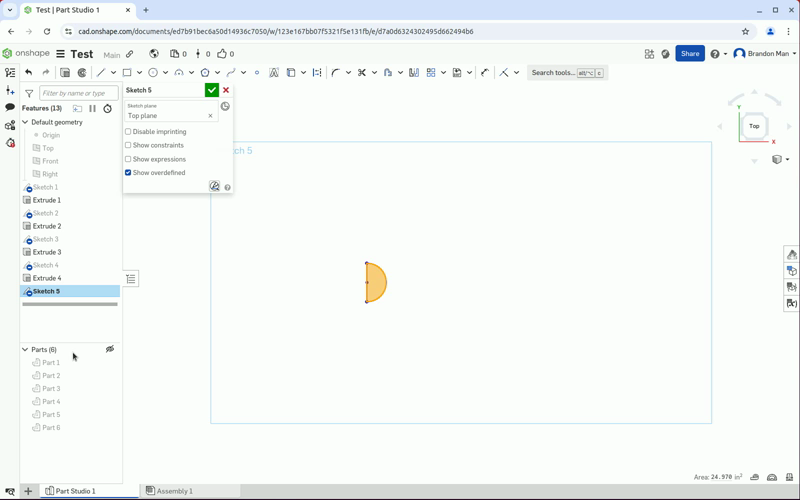
key(shift+e)
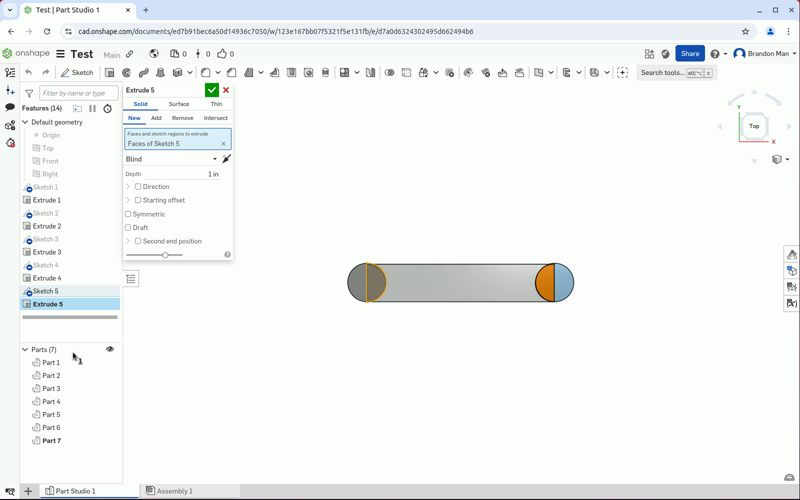
mouse_move(143, 106)
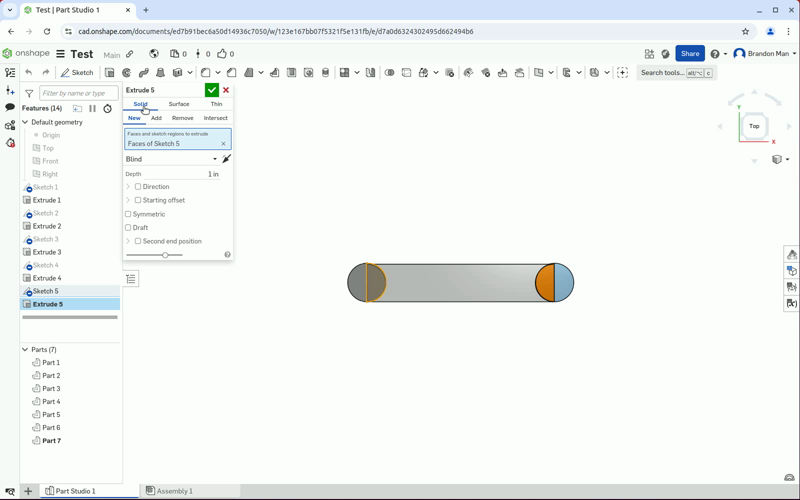
click(143, 106)
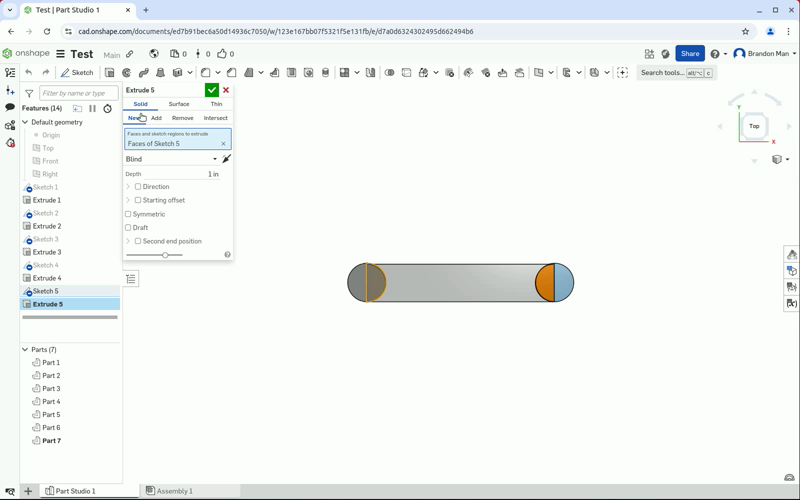
mouse_move(137, 120)
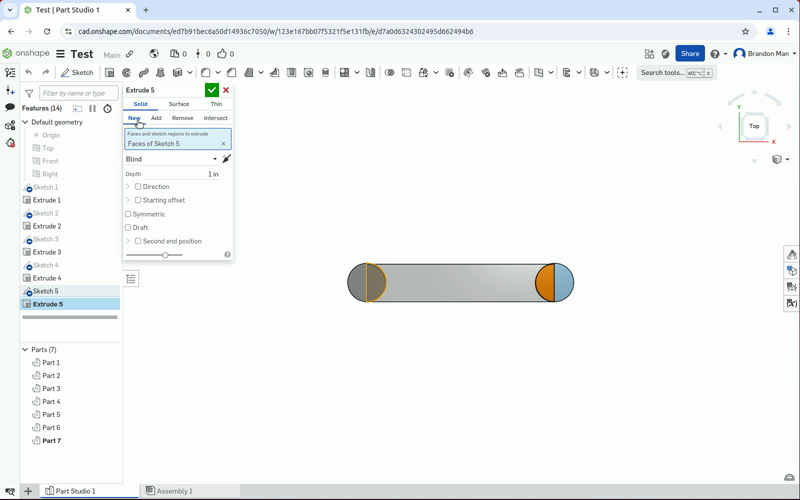
click(137, 120)
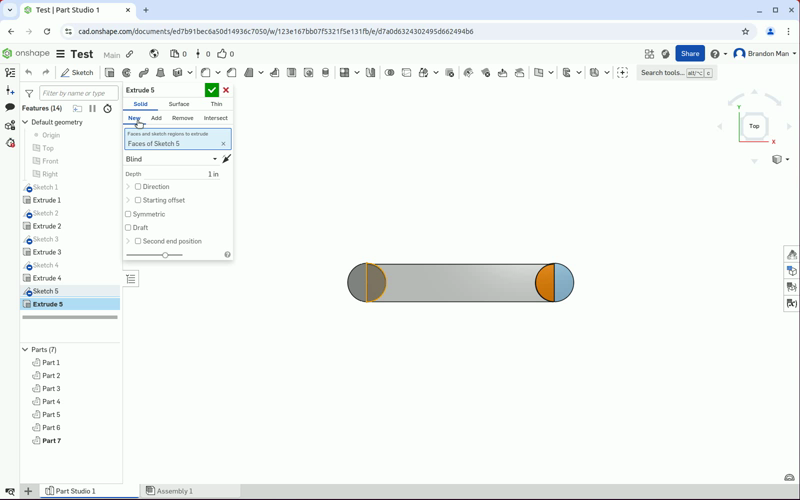
key(tab, 4)
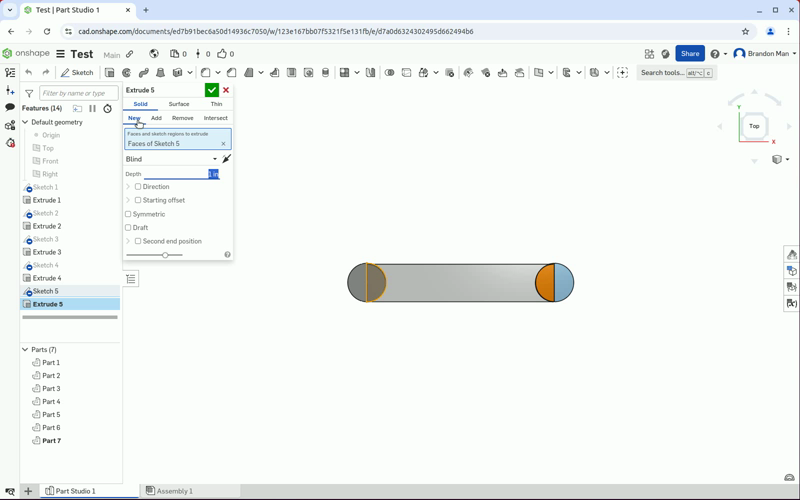
text(3.37)
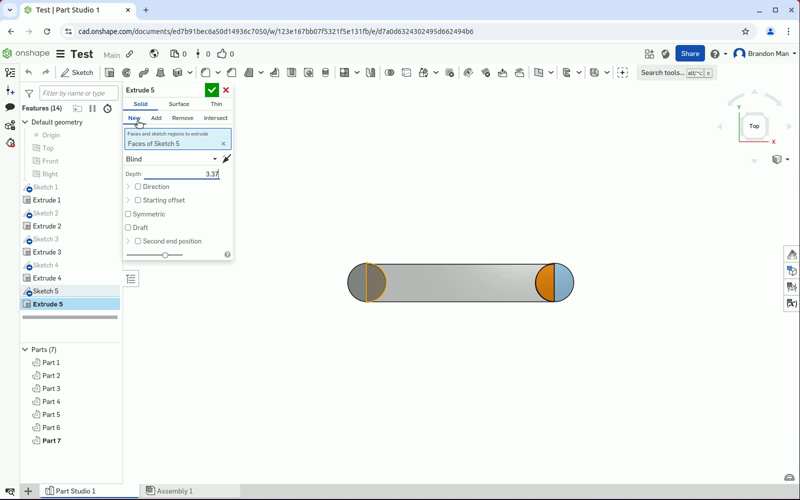
key(enter)
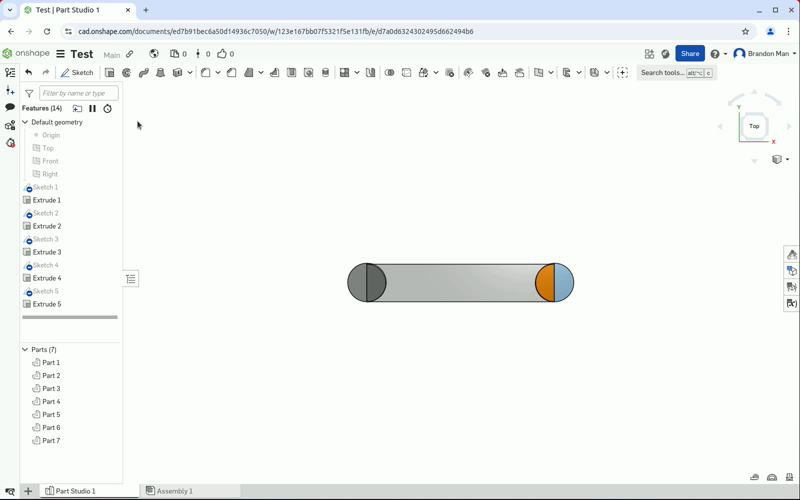
key(shift+h)
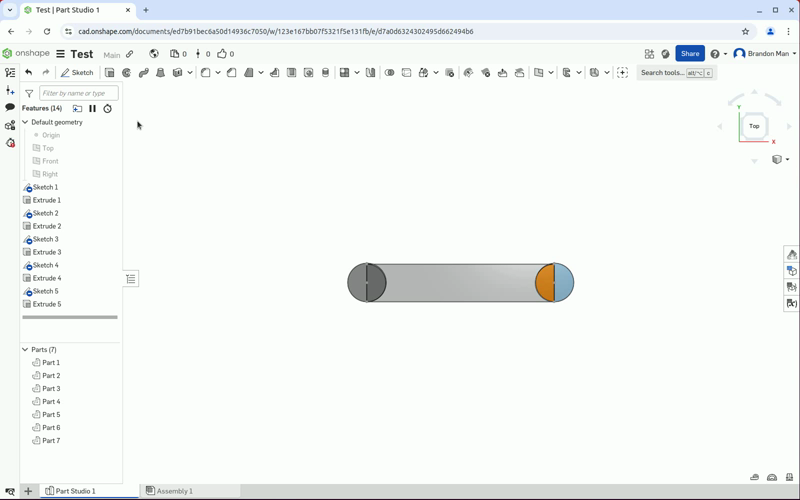
key(shift+h)
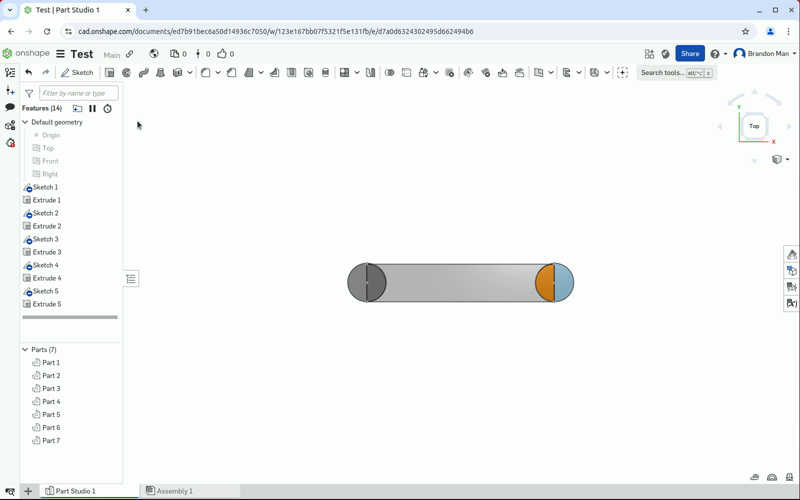
key(shift+7)
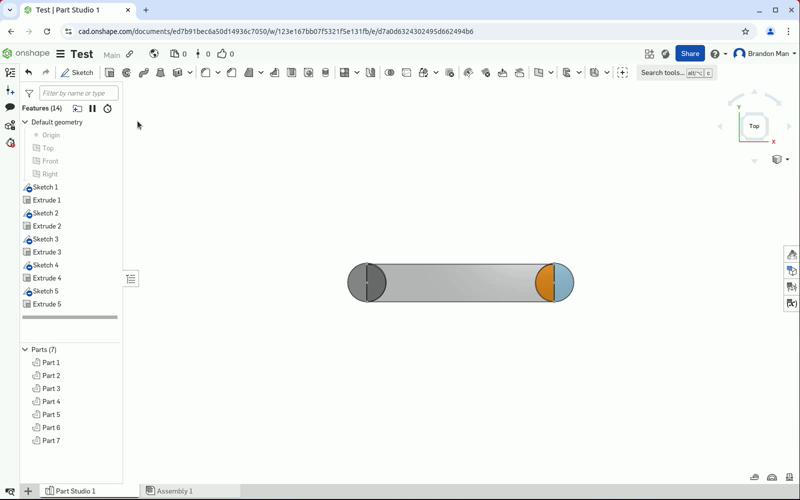
key(up, 3)
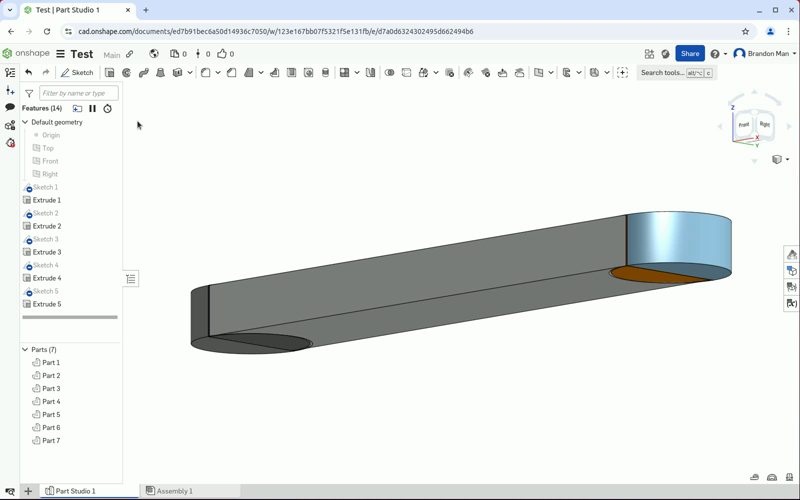
key(left, 3)
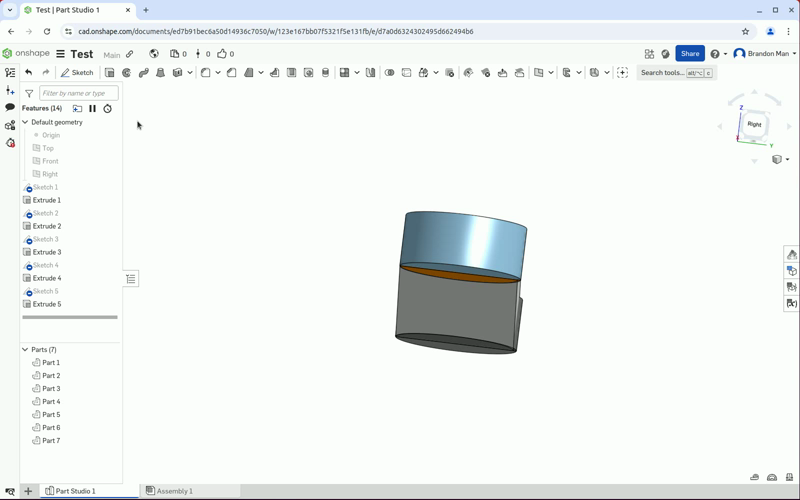
key(right, 3)
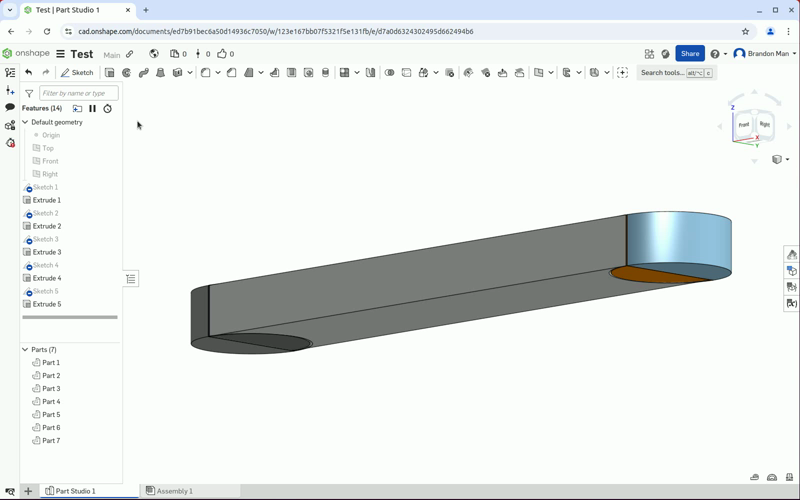
key(down, 3)
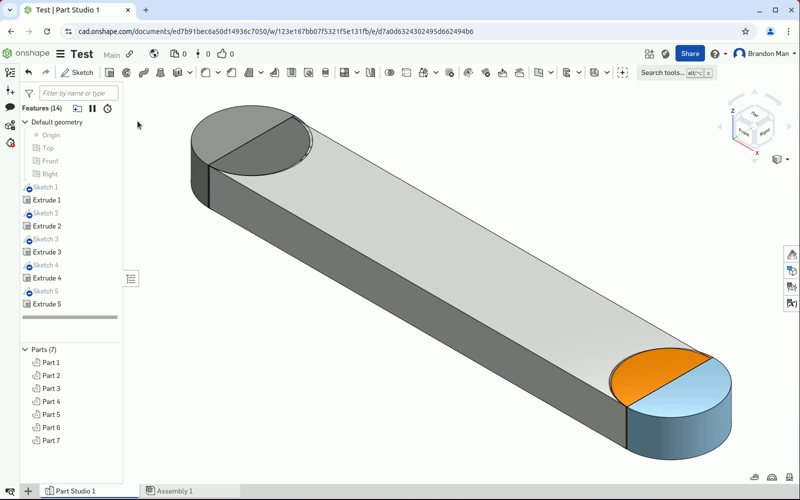
mouse_move(73, 189)
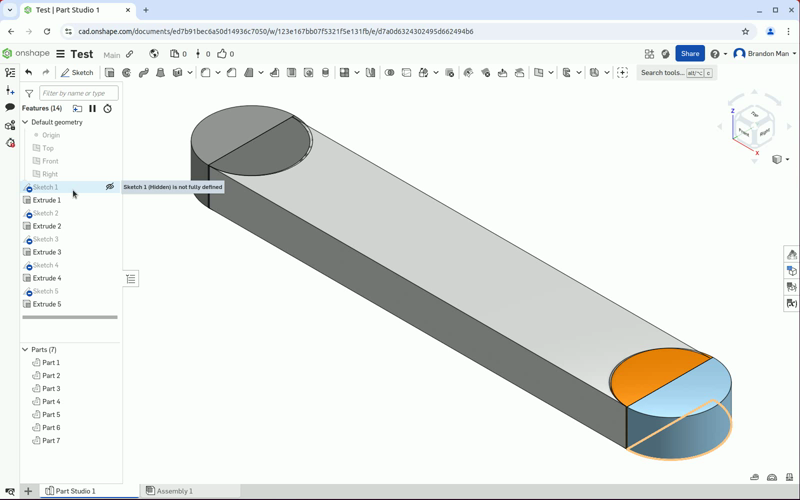
click(73, 189)